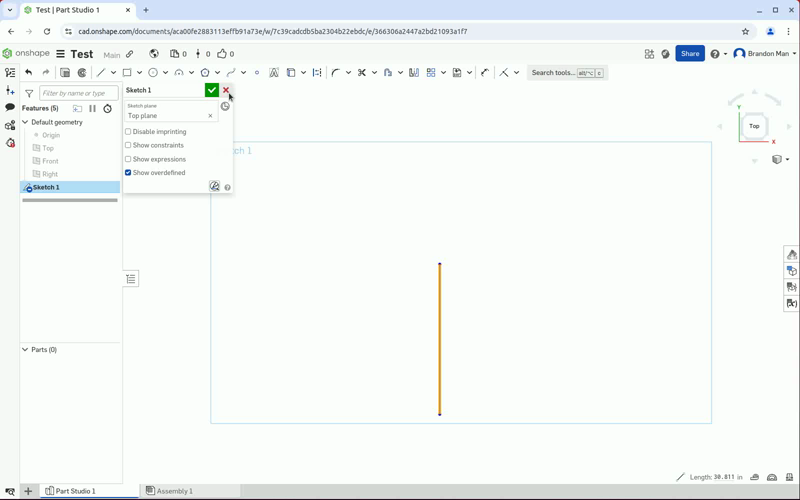
key(shift+h)
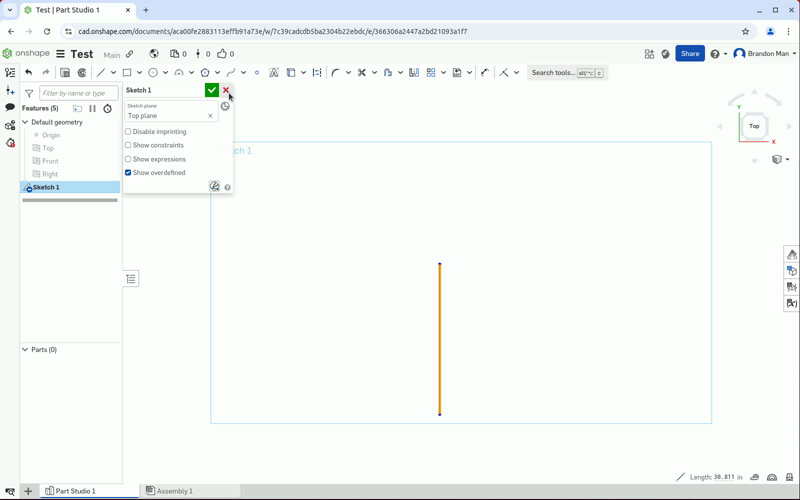
key(shift+s)
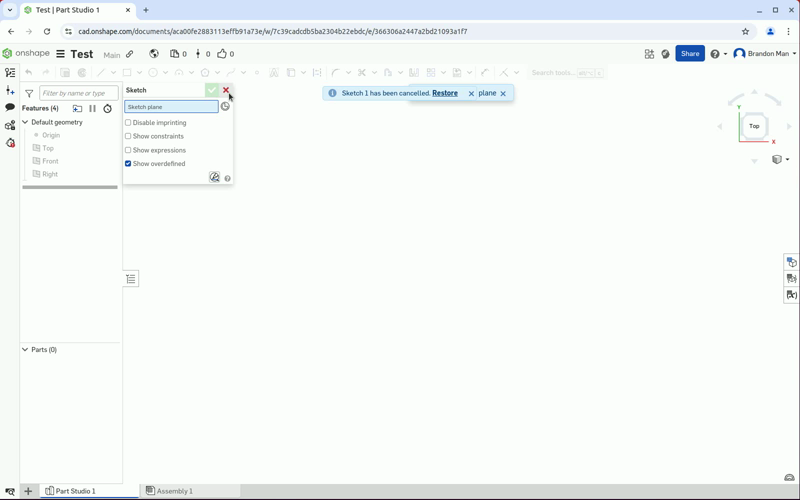
mouse_move(73, 150)
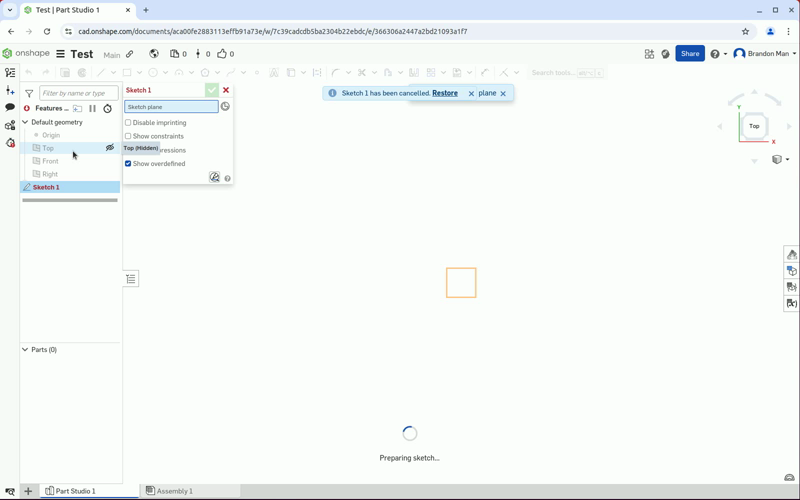
click(73, 150)
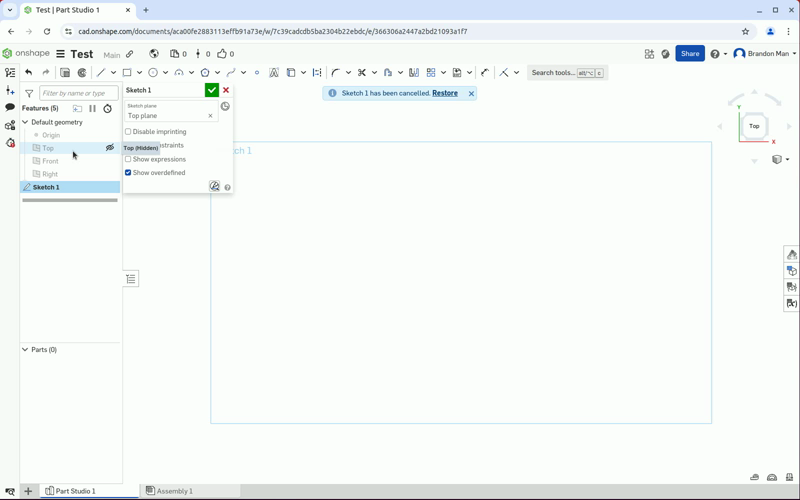
mouse_move(73, 352)
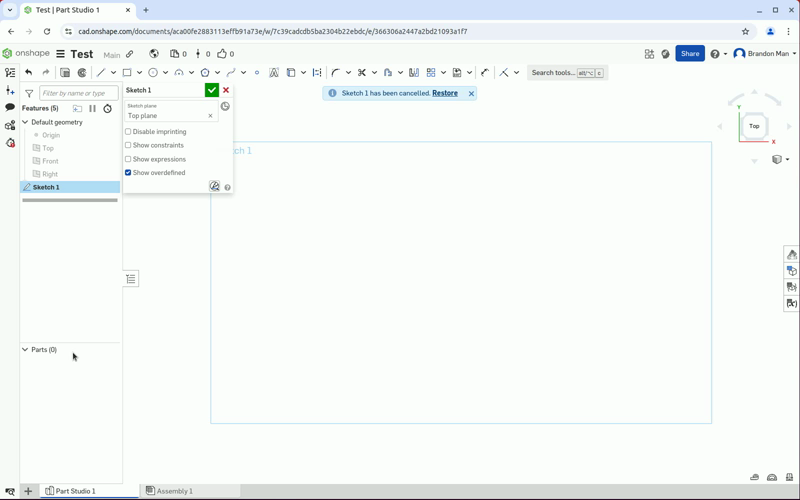
key(y)
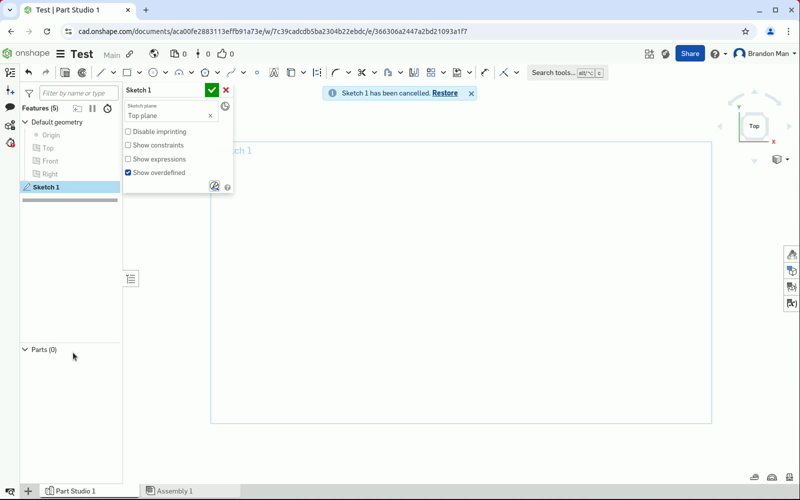
key(l)
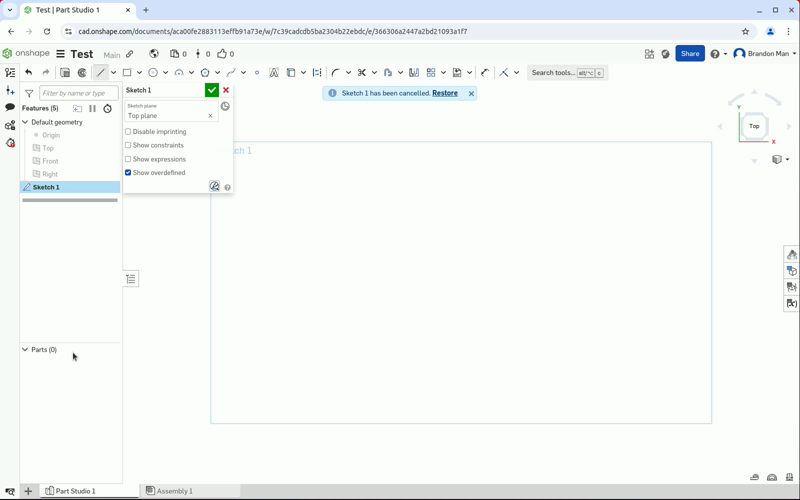
key_down(shift)
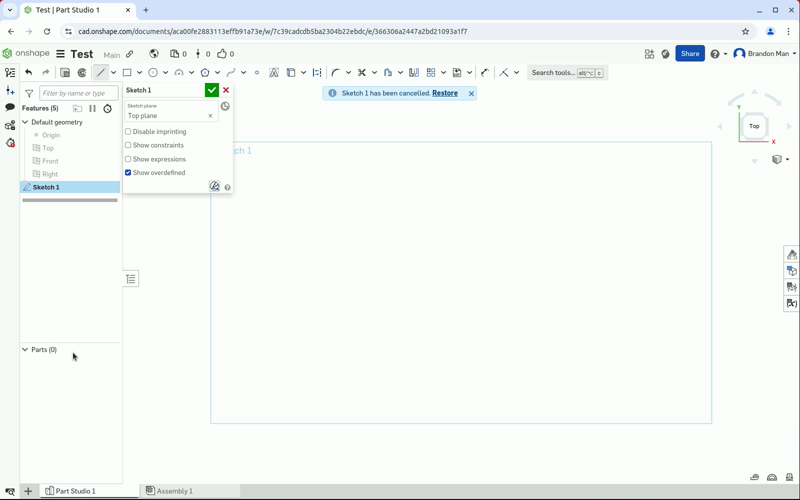
mouse_move(348, 293)
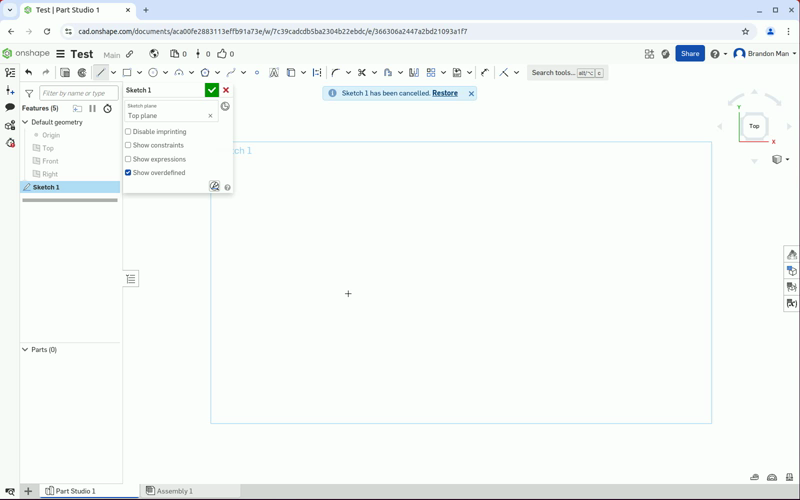
click(348, 293)
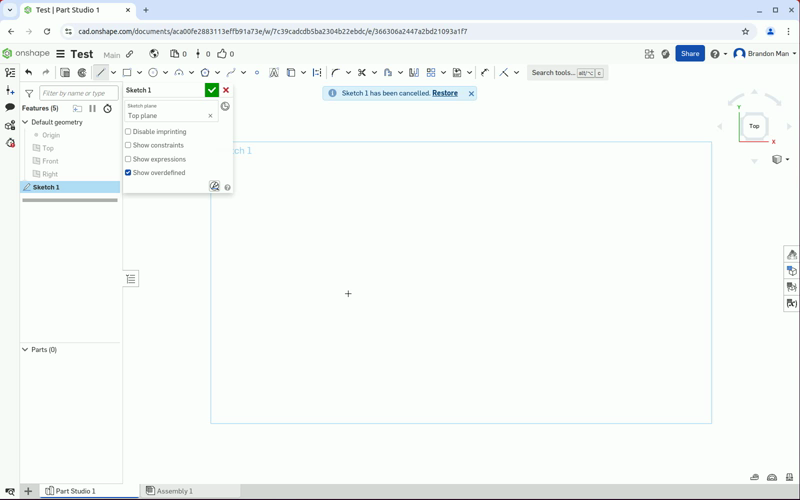
key_up(shift)
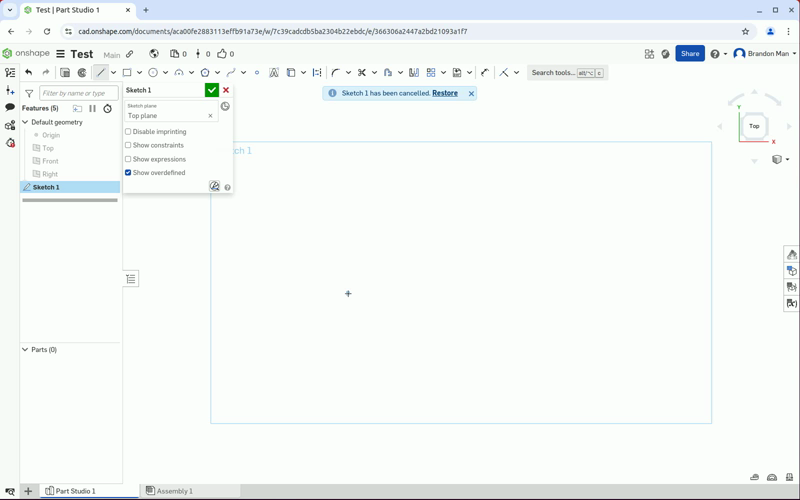
key_down(shift)
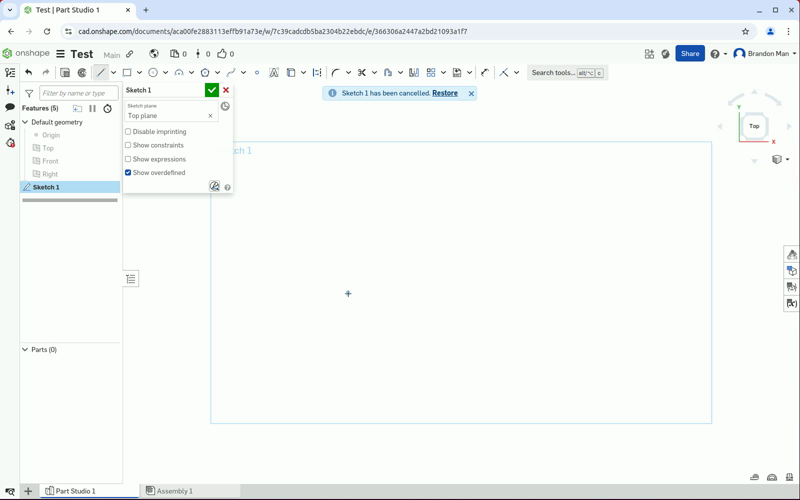
mouse_move(378, 293)
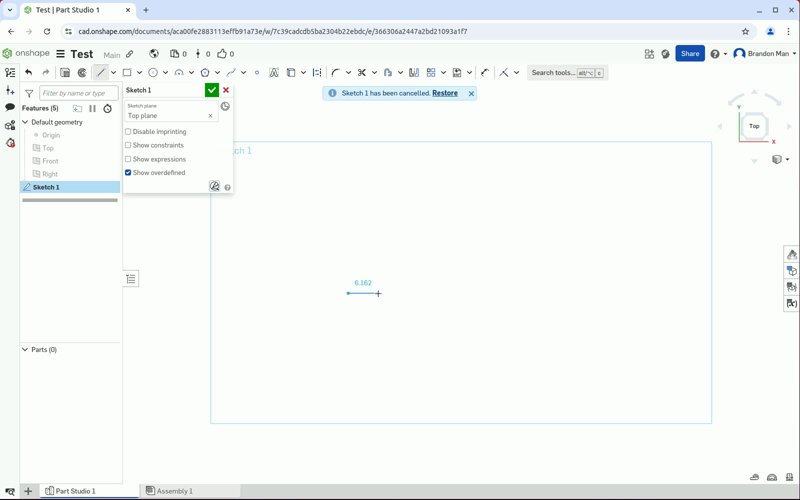
mouse_move(386, 331)
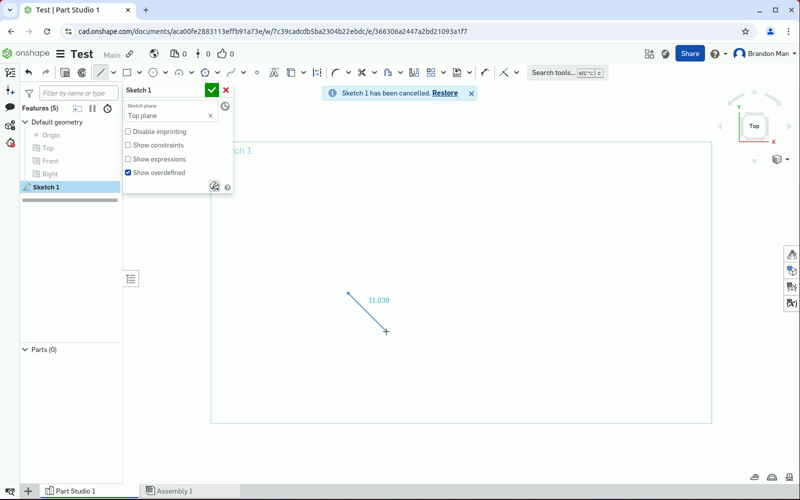
click(386, 331)
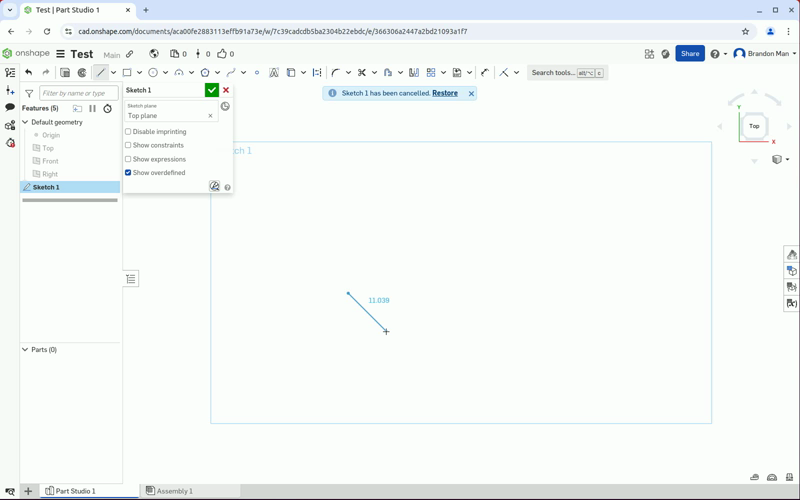
key_up(shift)
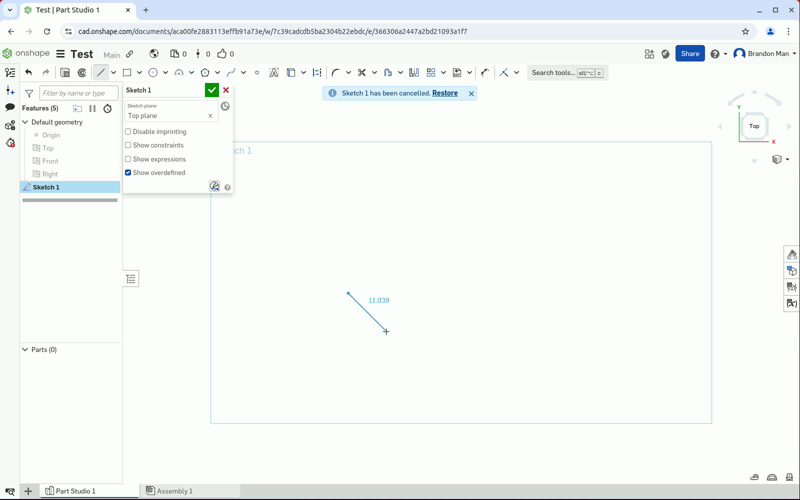
key_down(shift)
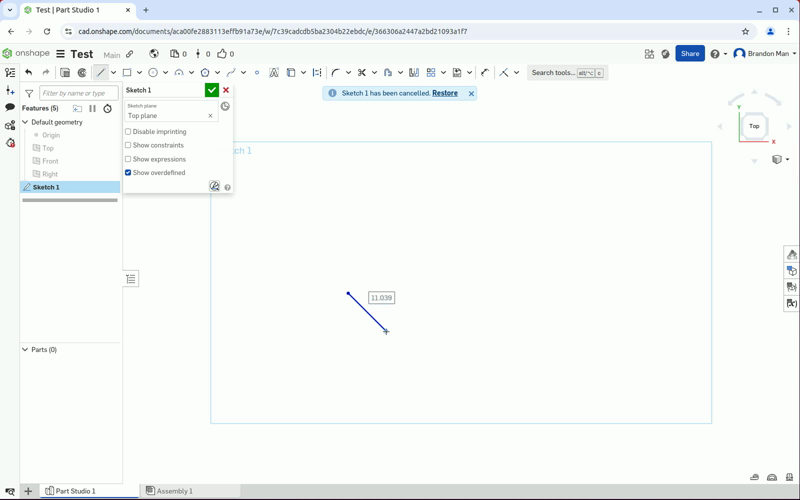
mouse_move(534, 331)
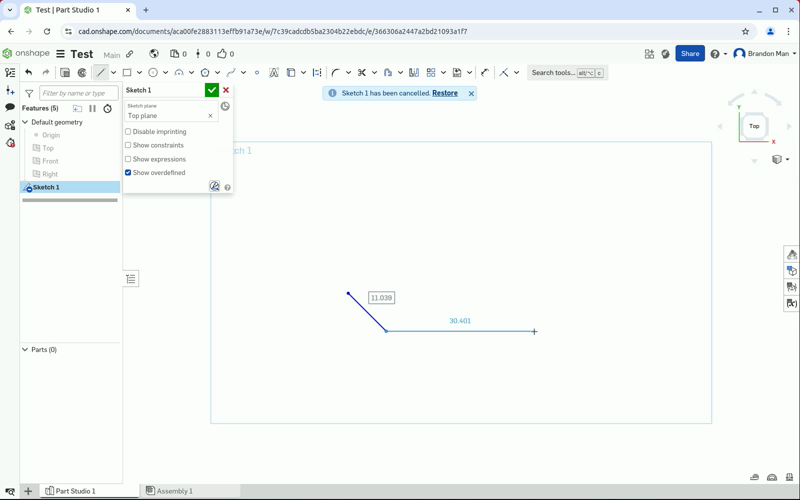
click(534, 331)
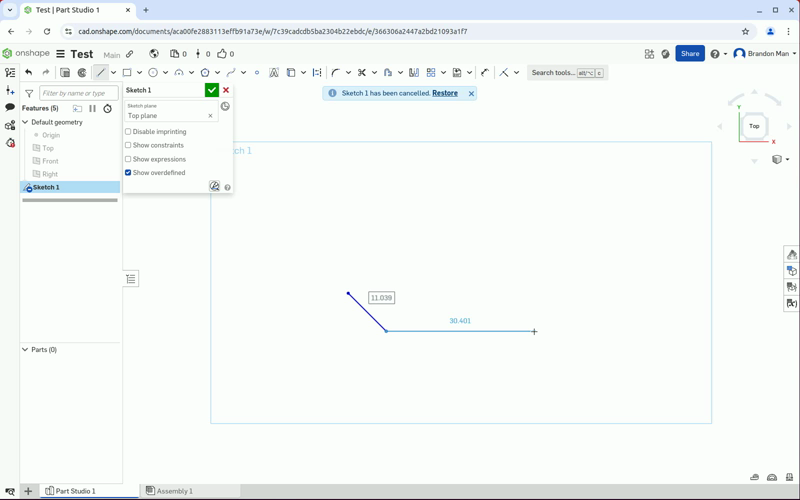
key_up(shift)
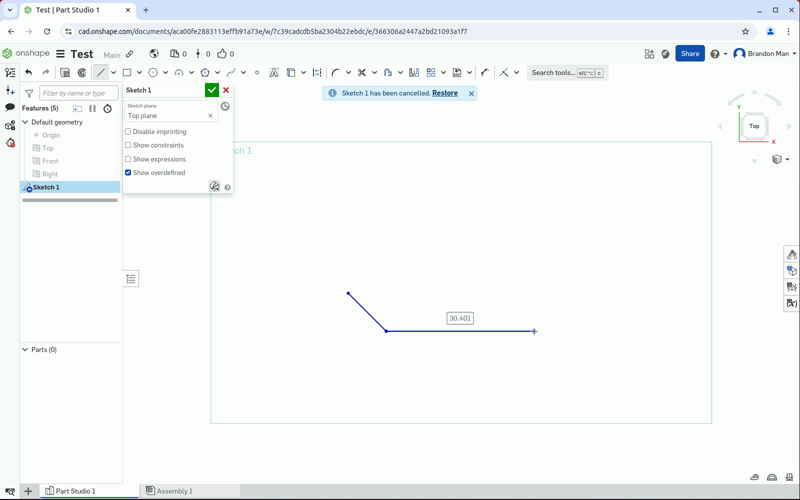
key_down(shift)
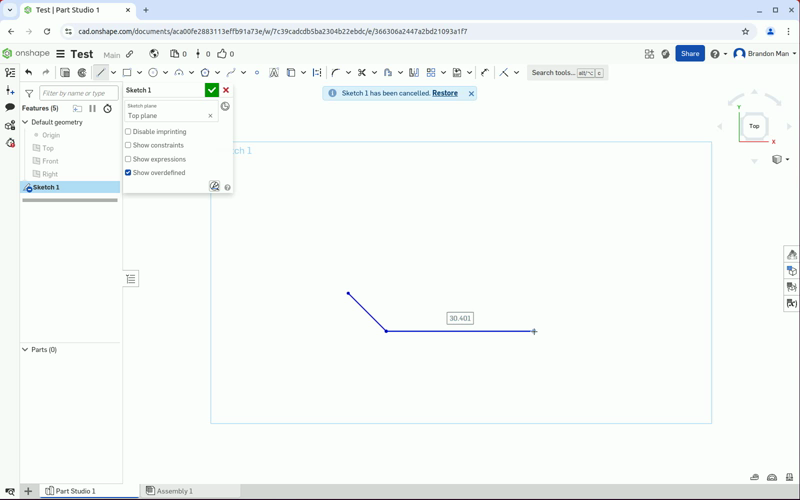
mouse_move(564, 331)
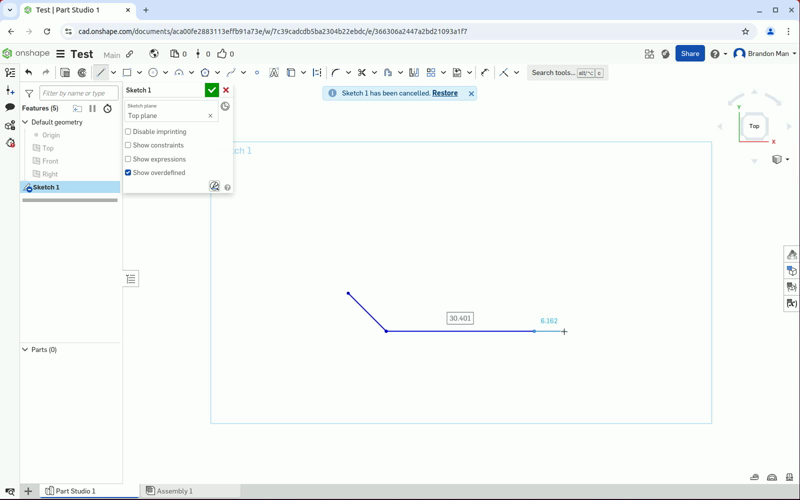
mouse_move(572, 293)
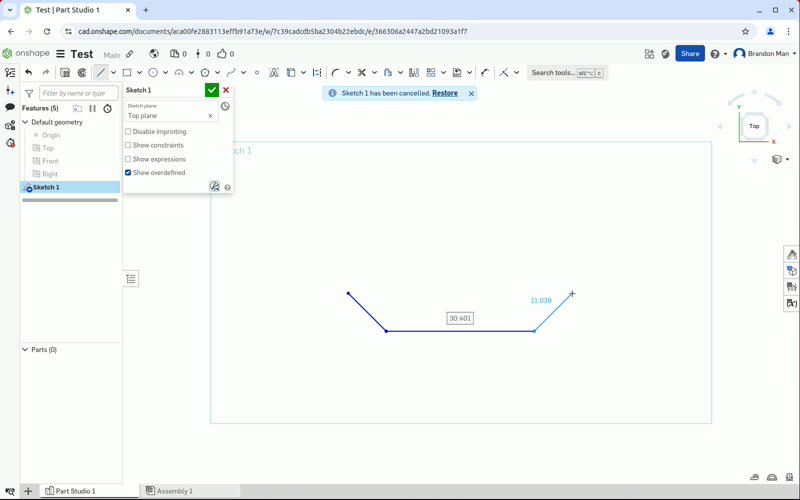
click(572, 293)
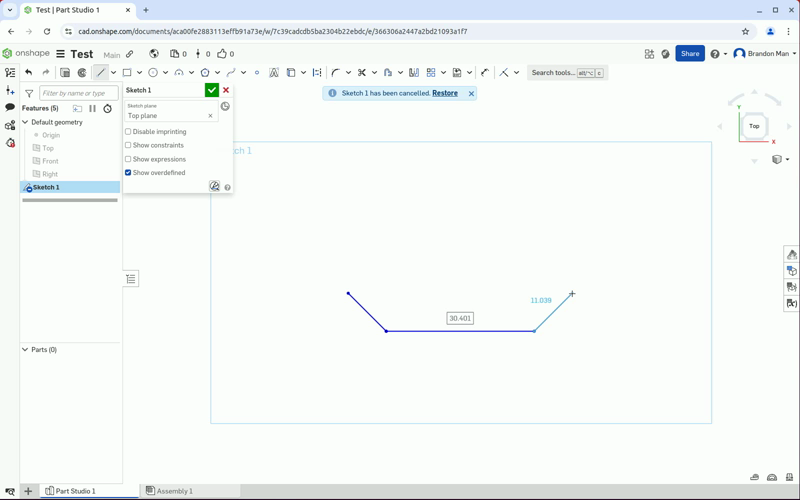
key_up(shift)
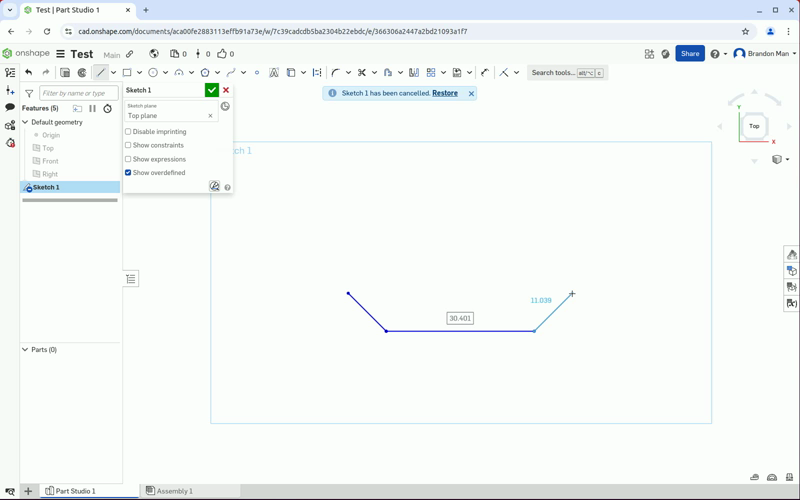
key_down(shift)
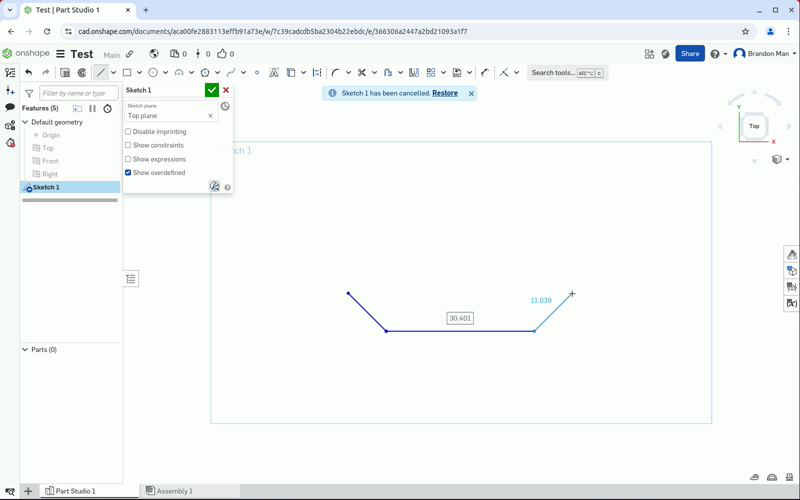
mouse_move(589, 293)
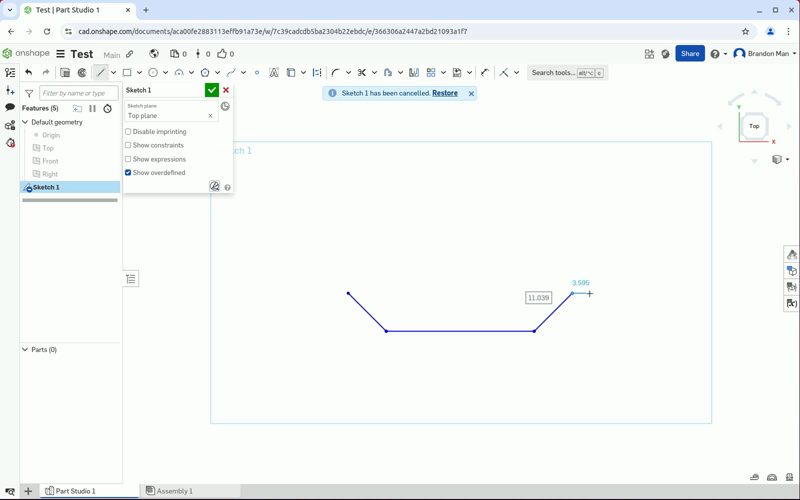
mouse_move(572, 272)
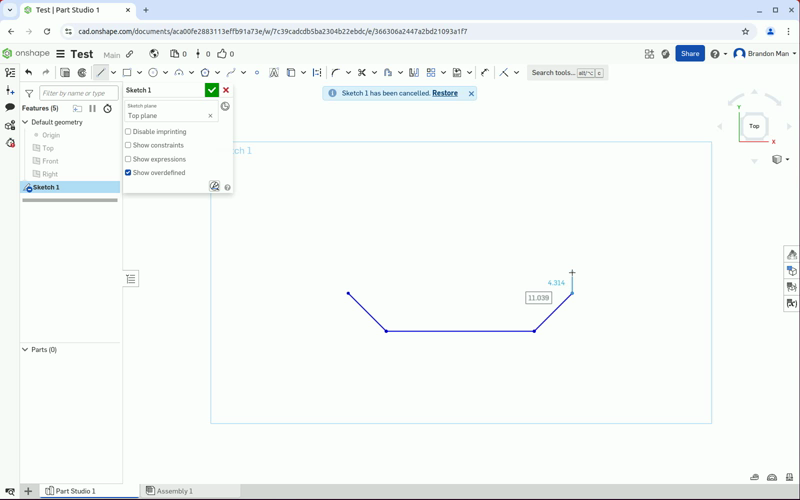
click(572, 272)
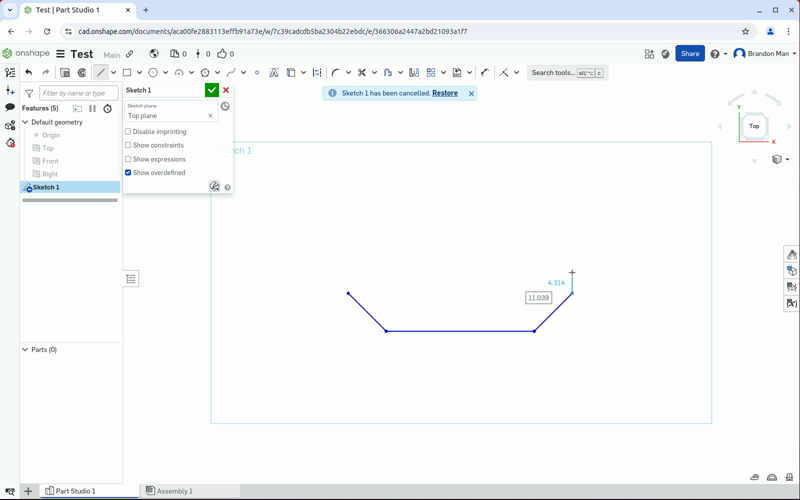
key_up(shift)
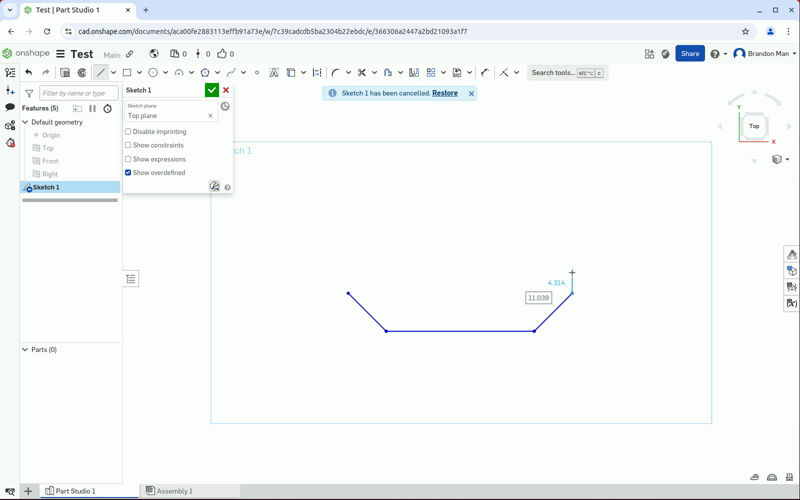
key_down(shift)
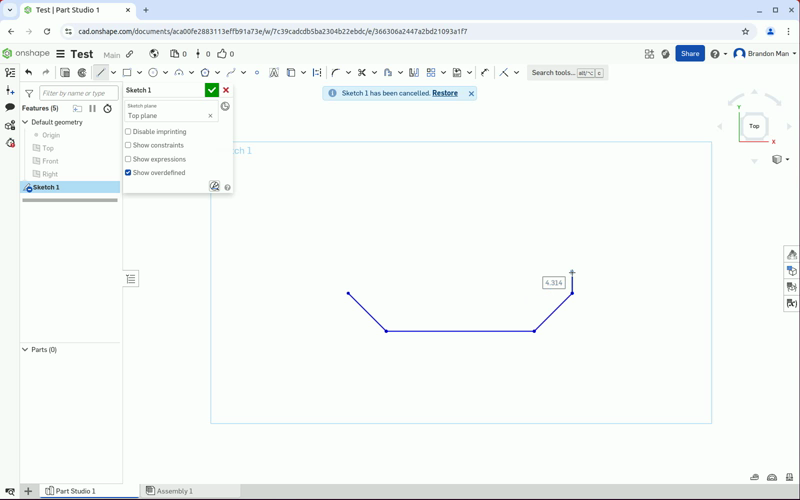
mouse_move(589, 272)
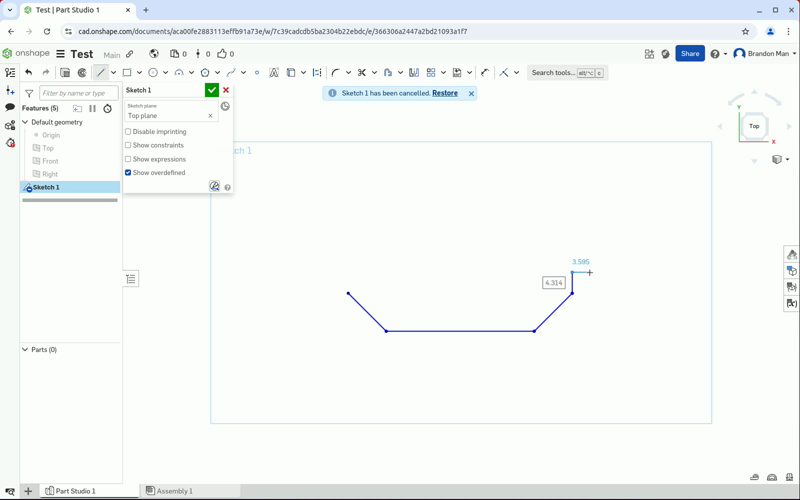
mouse_move(534, 237)
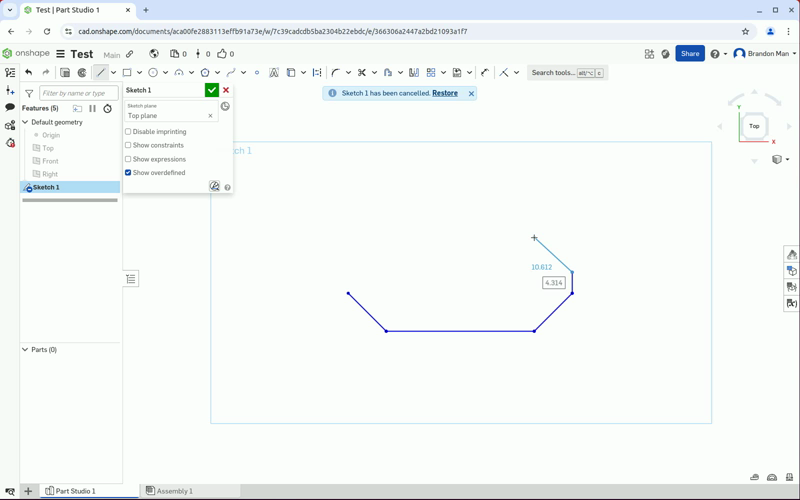
click(534, 237)
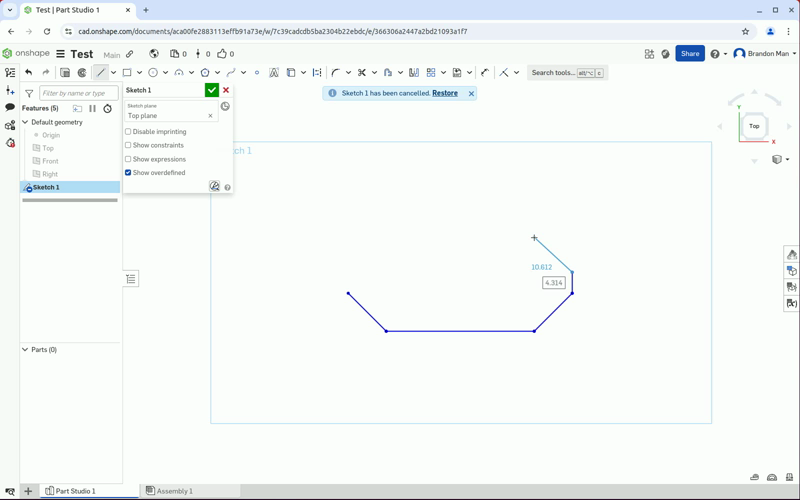
key_up(shift)
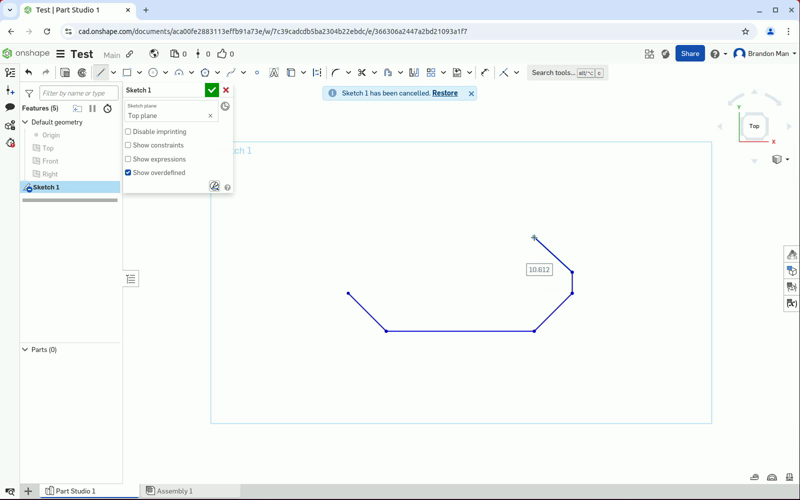
key_down(shift)
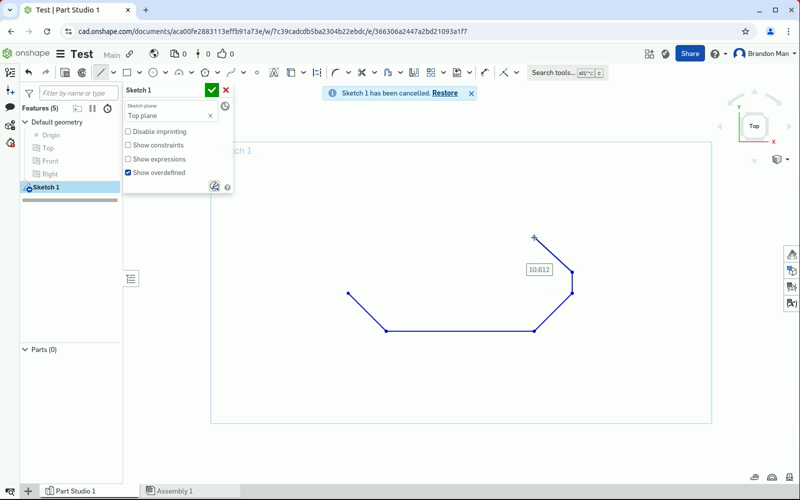
mouse_move(386, 237)
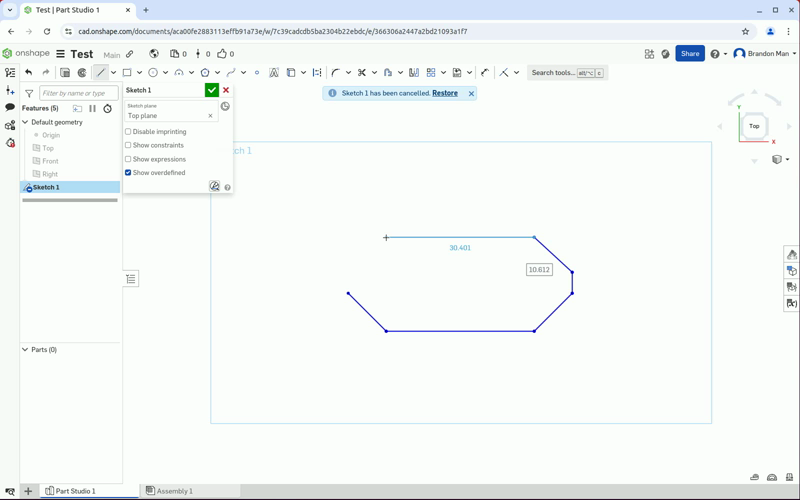
click(386, 237)
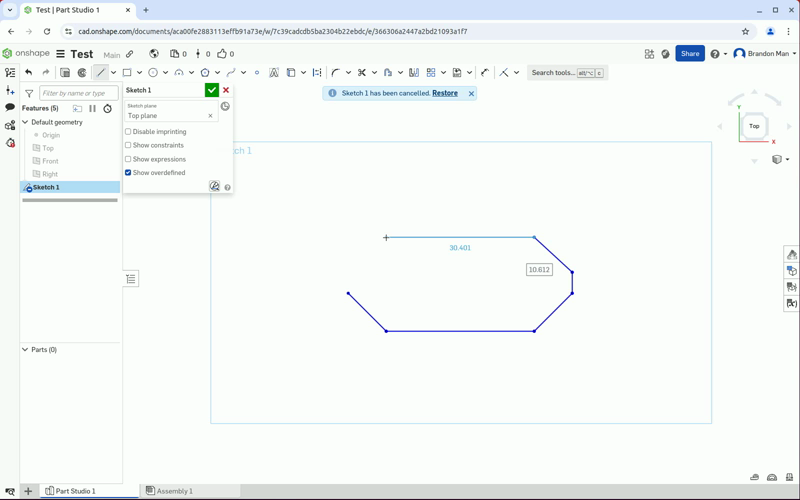
key_up(shift)
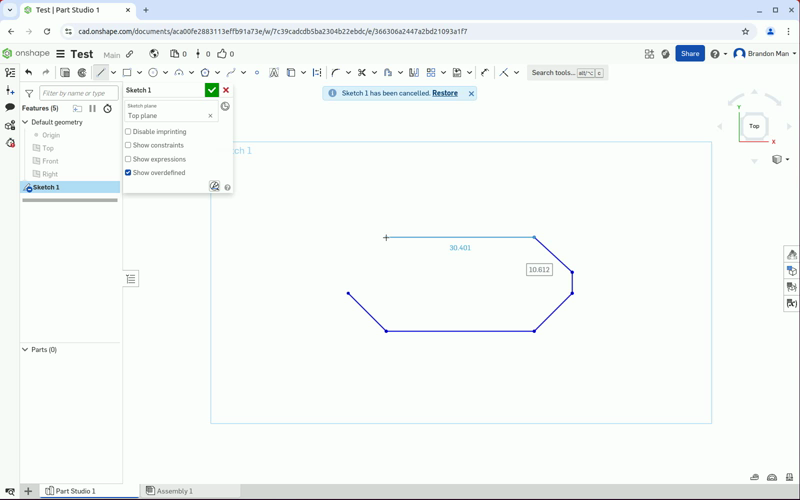
key_down(shift)
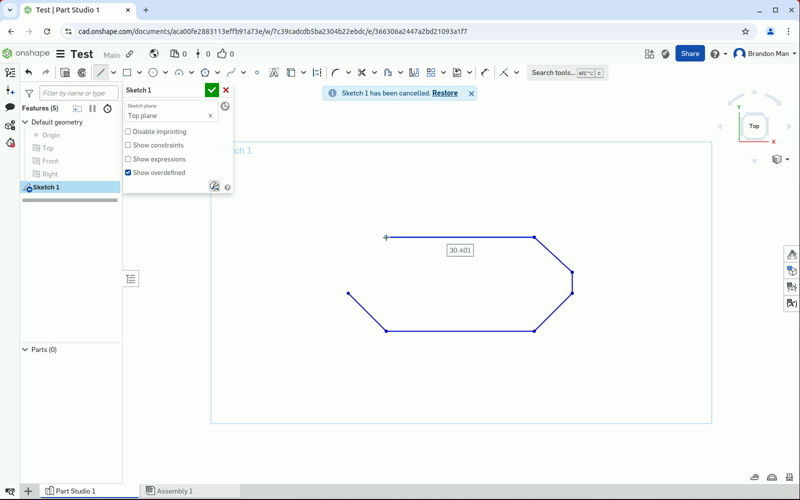
mouse_move(416, 237)
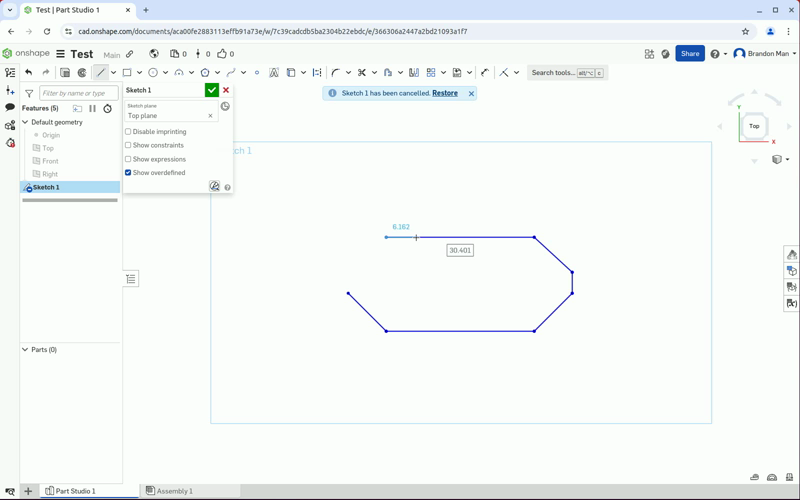
mouse_move(348, 272)
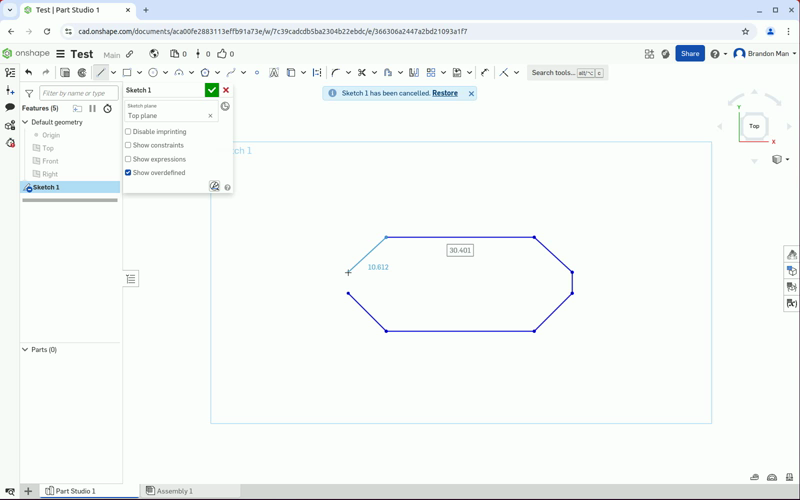
click(348, 272)
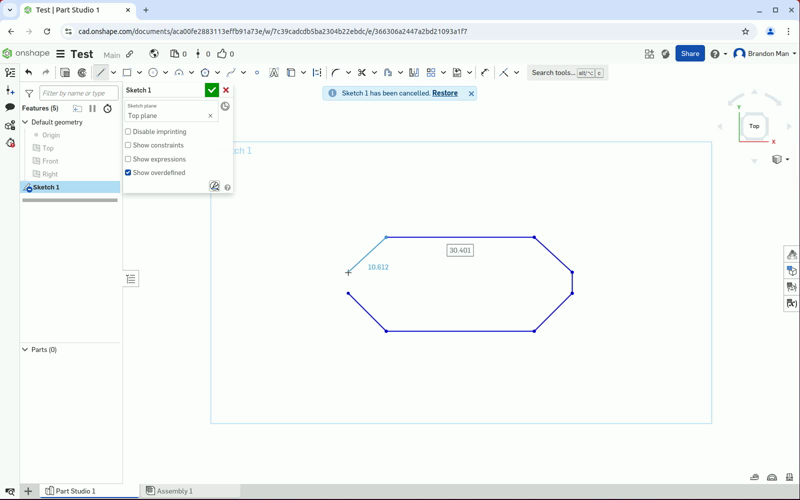
key_up(shift)
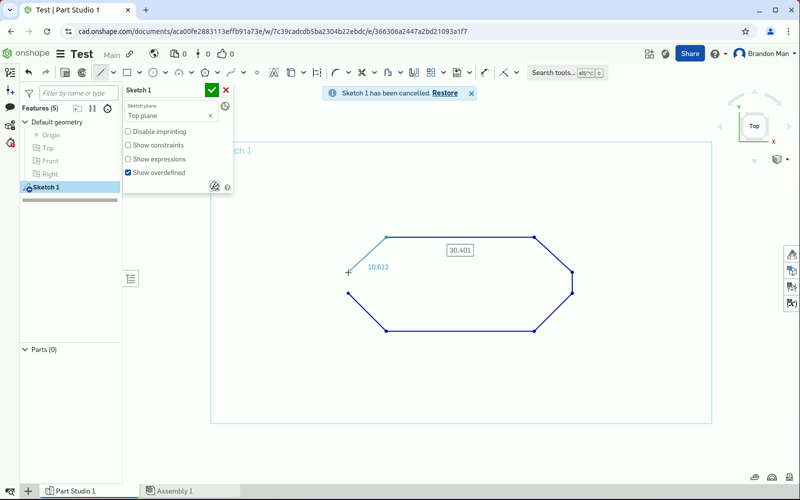
mouse_move(378, 272)
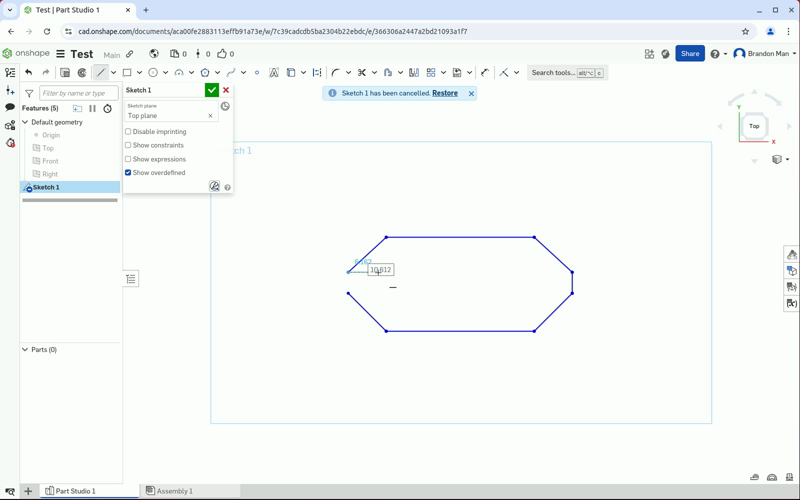
key_down(shift)
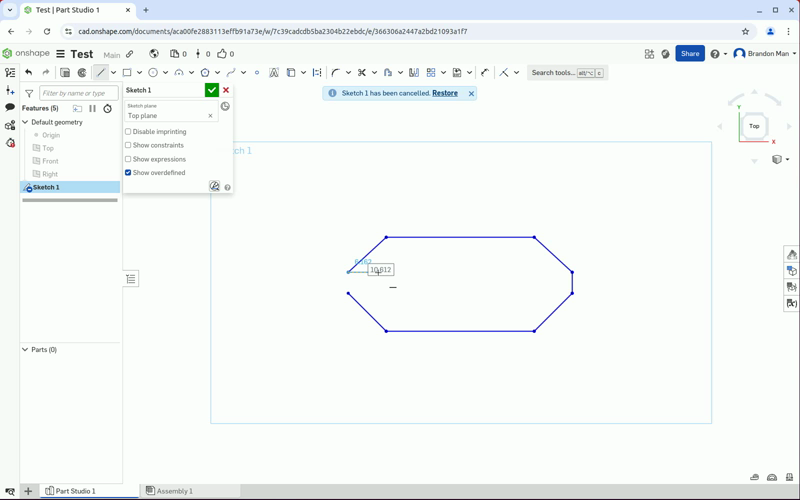
mouse_move(348, 293)
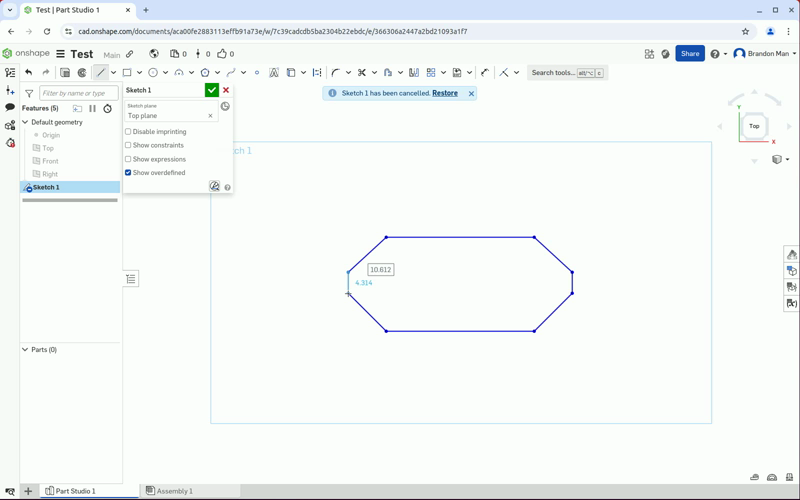
key_up(shift)
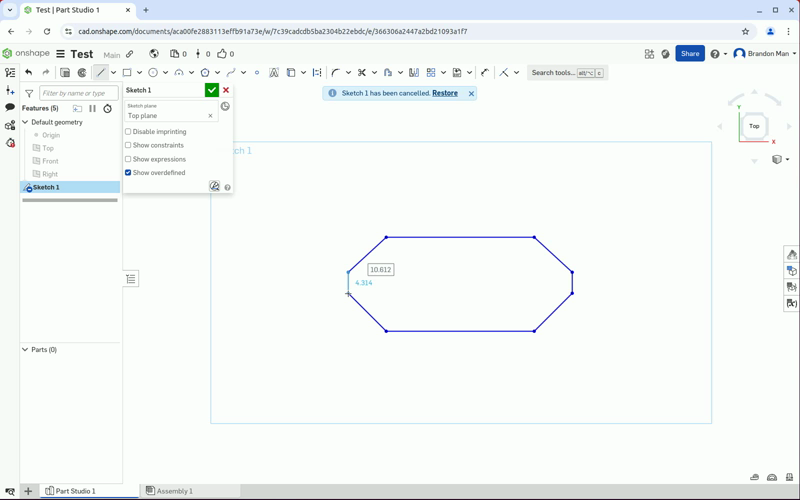
click(348, 293)
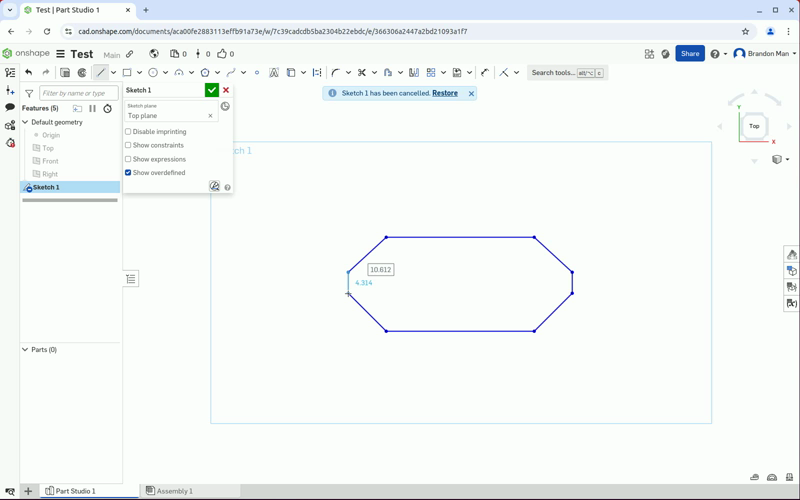
key(esc)
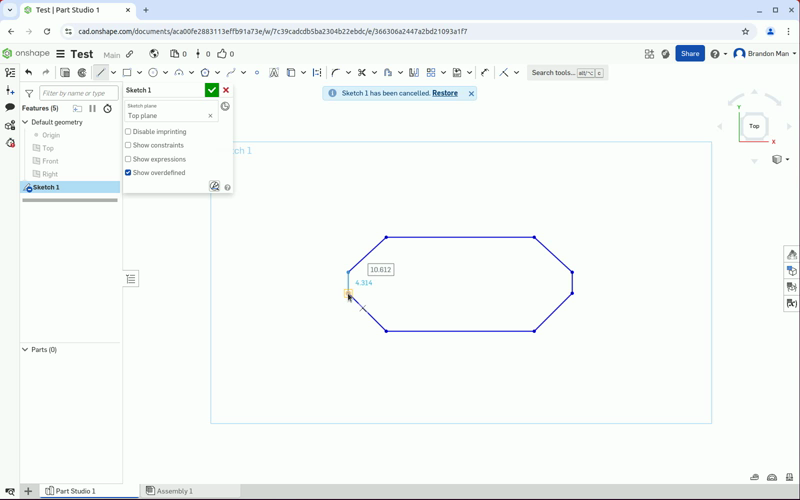
key(c)
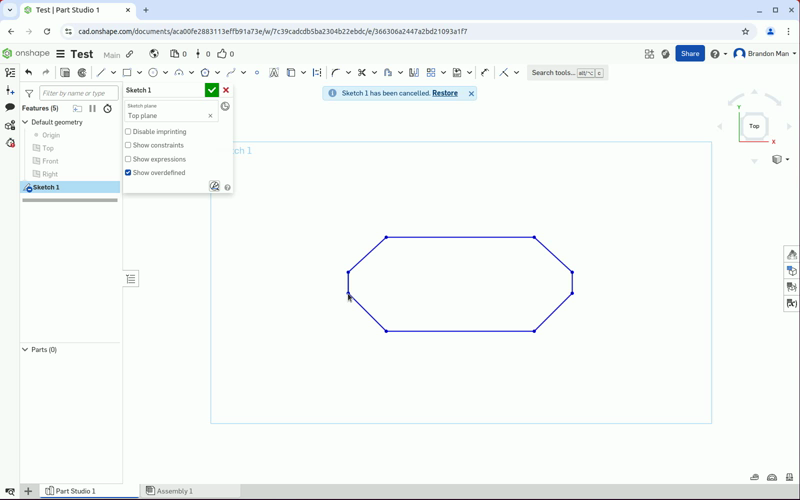
key_down(shift)
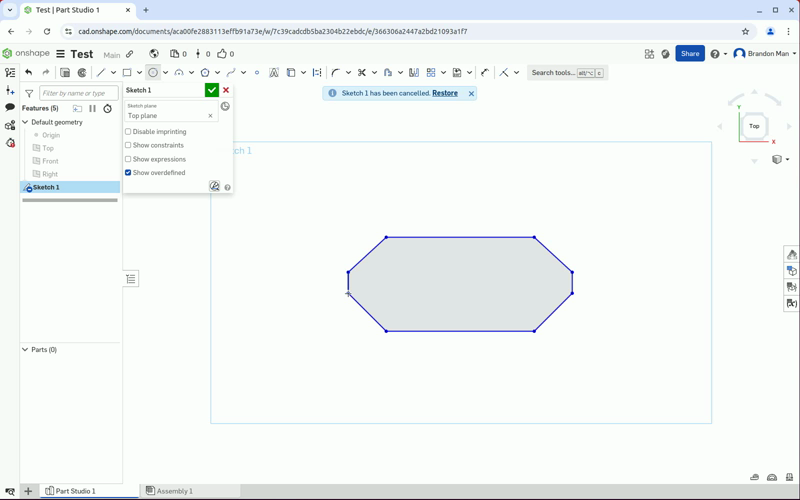
mouse_move(371, 284)
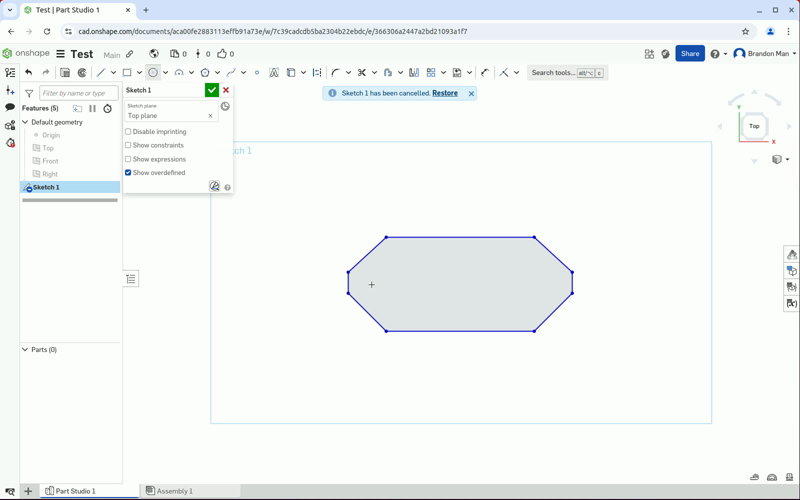
click(371, 284)
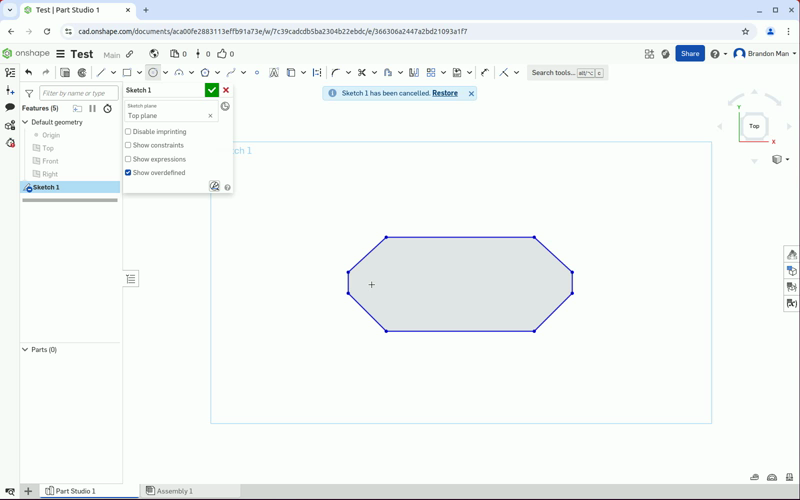
key_up(shift)
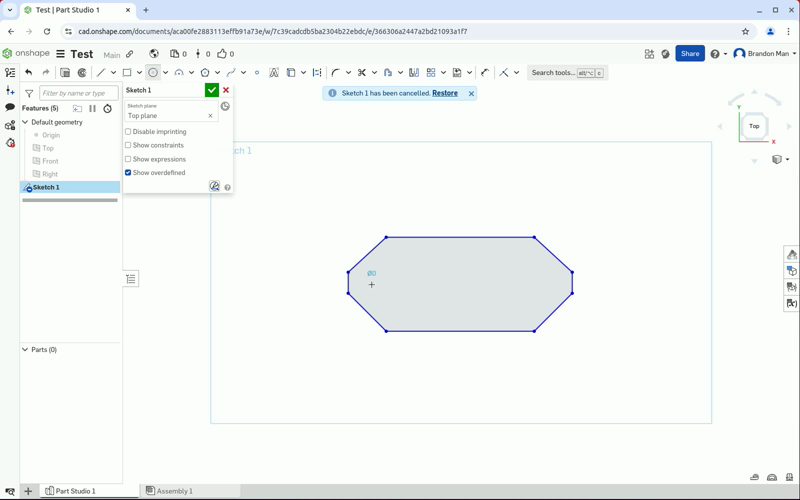
mouse_move(386, 284)
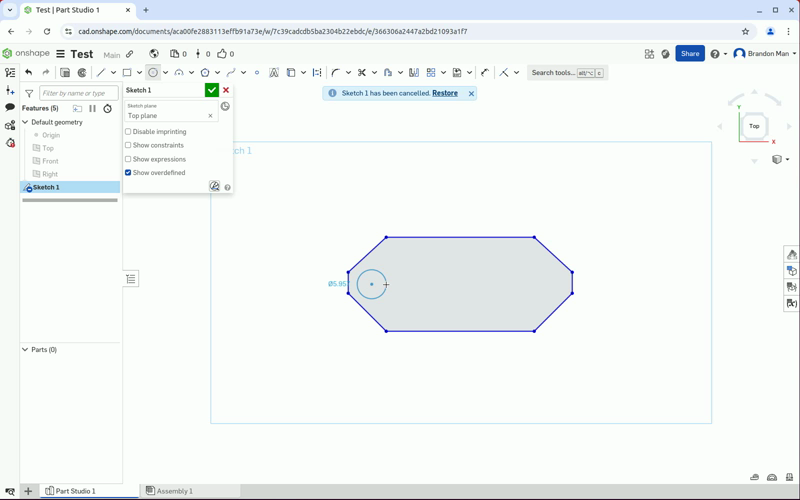
click(386, 284)
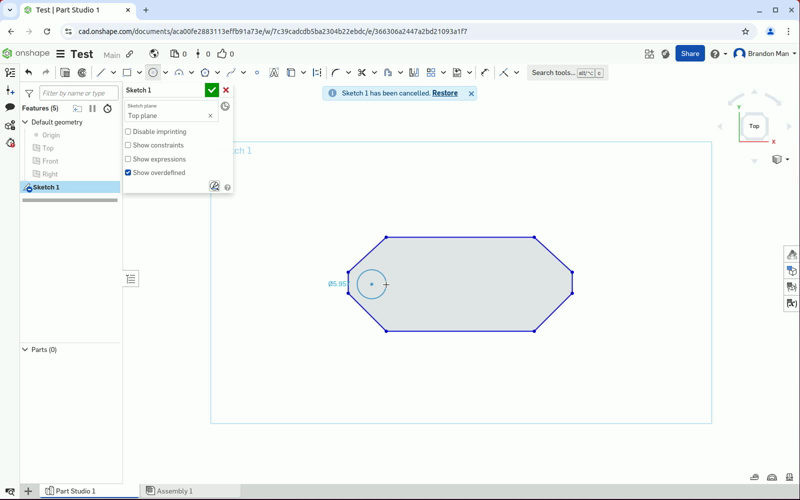
key(esc)
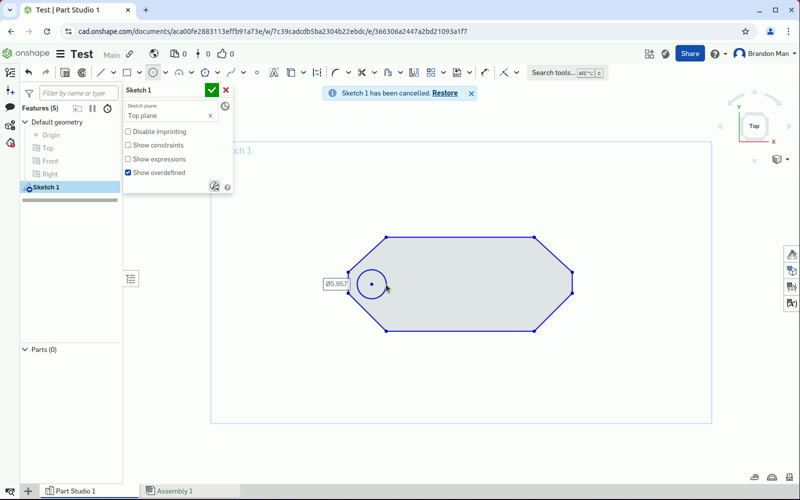
key(l)
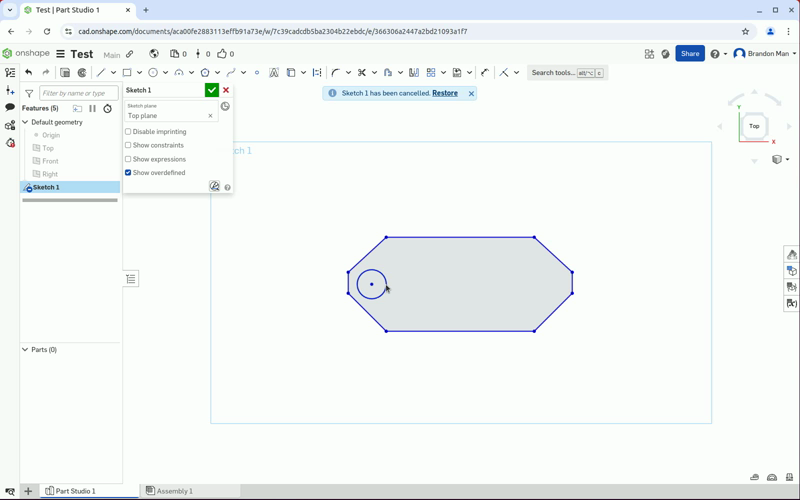
key_down(shift)
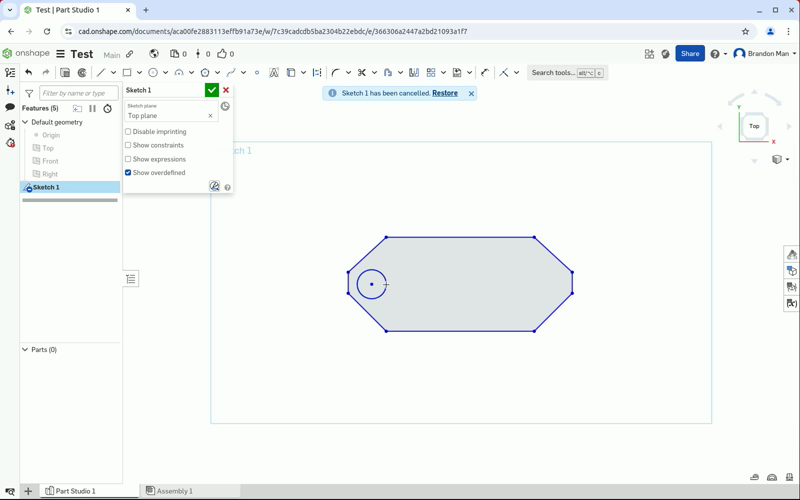
mouse_move(397, 319)
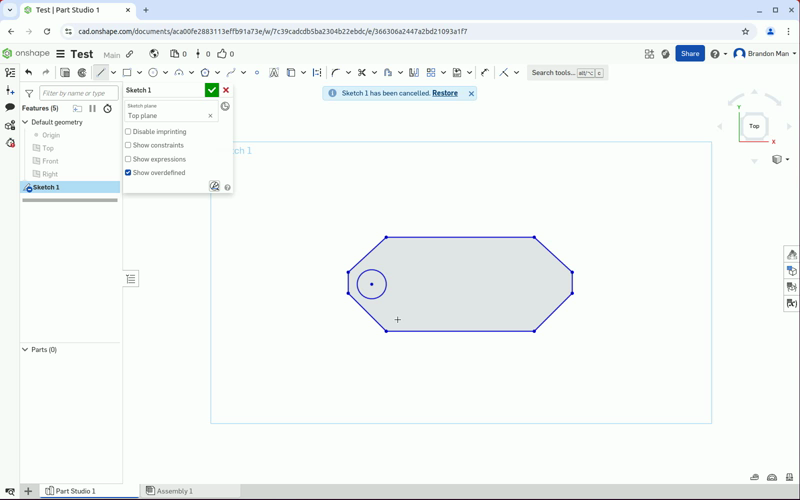
click(397, 319)
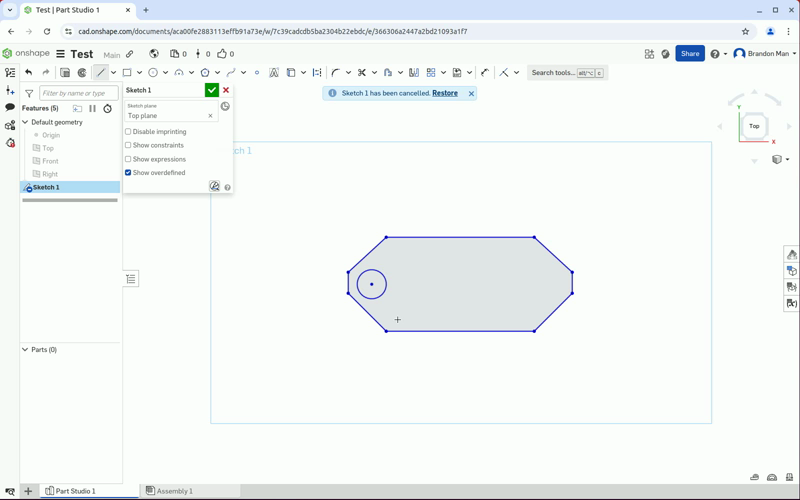
key_up(shift)
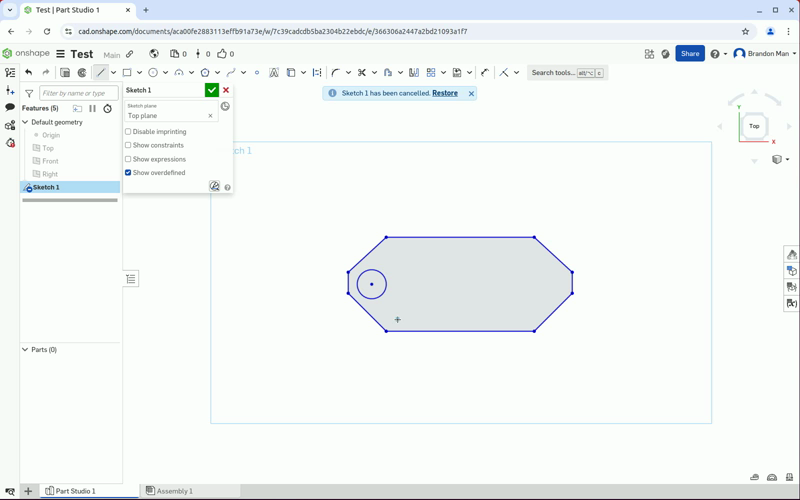
key_down(shift)
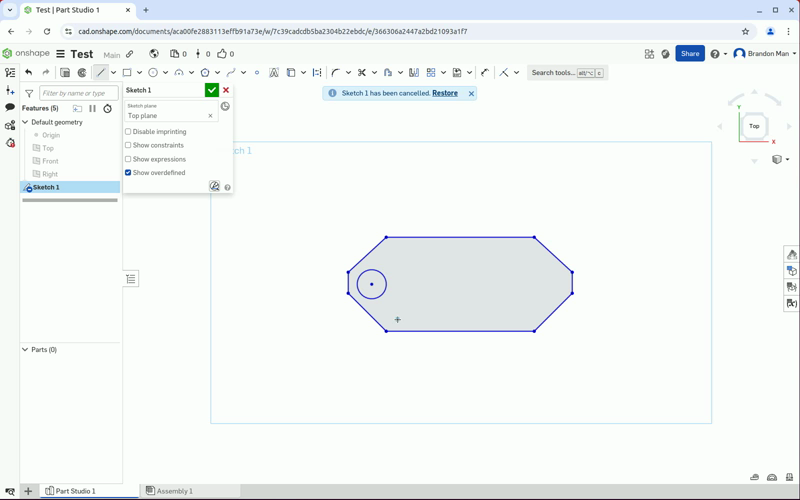
mouse_move(522, 319)
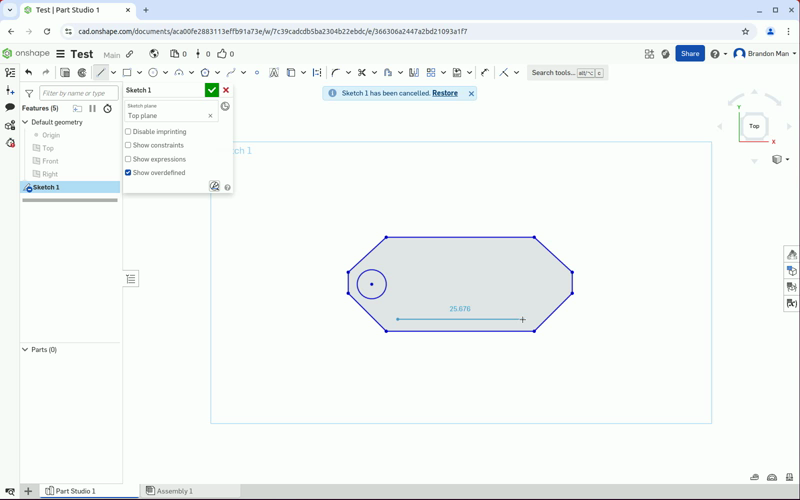
click(522, 319)
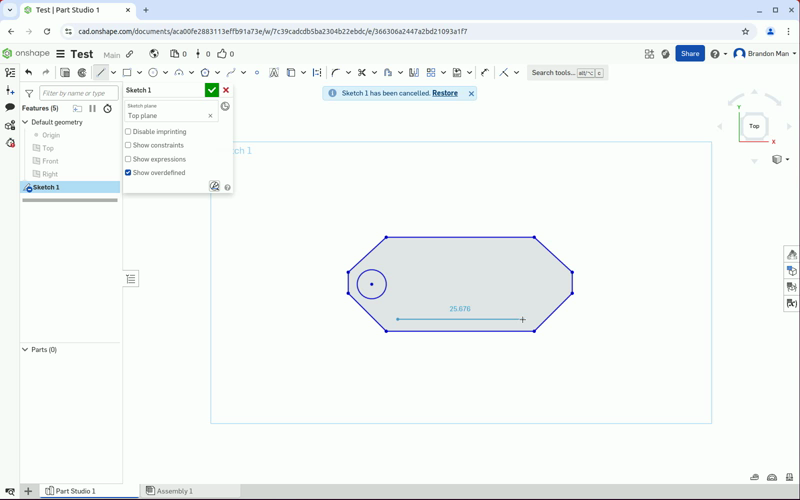
key_up(shift)
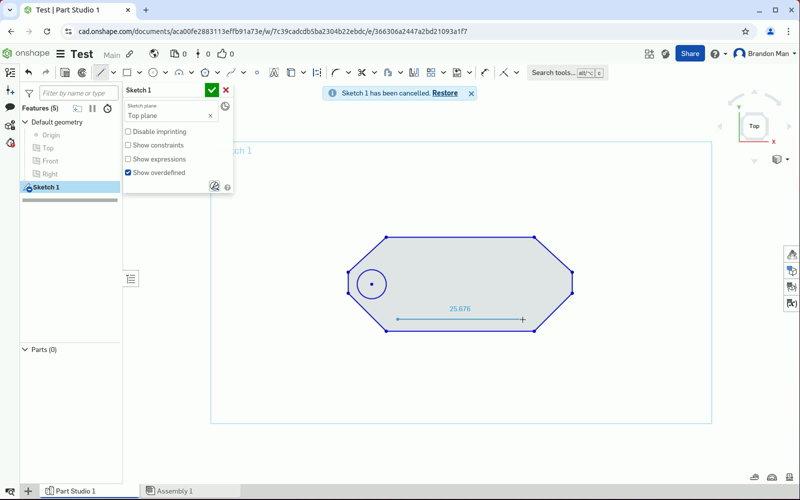
key_down(shift)
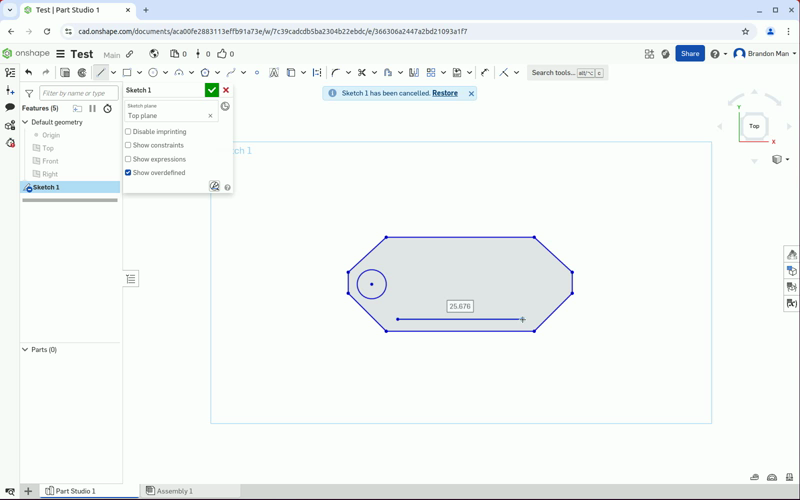
mouse_move(522, 246)
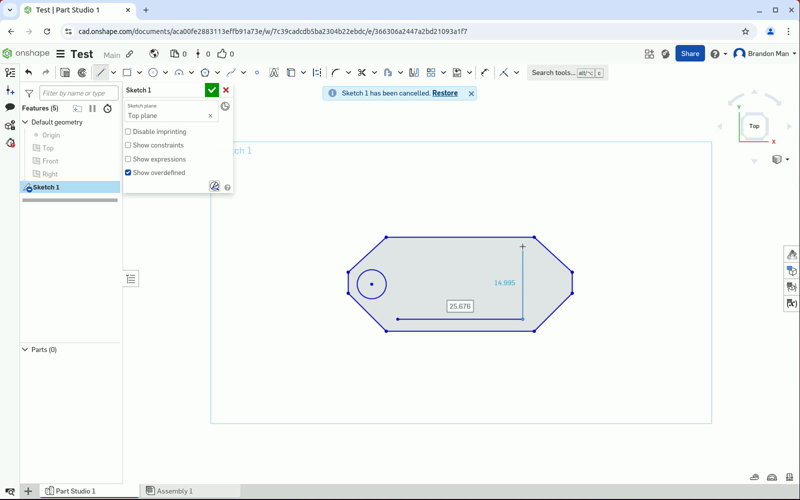
click(522, 246)
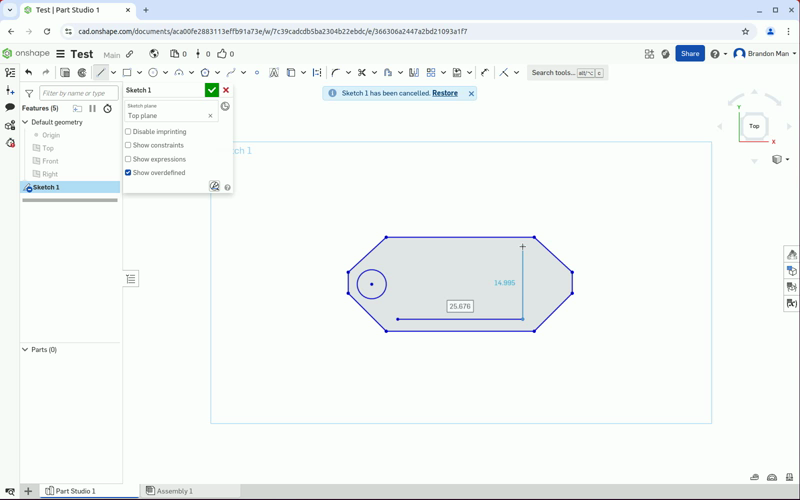
key_up(shift)
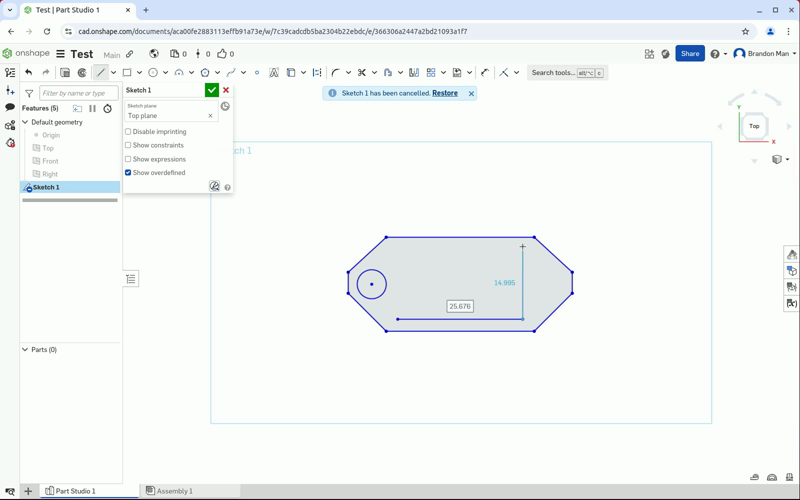
key_down(shift)
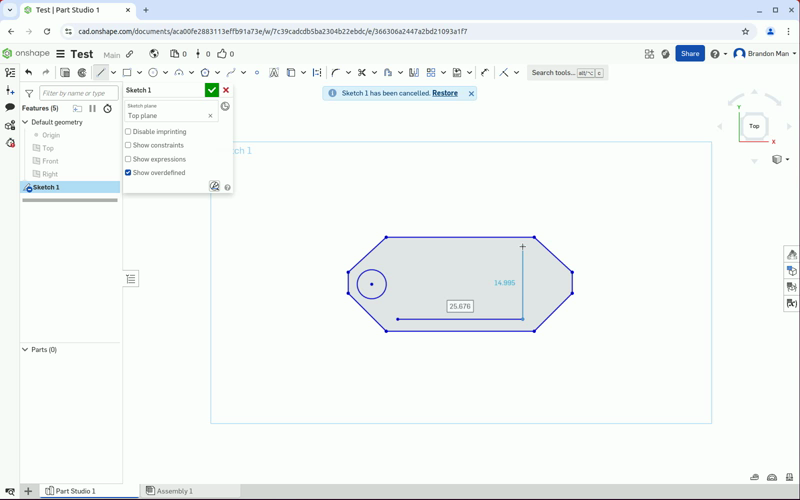
mouse_move(397, 246)
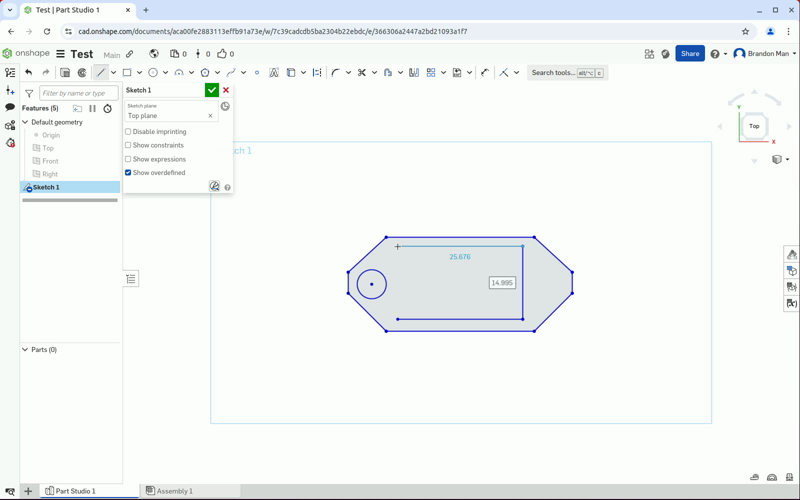
click(397, 246)
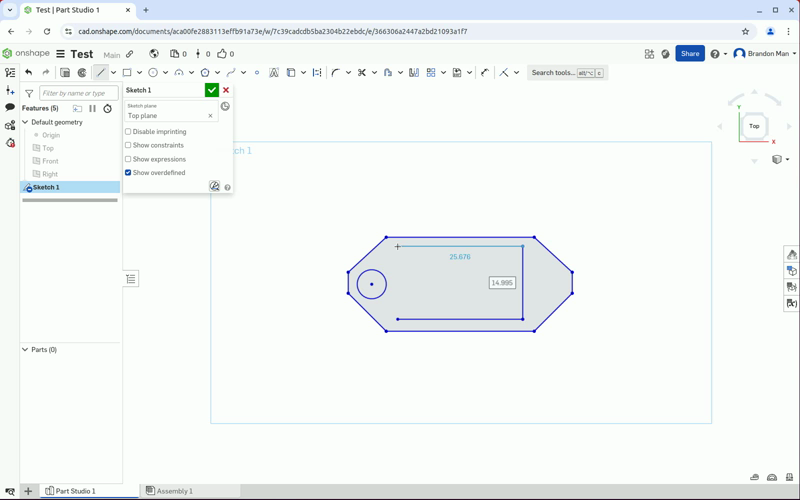
key_up(shift)
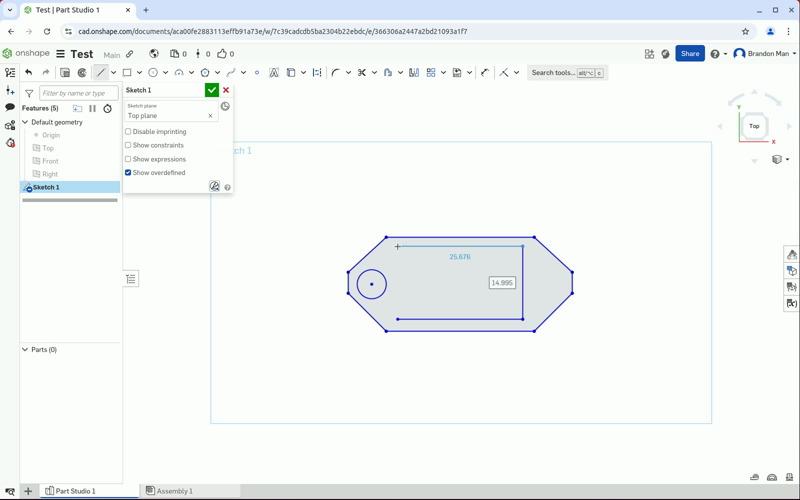
key_down(shift)
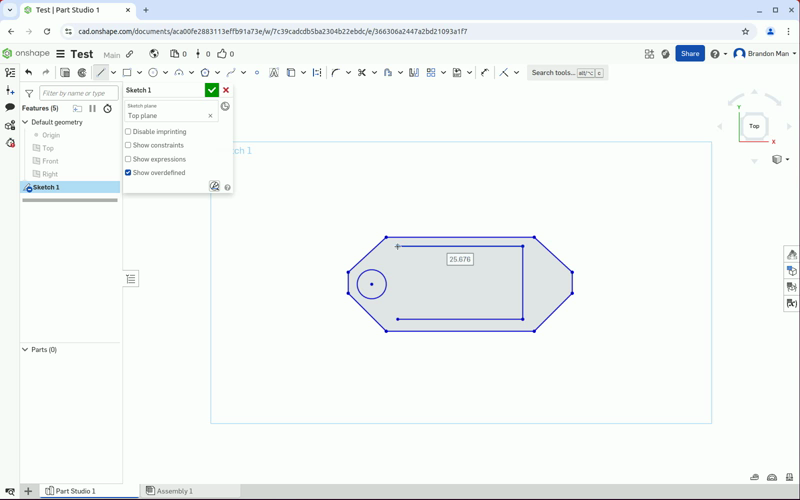
mouse_move(397, 319)
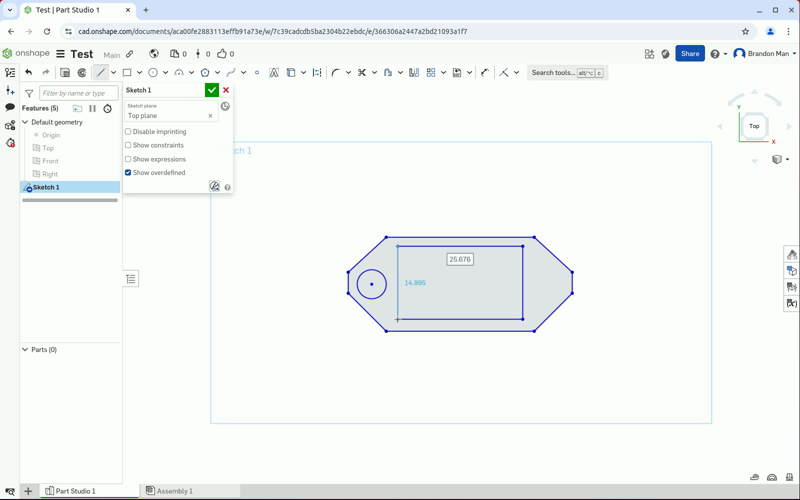
key_up(shift)
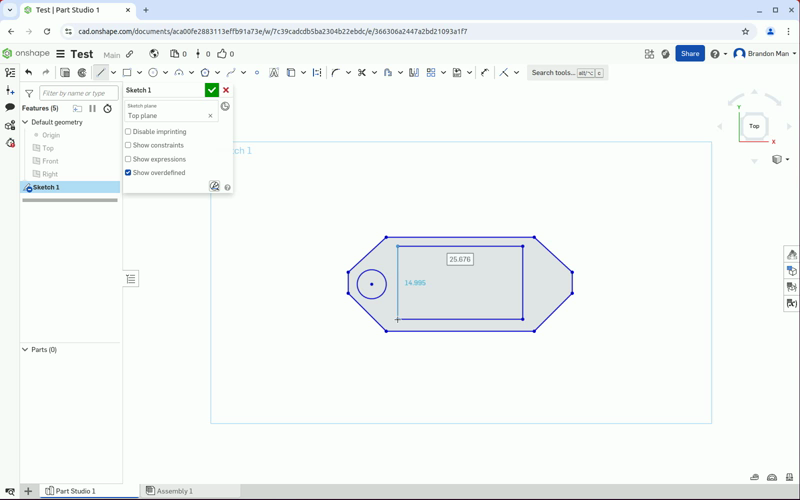
click(397, 319)
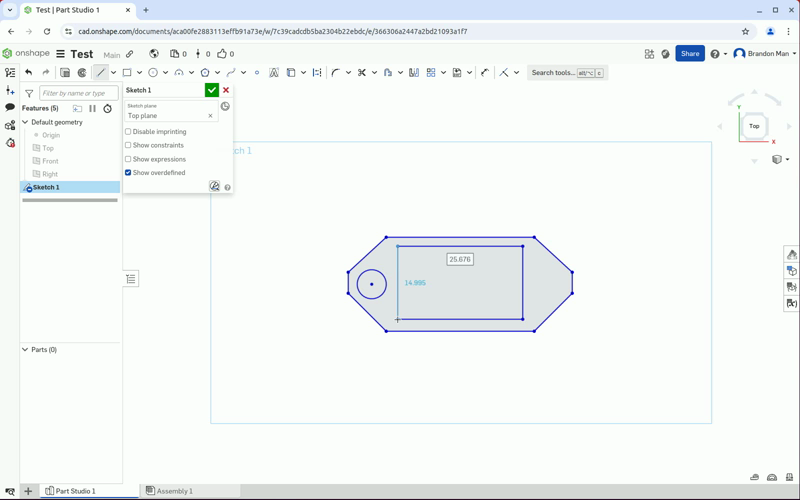
key(esc)
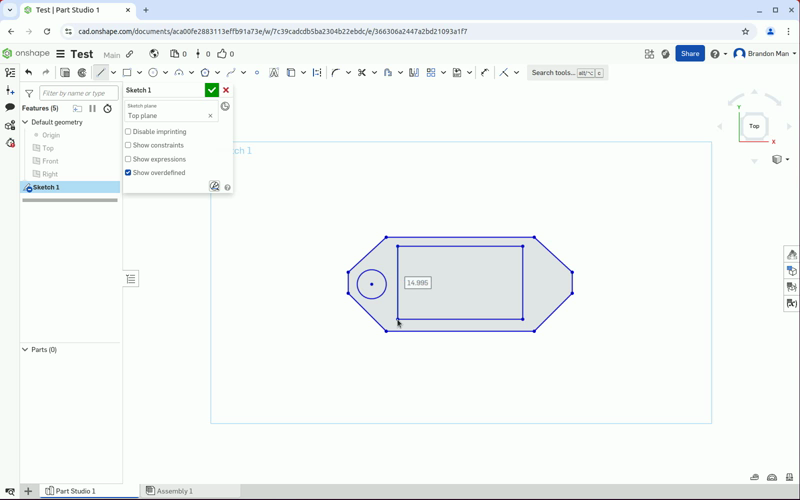
key(c)
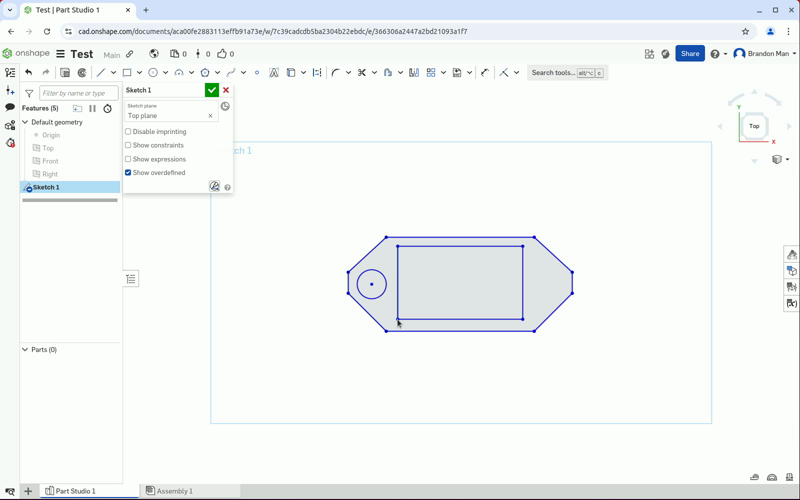
key_down(shift)
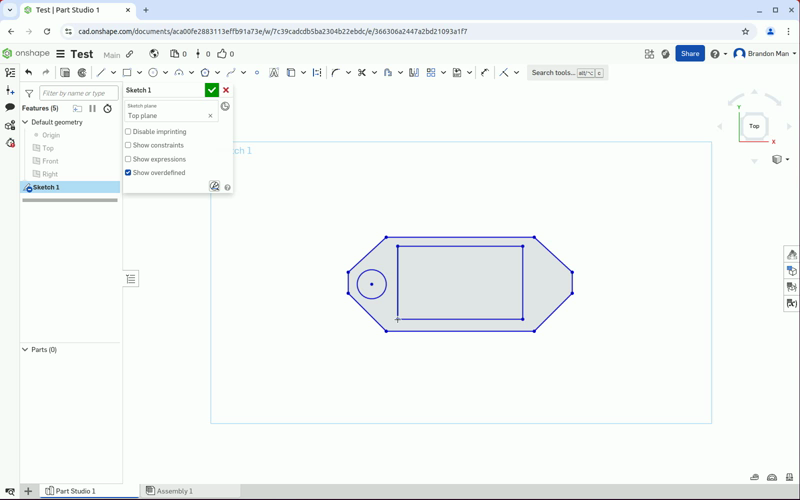
mouse_move(548, 284)
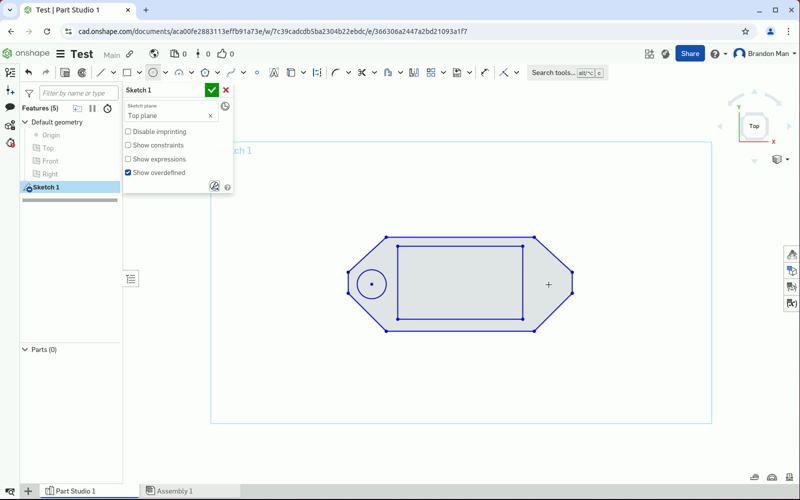
click(548, 284)
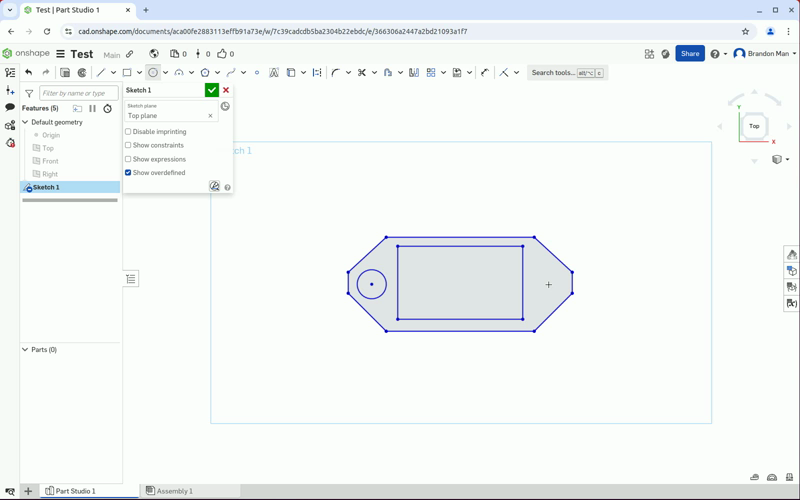
key_up(shift)
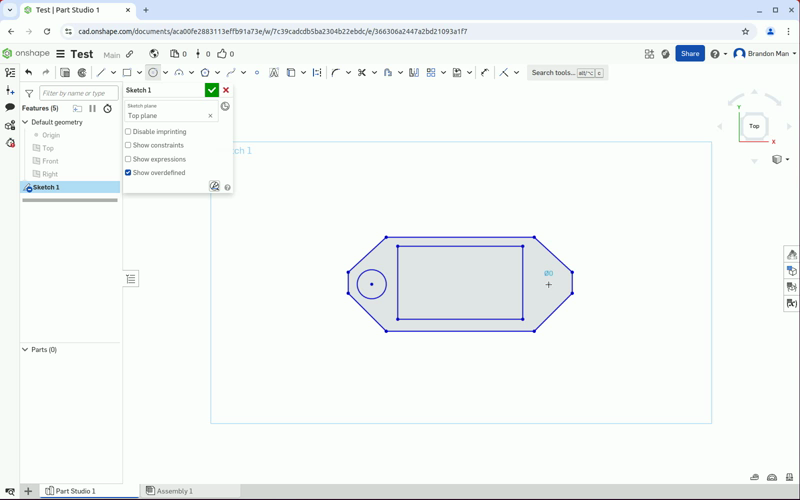
mouse_move(562, 284)
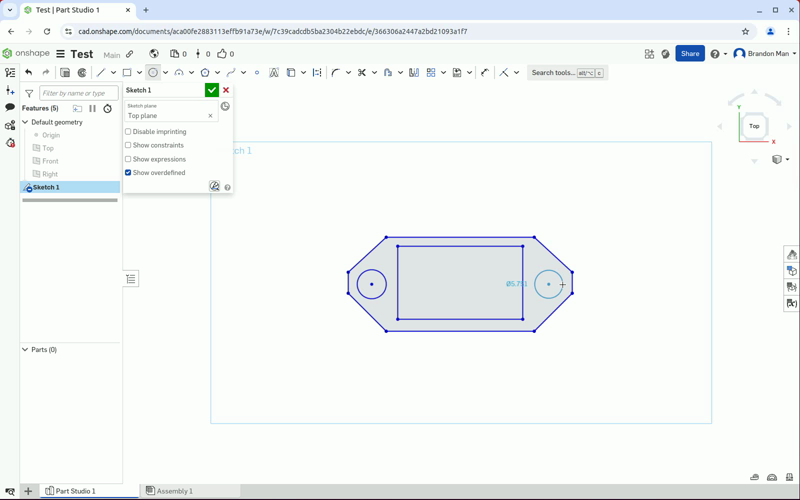
click(562, 284)
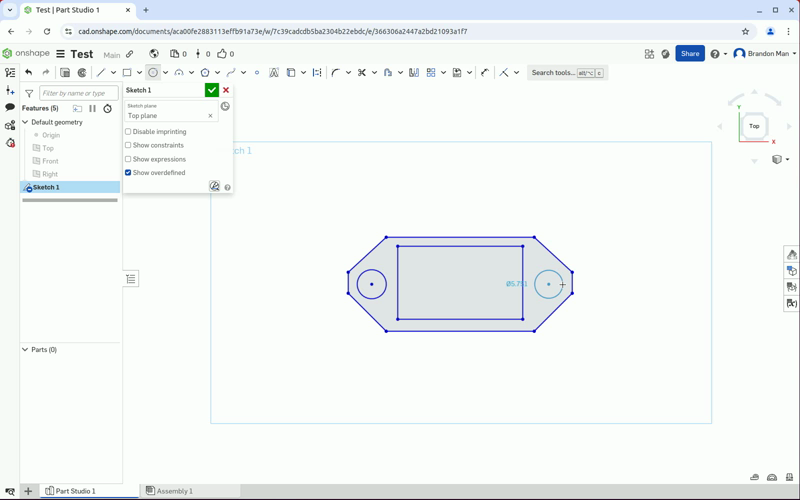
key(esc)
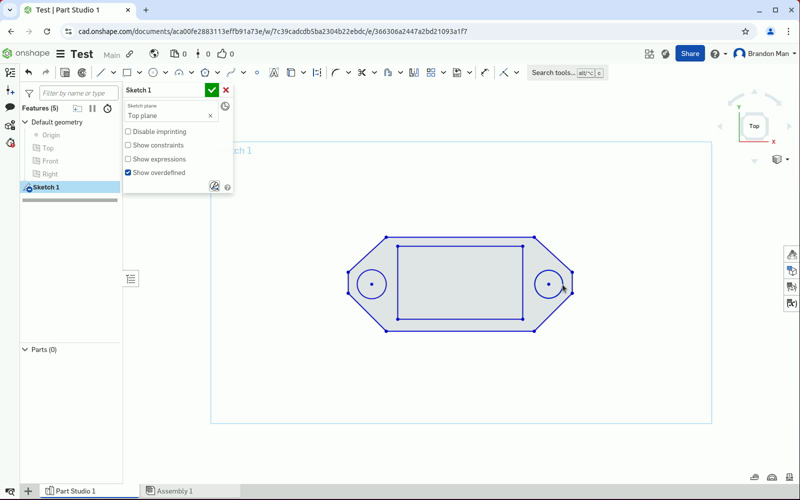
mouse_move(423, 325)
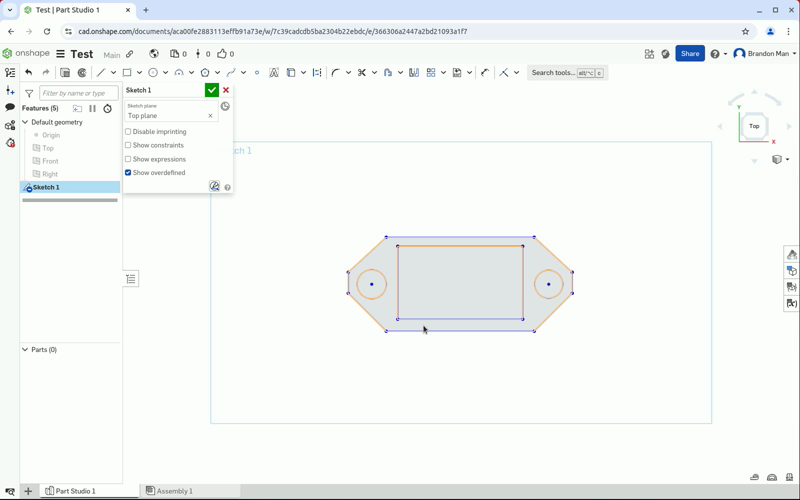
click(423, 325)
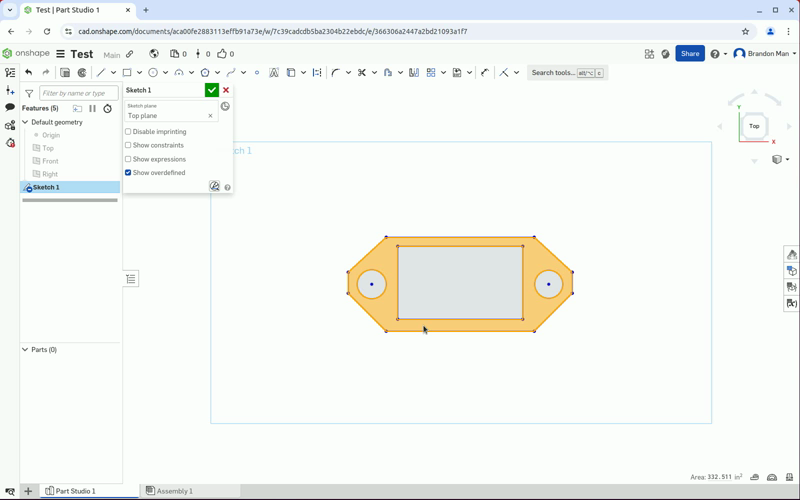
mouse_move(73, 352)
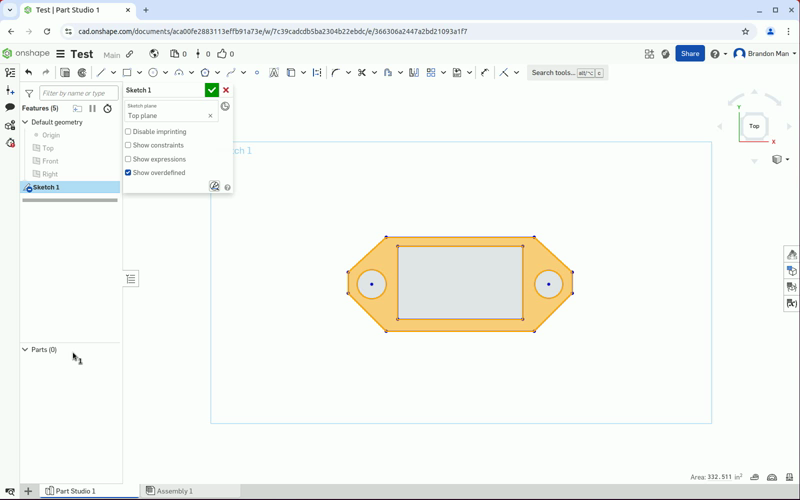
key(shift+y)
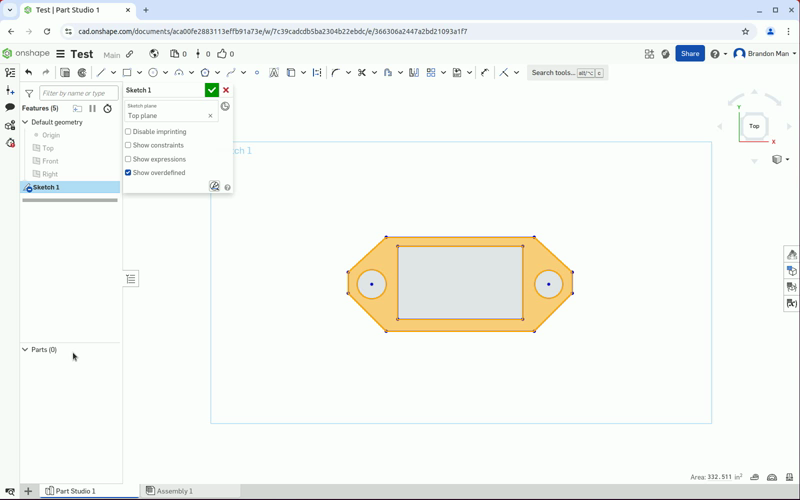
key(shift+e)
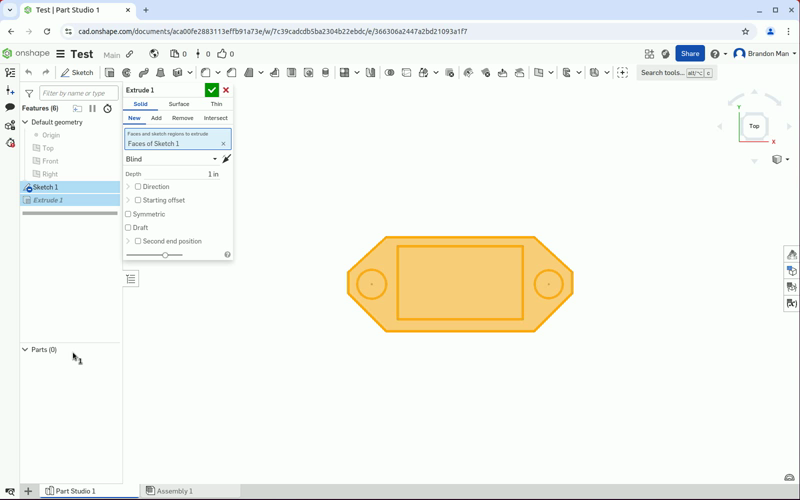
mouse_move(143, 106)
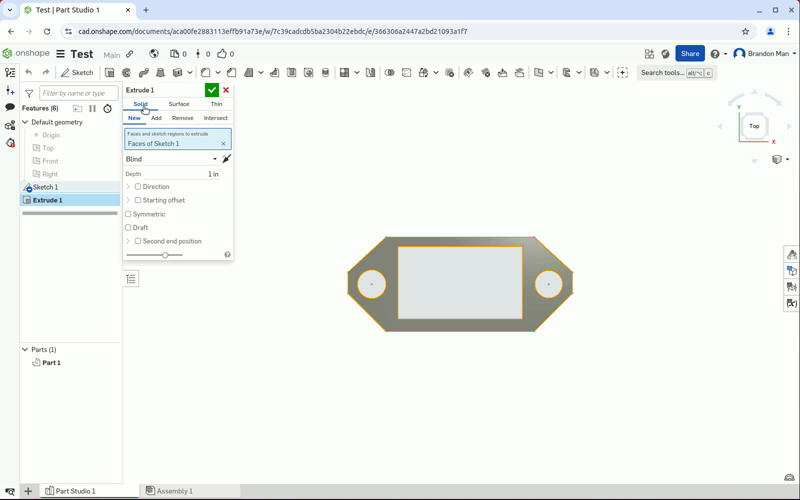
click(143, 106)
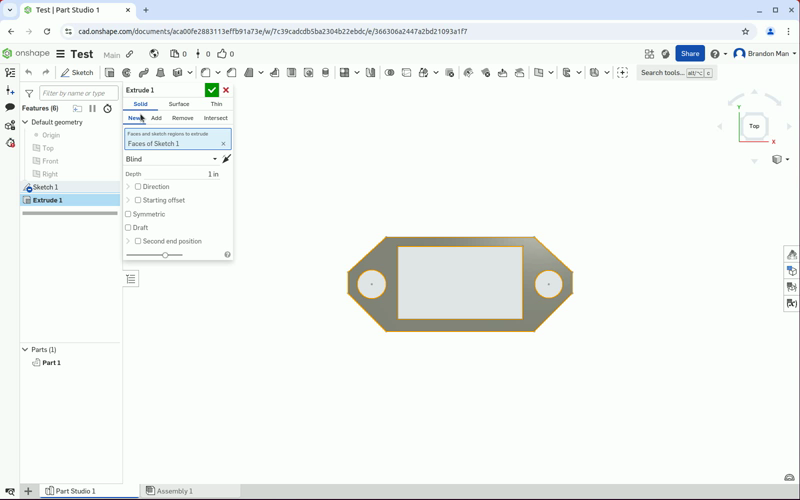
mouse_move(137, 120)
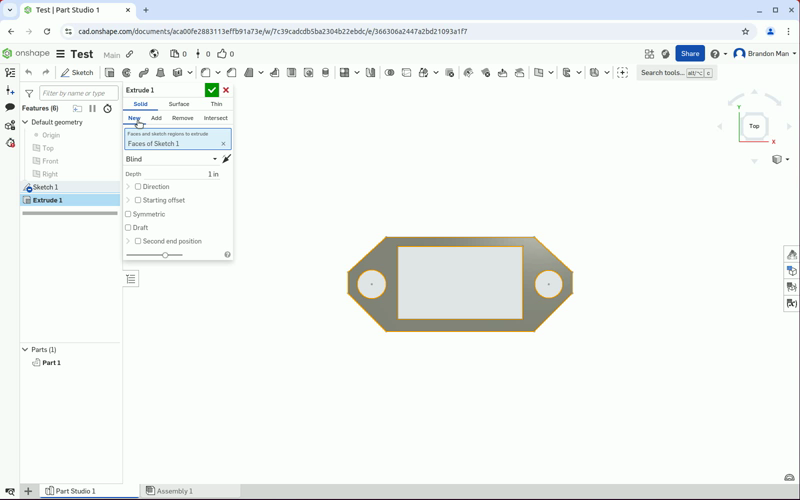
click(137, 120)
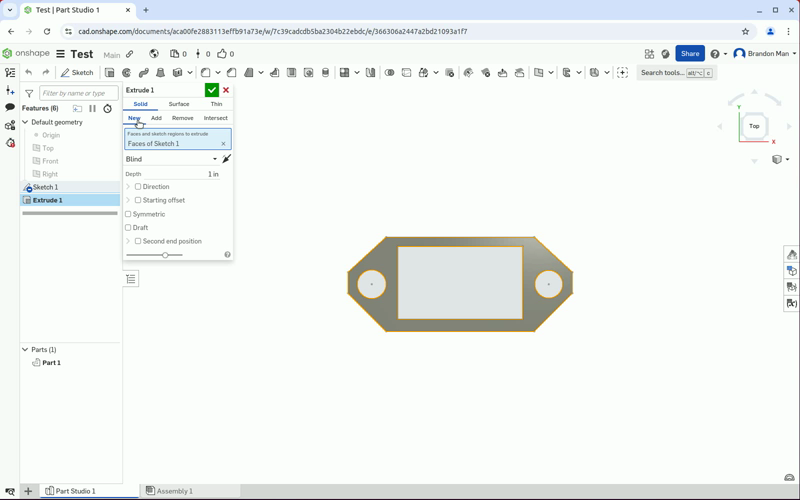
key(tab, 4)
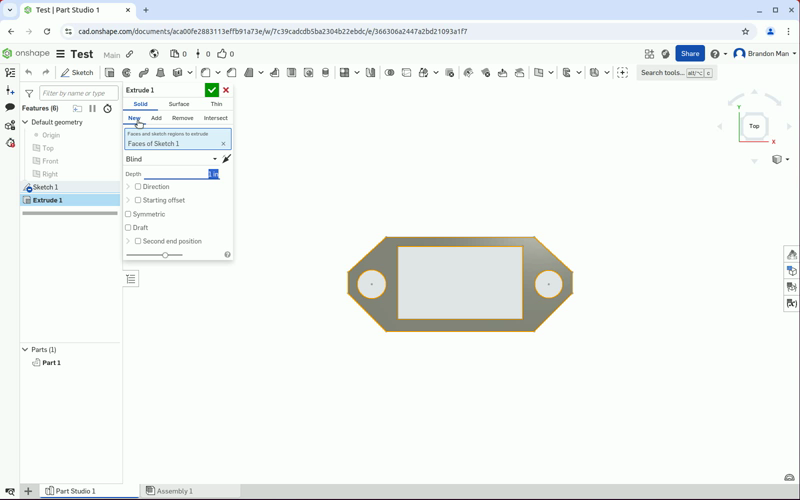
text(9.869)
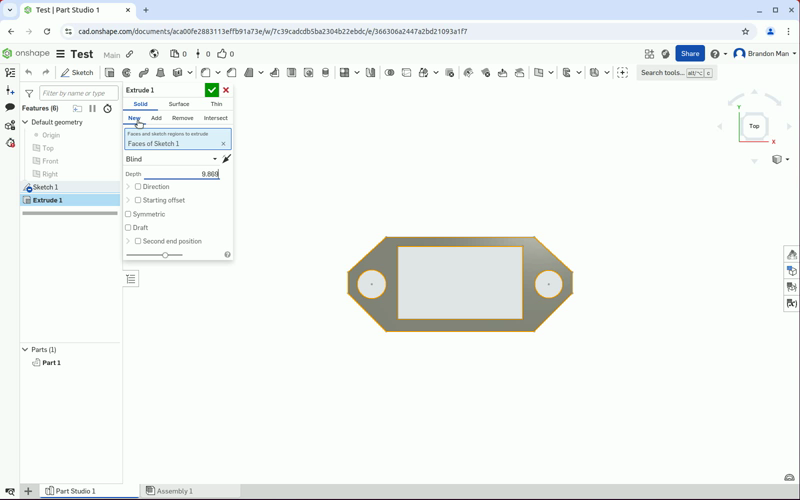
key(enter)
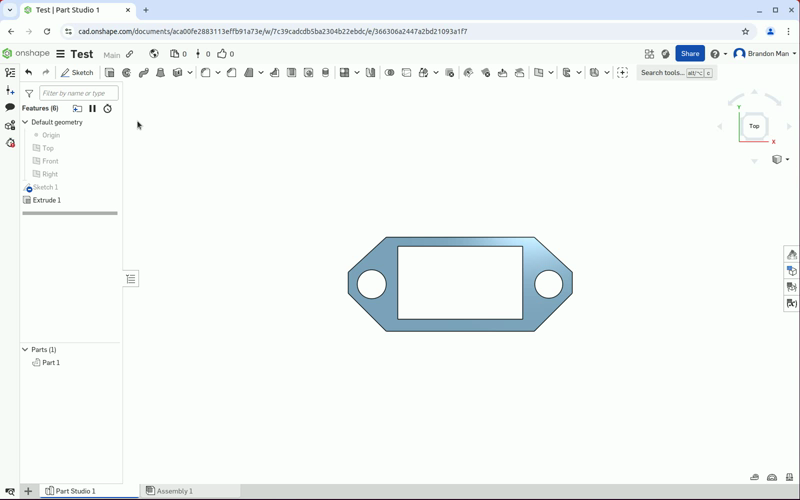
key(shift+h)
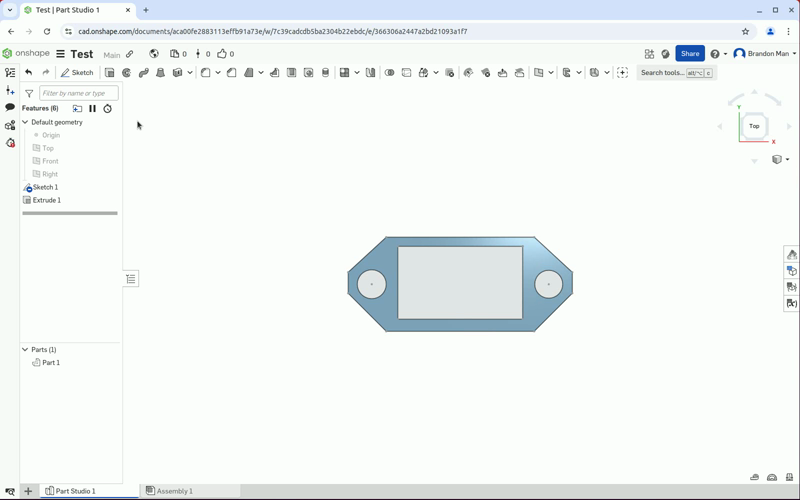
key(shift+h)
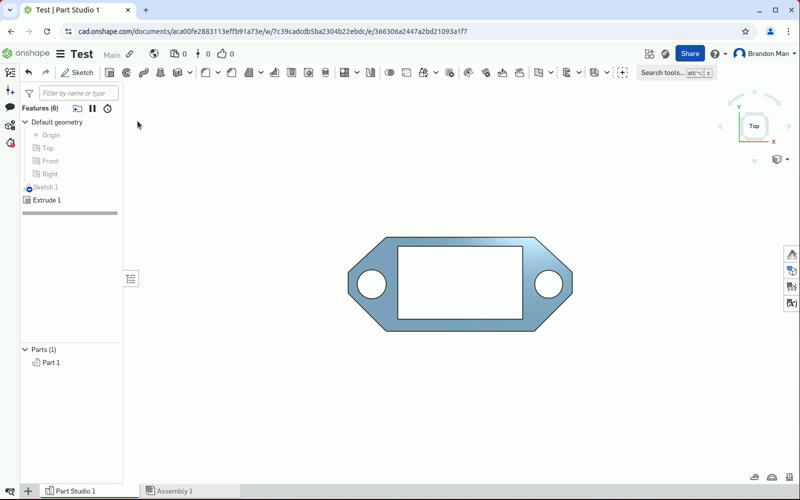
mouse_move(73, 189)
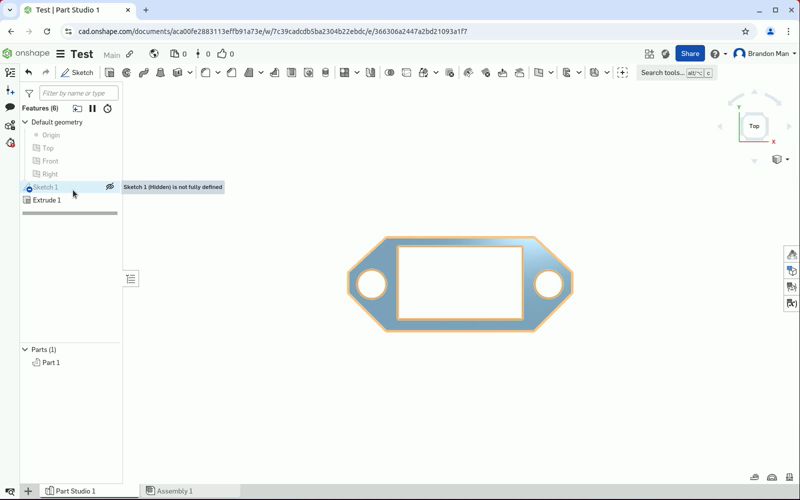
click(73, 189)
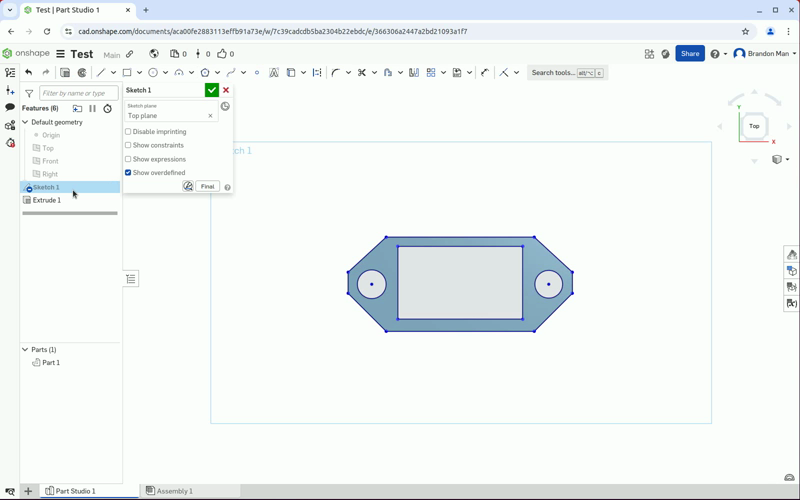
mouse_move(229, 92)
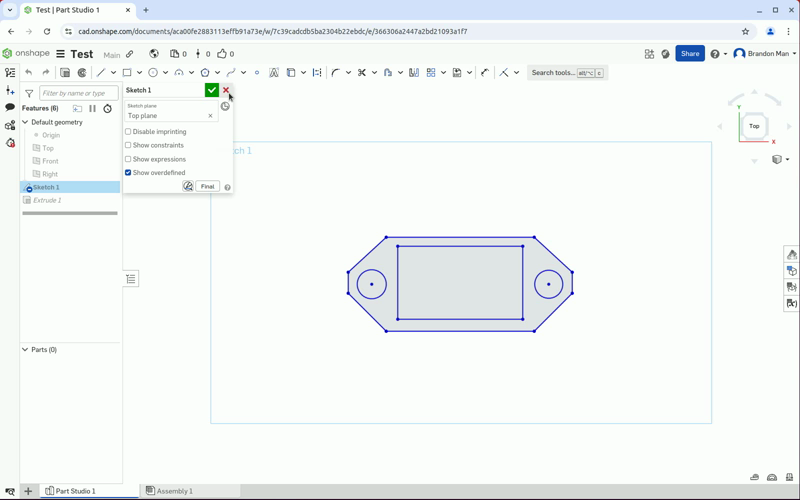
click(229, 92)
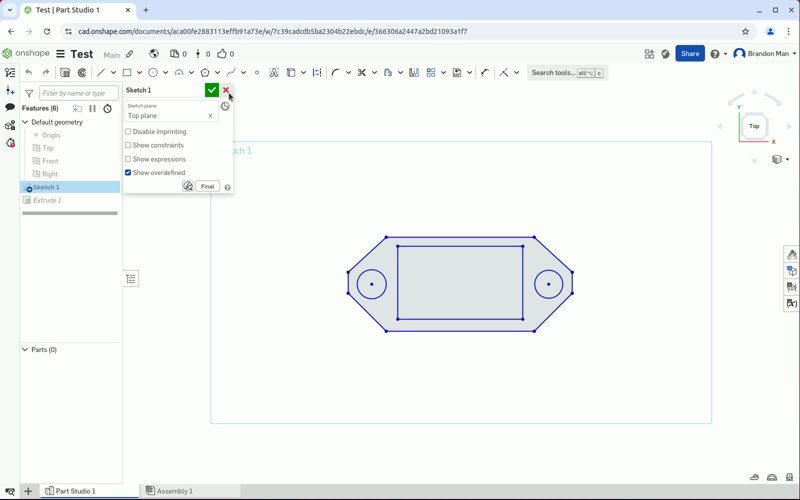
key(shift+s)
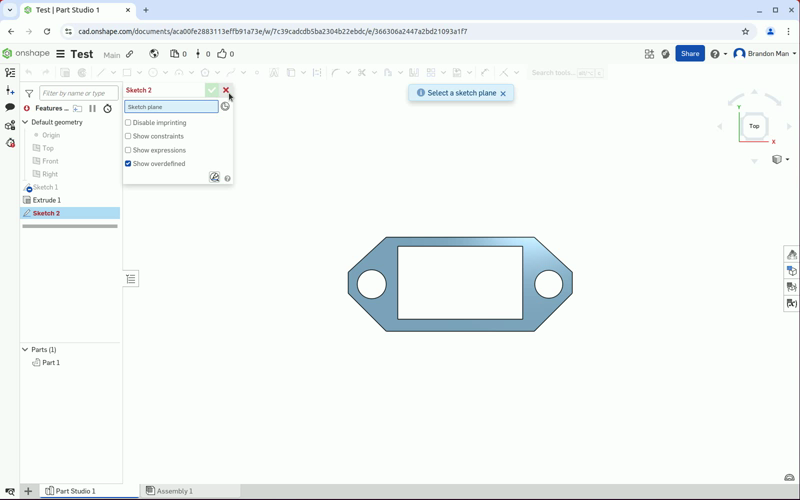
mouse_move(73, 150)
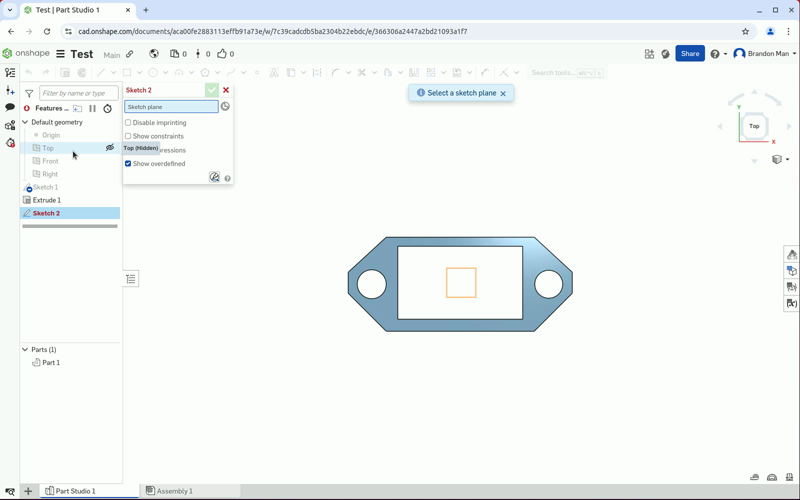
click(73, 150)
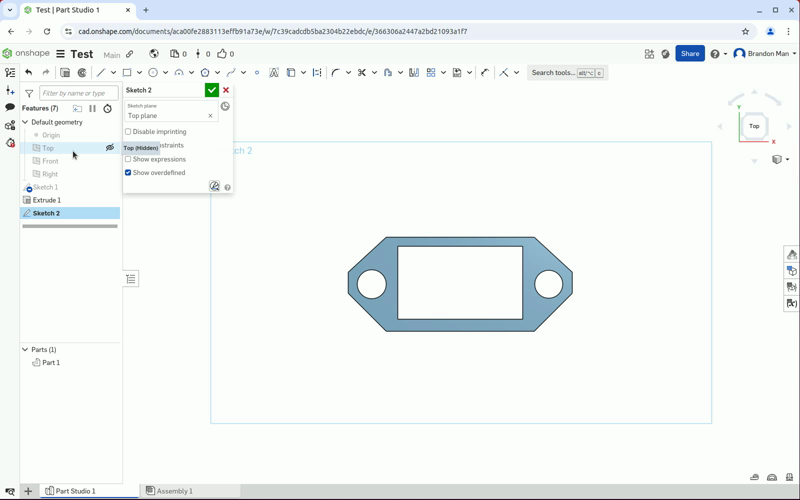
mouse_move(73, 352)
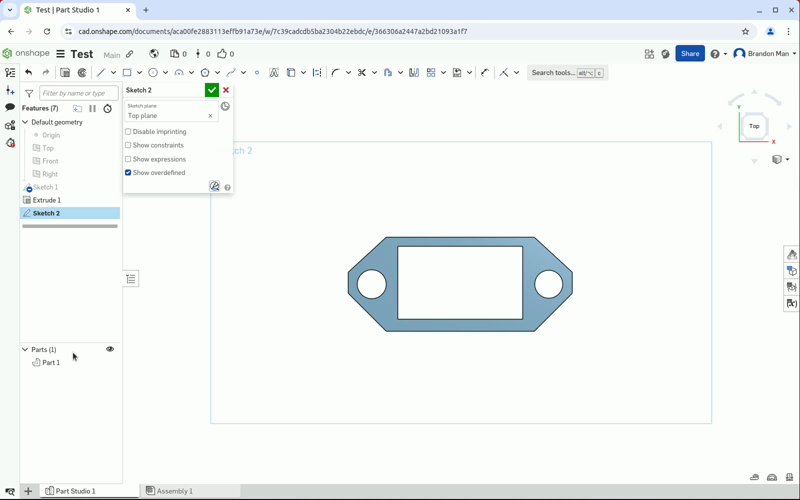
key(y)
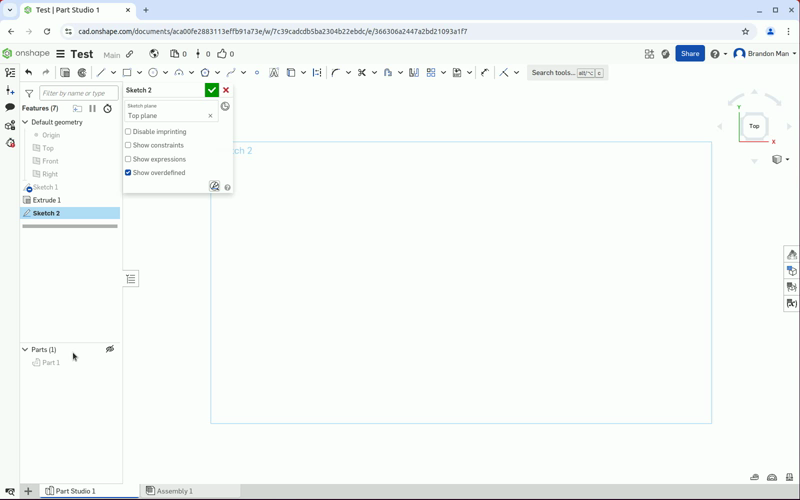
key(l)
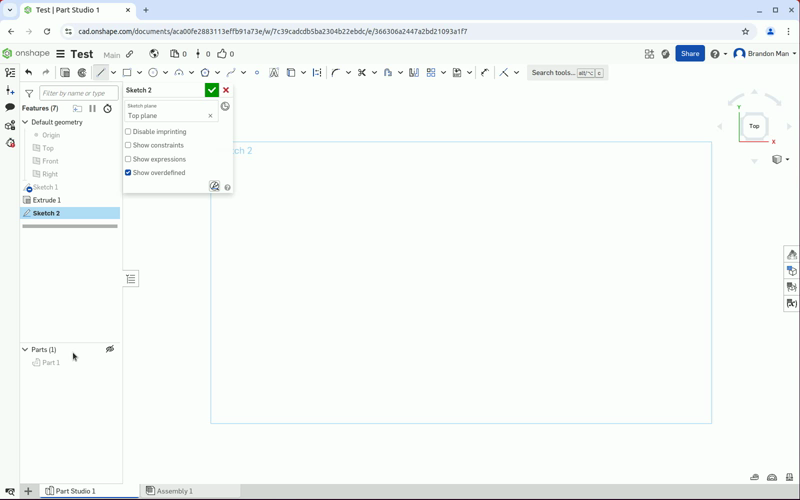
key_down(shift)
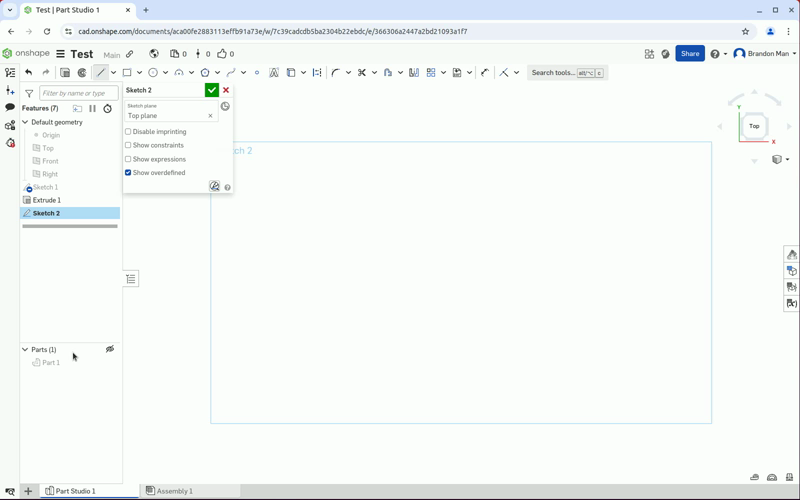
mouse_move(397, 319)
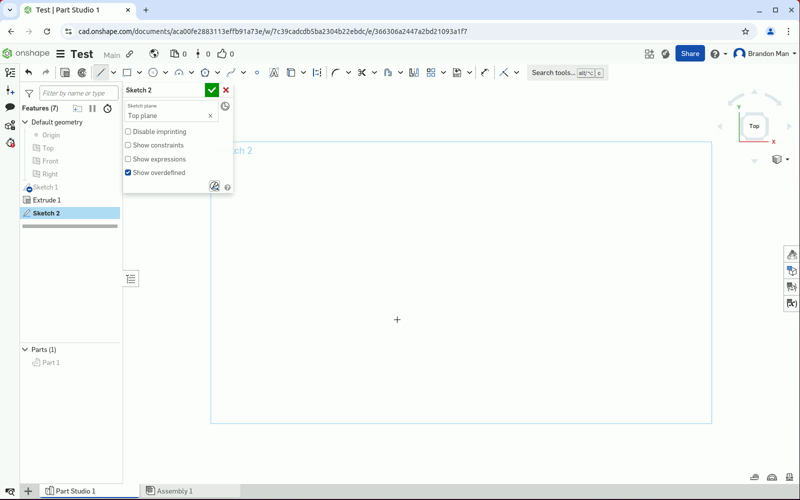
click(397, 319)
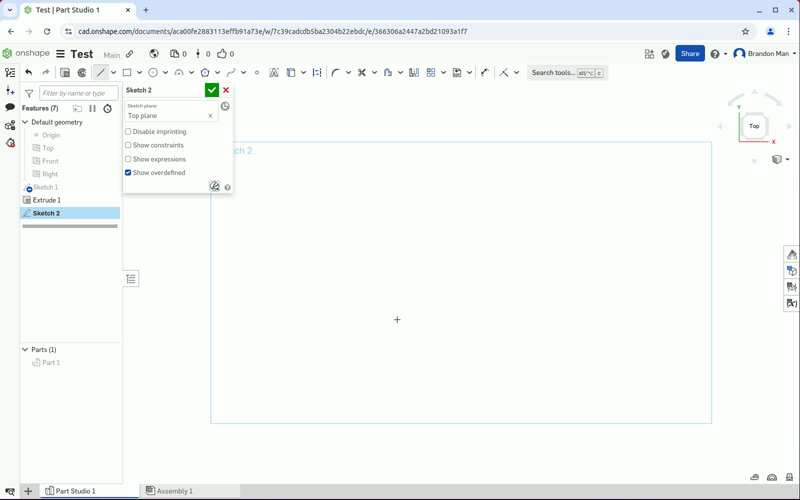
key_up(shift)
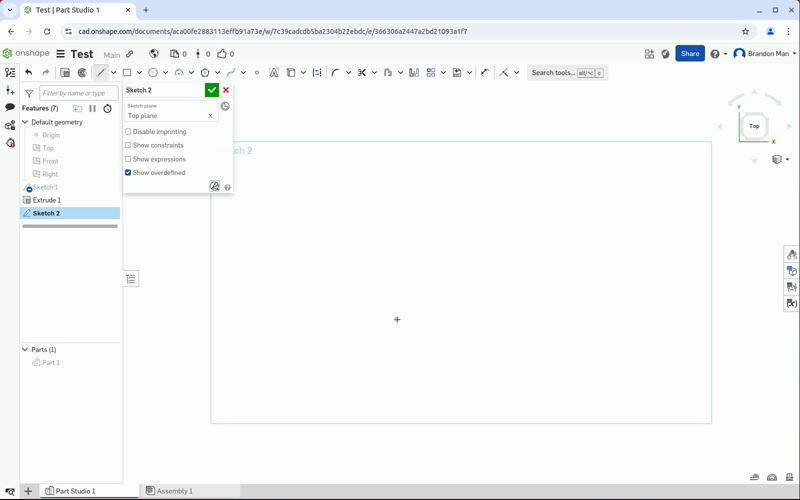
key_down(shift)
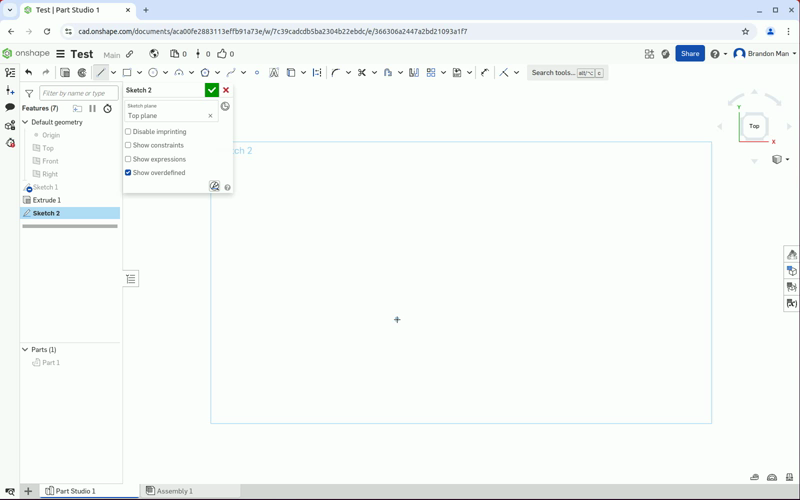
mouse_move(525, 319)
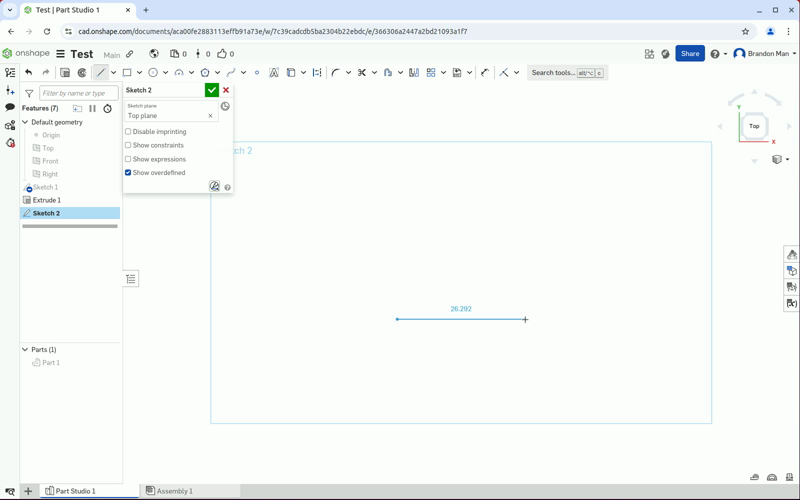
click(525, 319)
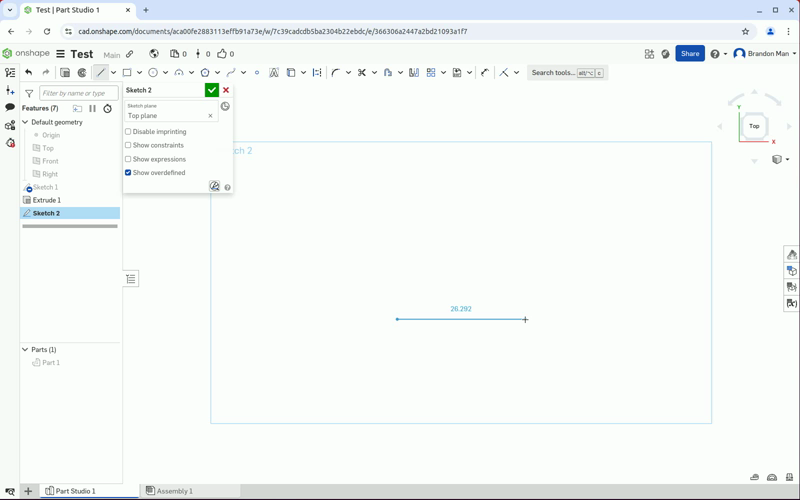
key_up(shift)
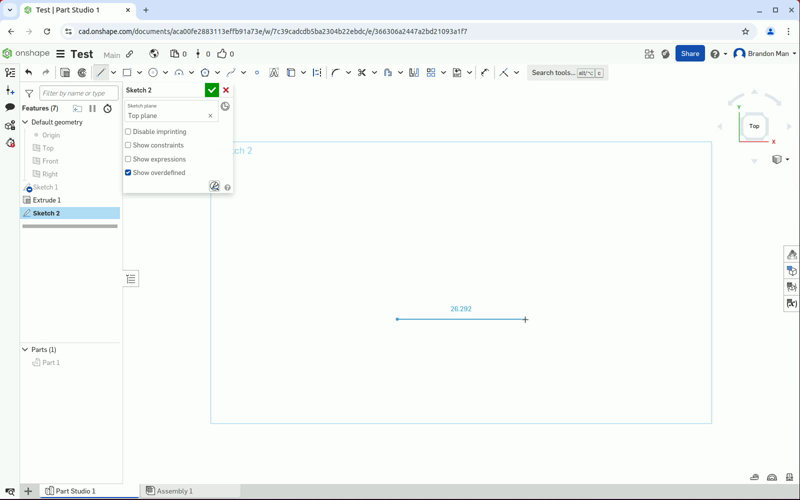
key_down(shift)
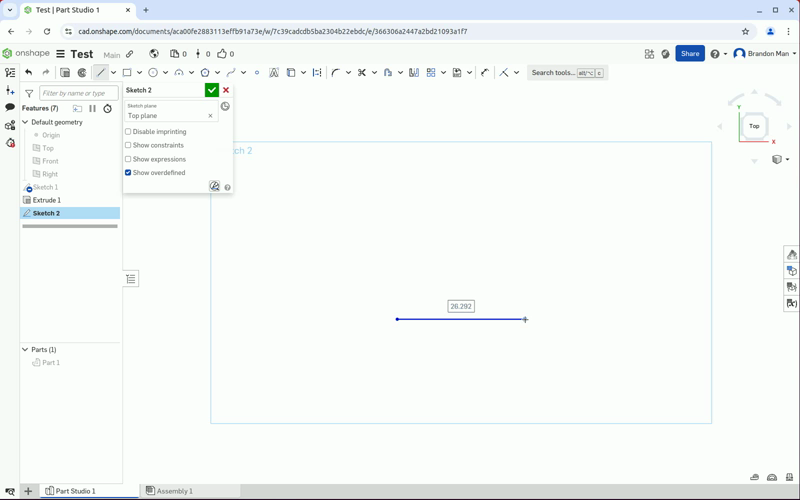
mouse_move(525, 246)
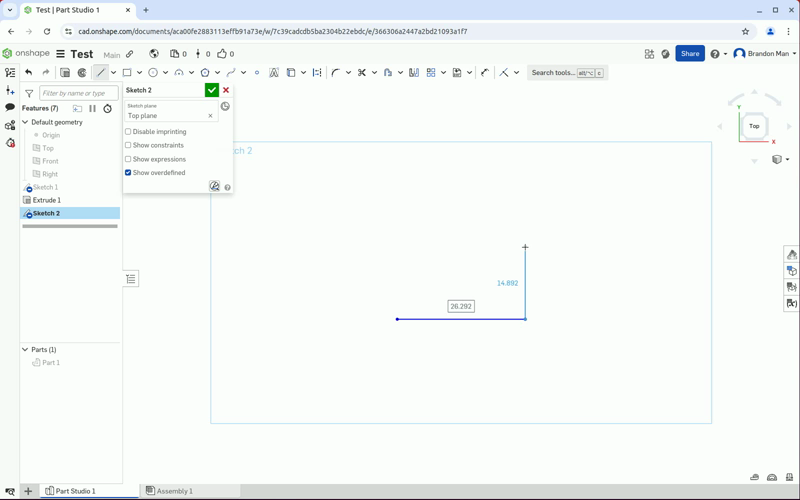
click(525, 246)
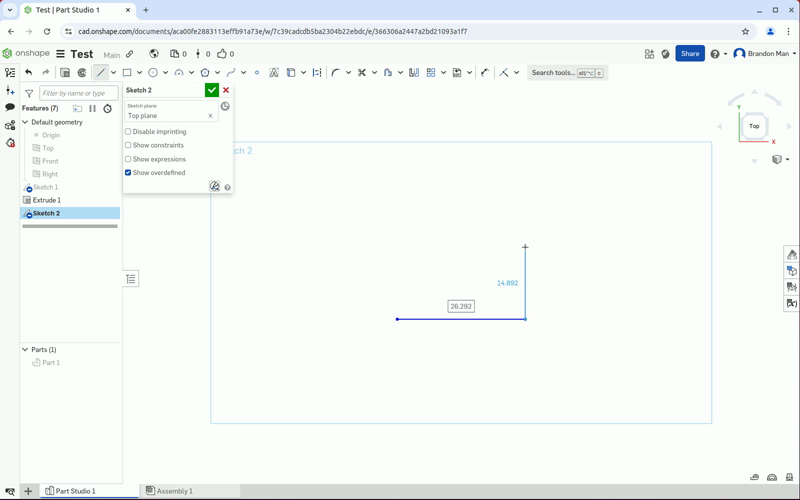
key_up(shift)
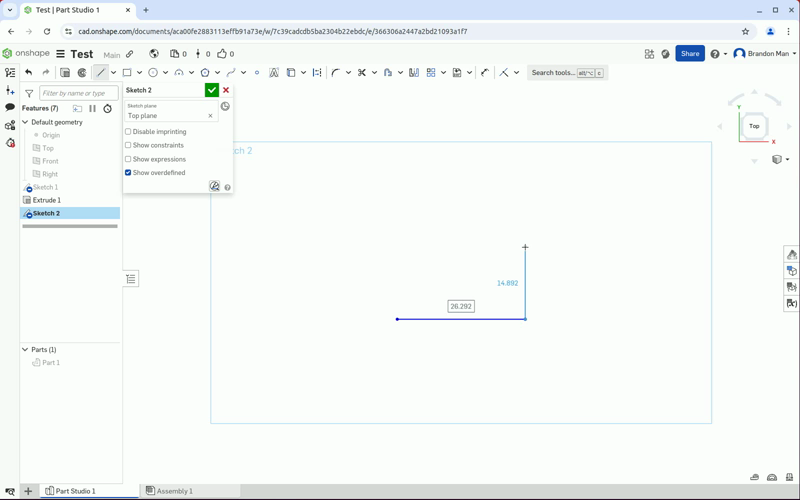
key_down(shift)
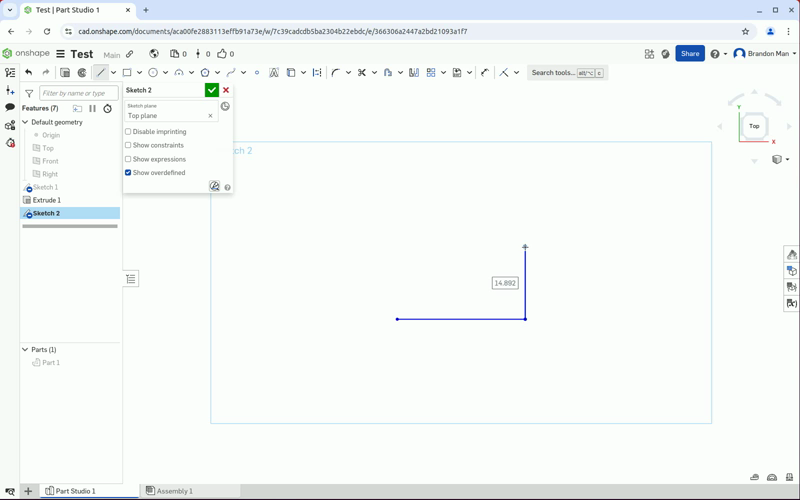
mouse_move(397, 246)
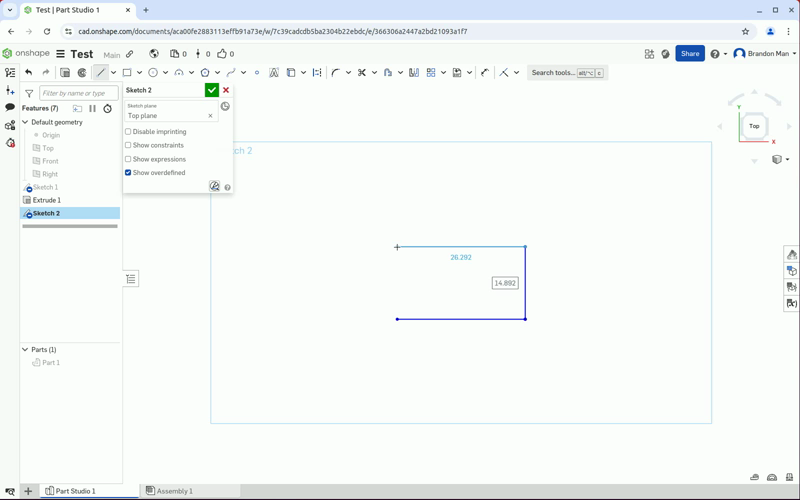
click(397, 246)
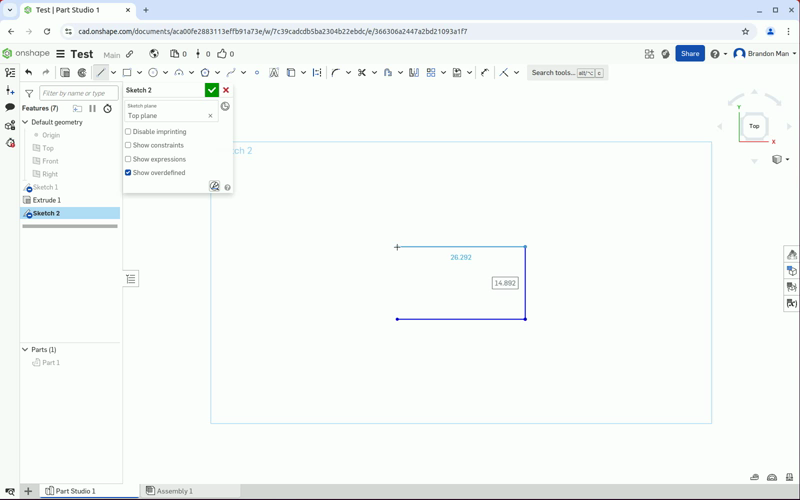
key_up(shift)
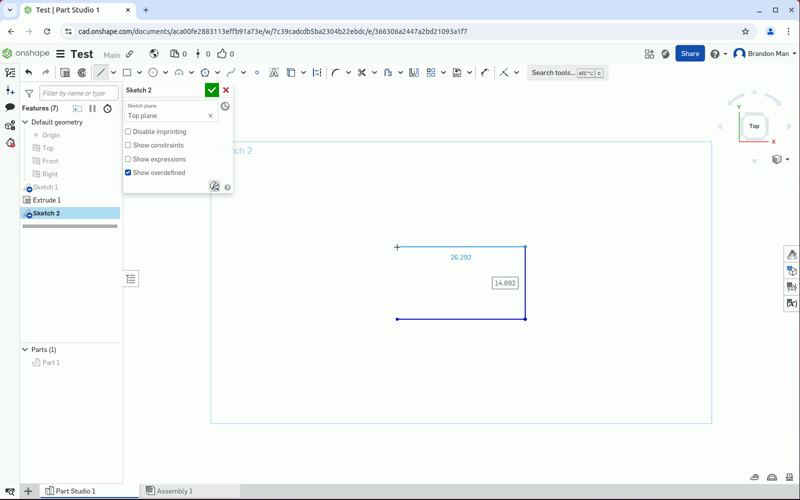
key_down(shift)
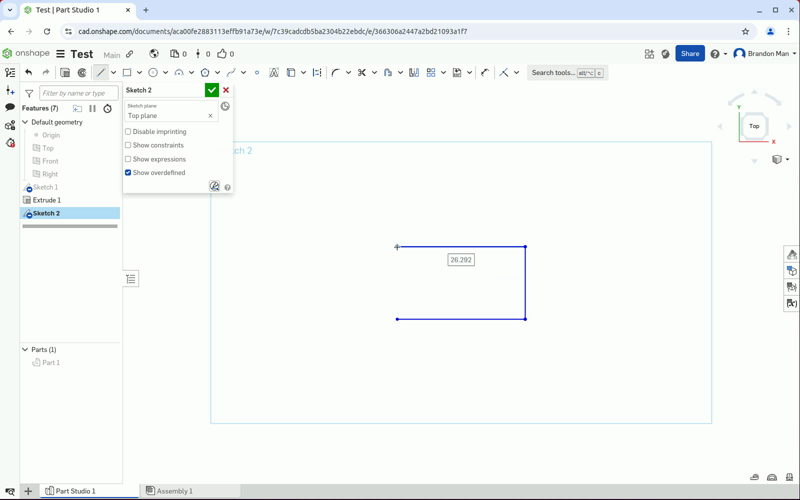
mouse_move(397, 319)
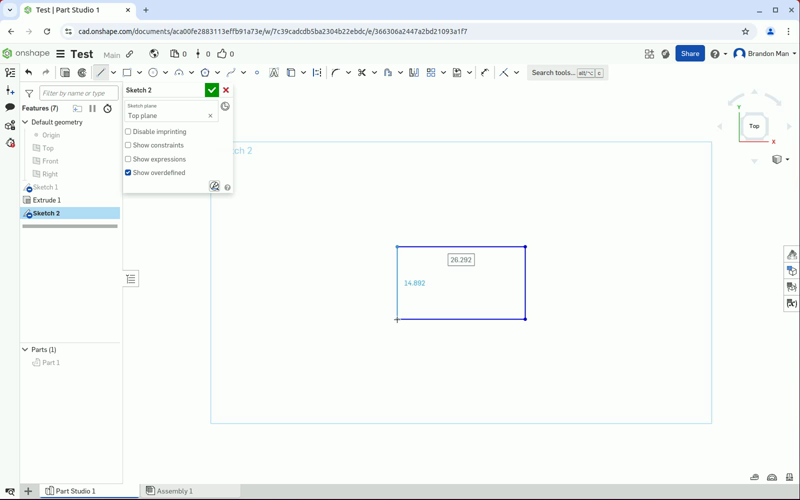
key_up(shift)
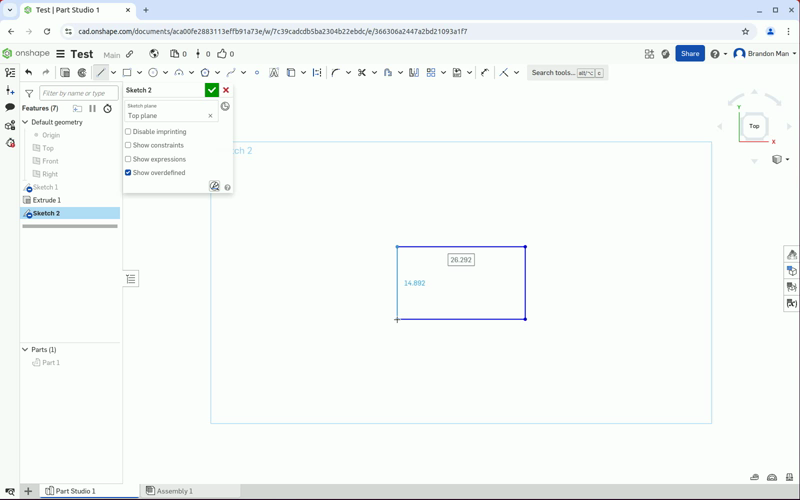
click(397, 319)
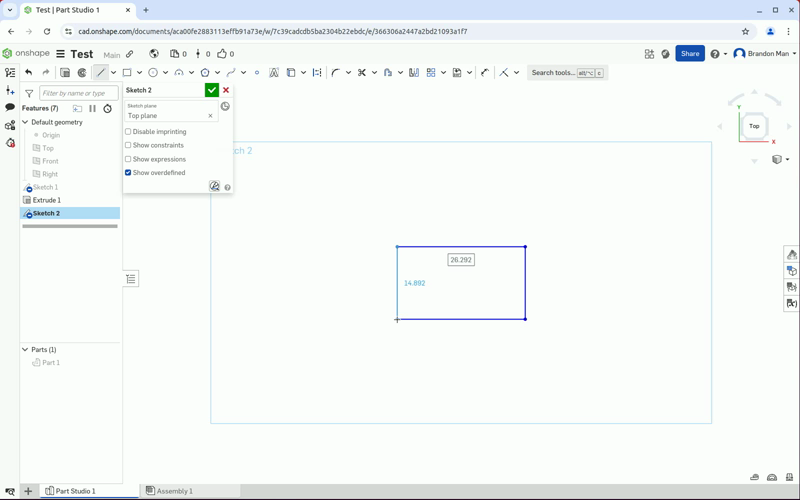
key(esc)
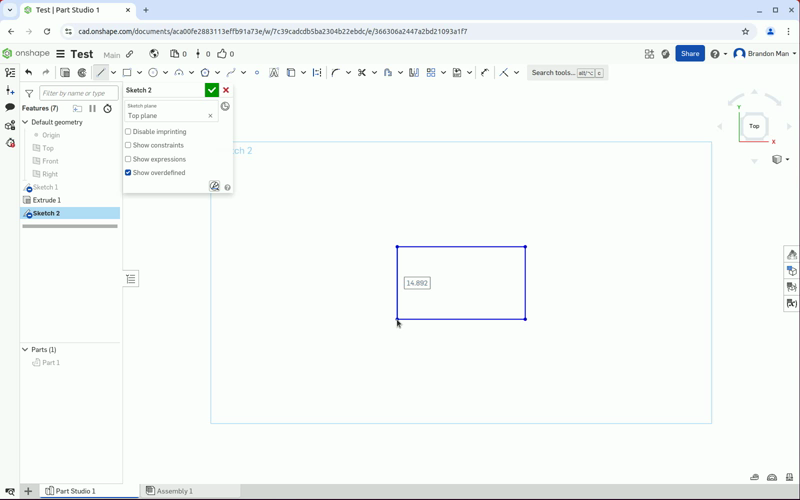
key(c)
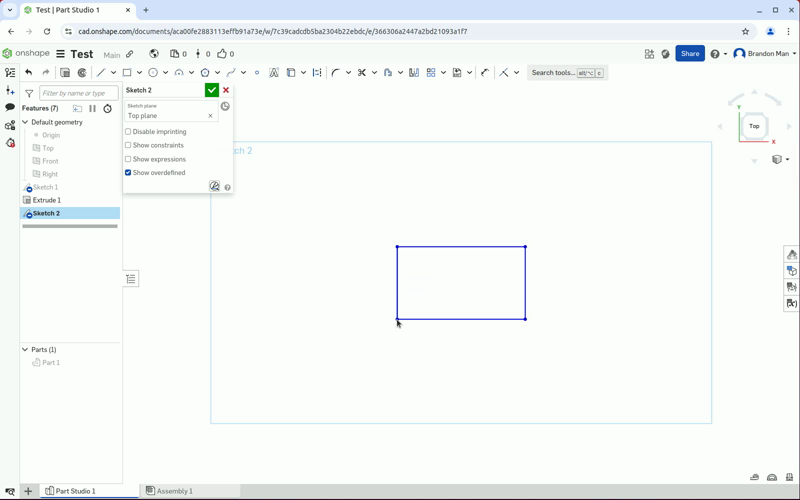
key_down(shift)
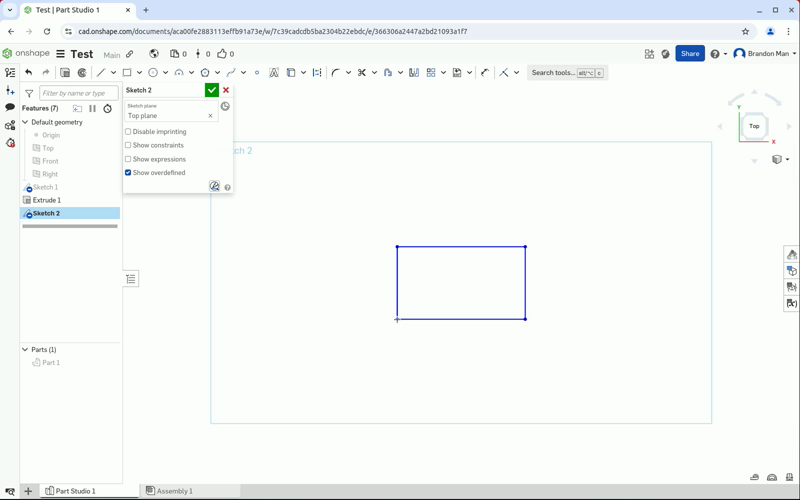
mouse_move(461, 282)
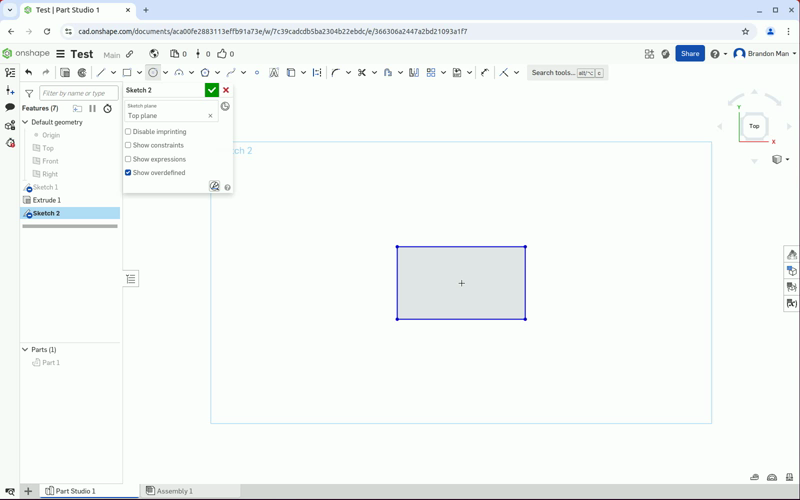
click(461, 282)
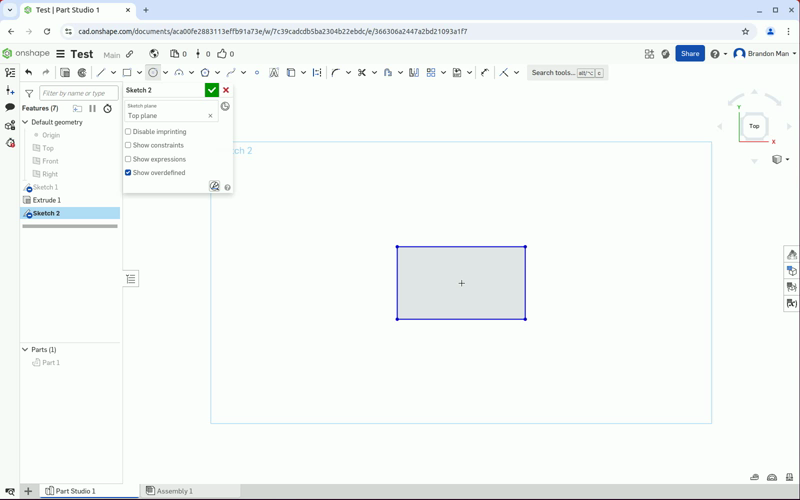
key_up(shift)
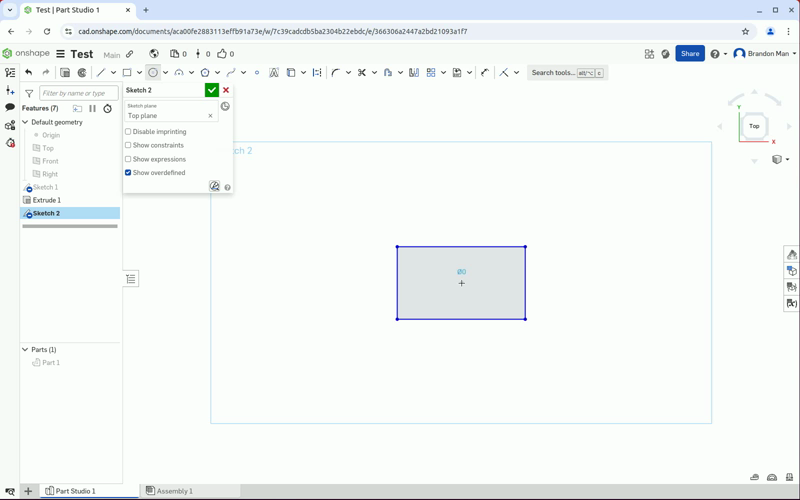
mouse_move(495, 282)
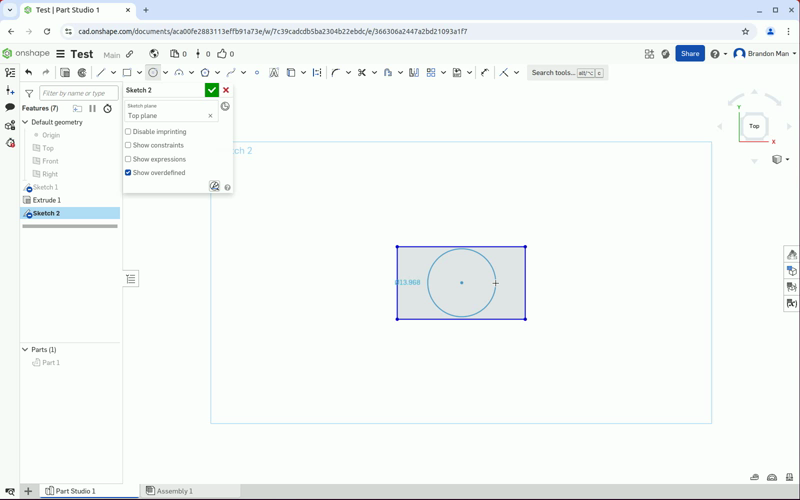
click(495, 282)
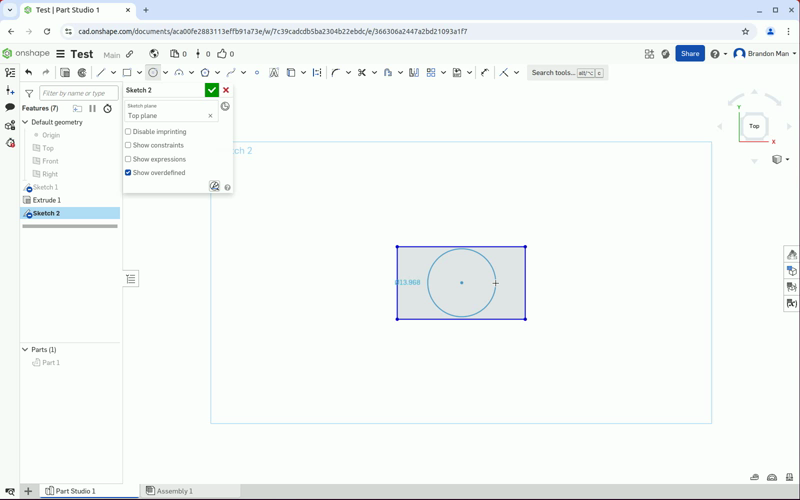
key(esc)
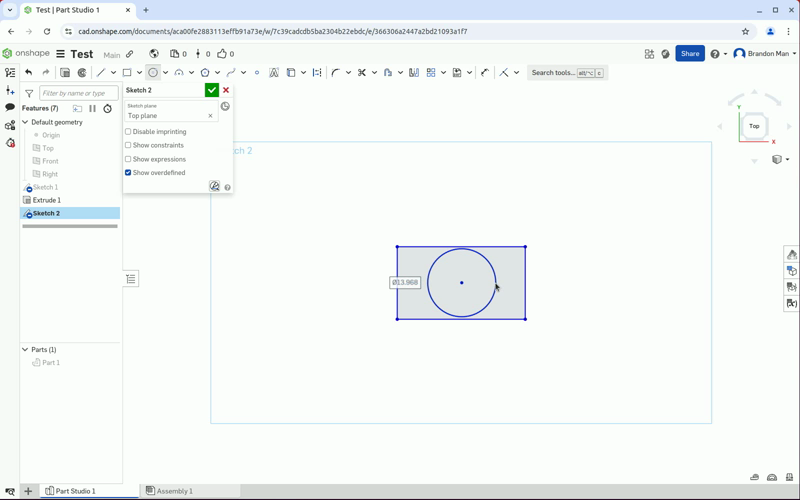
mouse_move(416, 285)
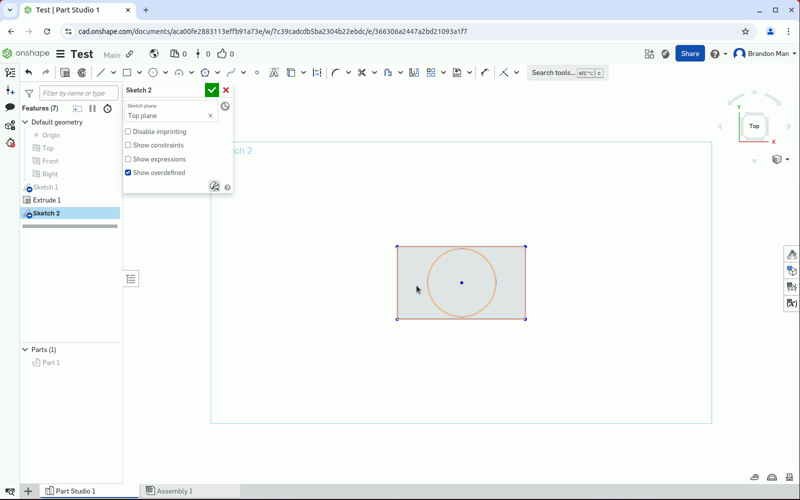
click(416, 285)
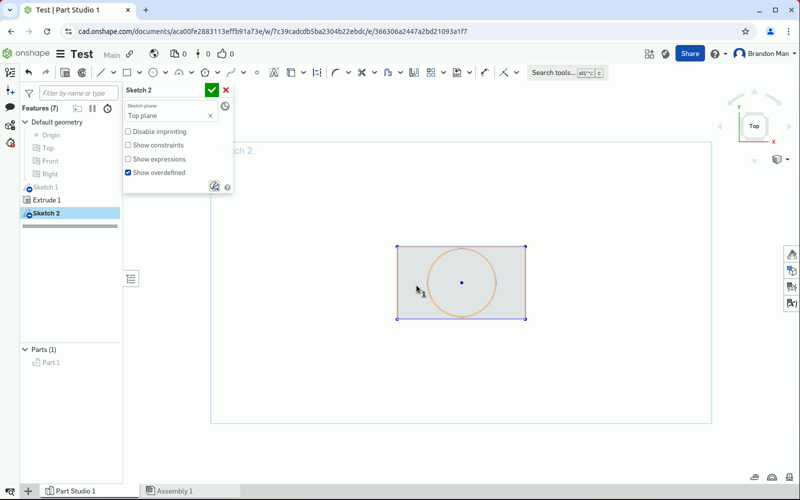
mouse_move(73, 352)
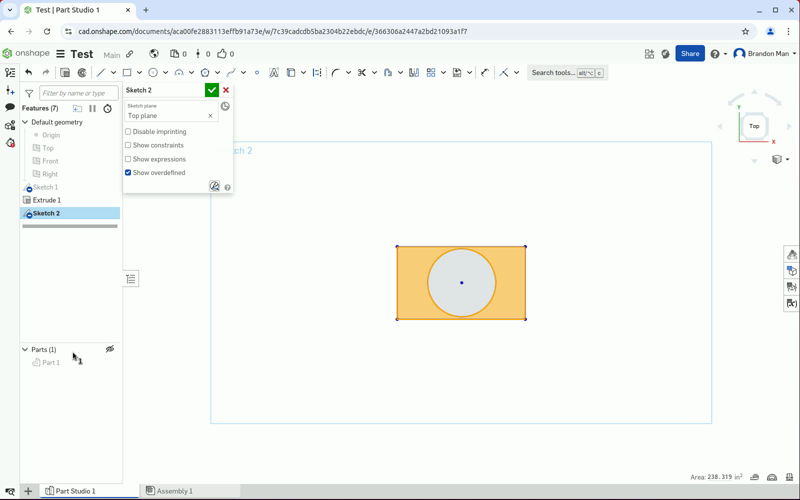
key(shift+y)
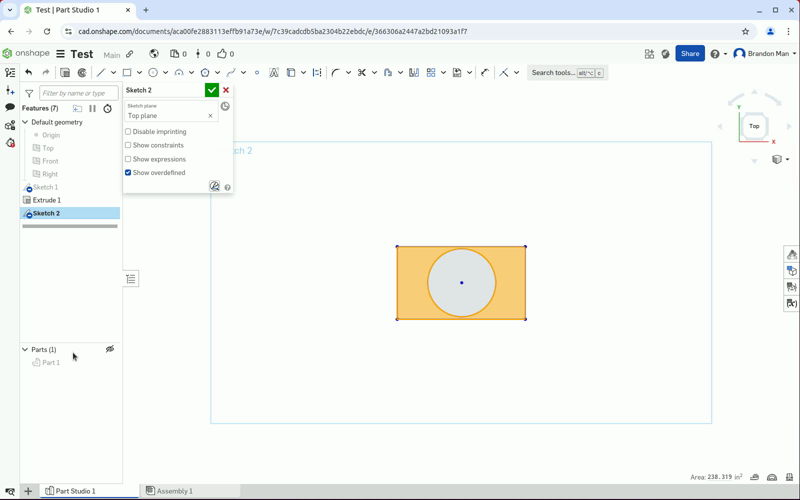
key(shift+e)
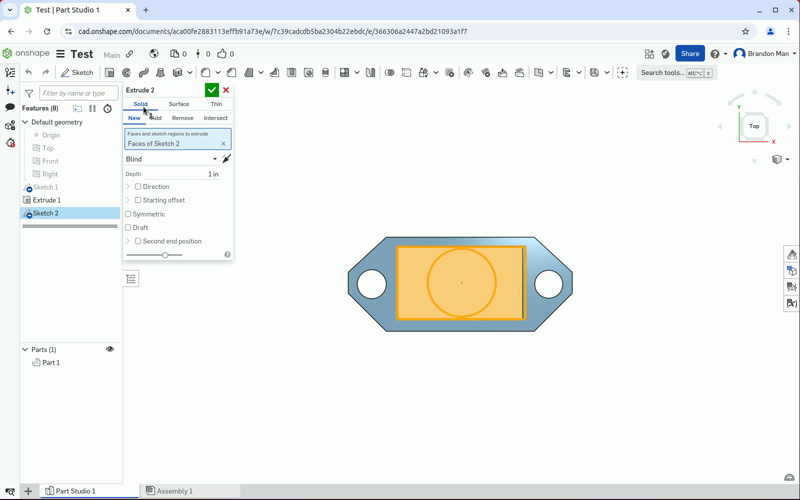
mouse_move(143, 106)
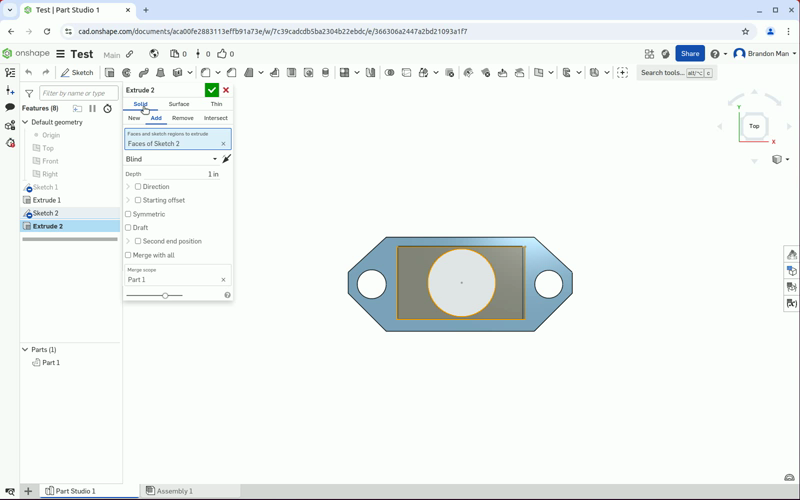
click(143, 106)
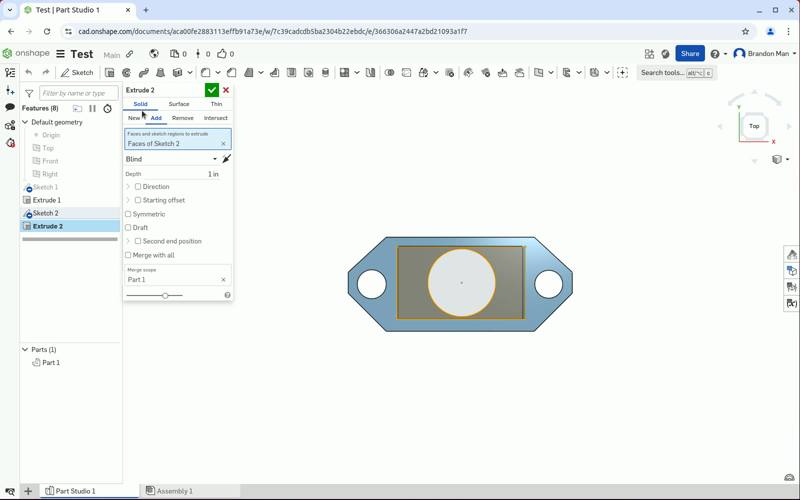
mouse_move(137, 120)
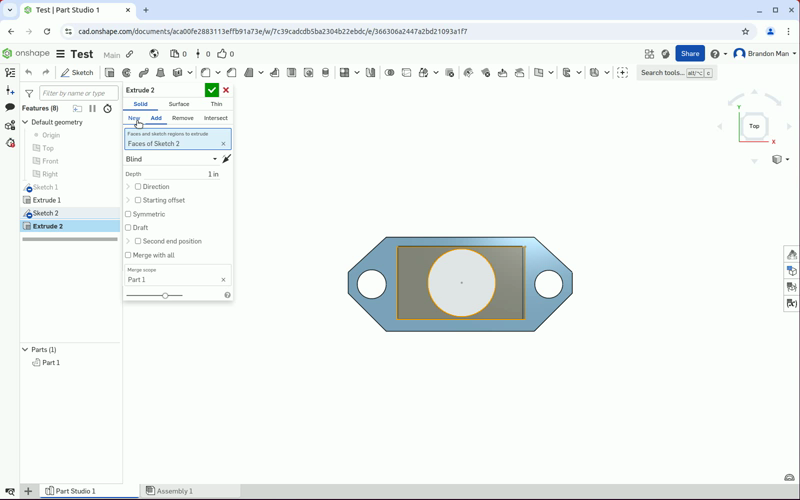
click(137, 120)
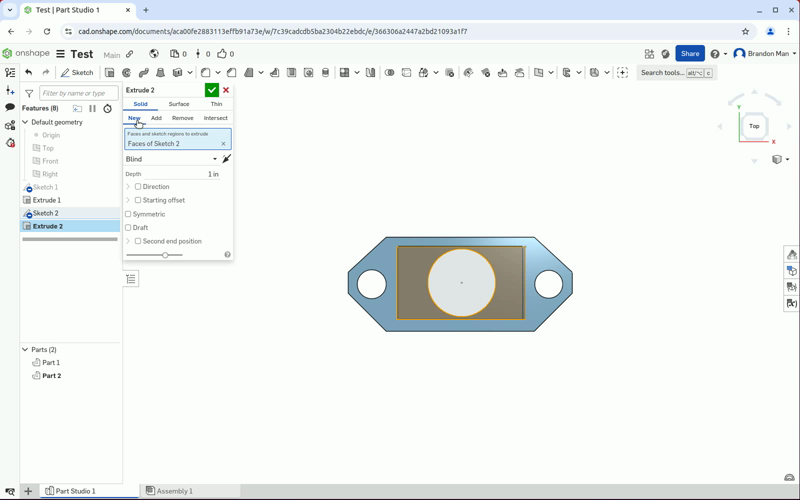
key(tab, 4)
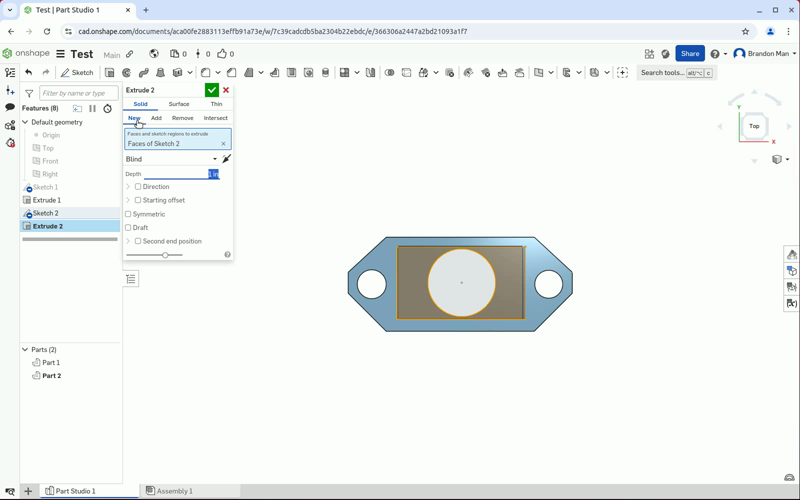
text(4.814)
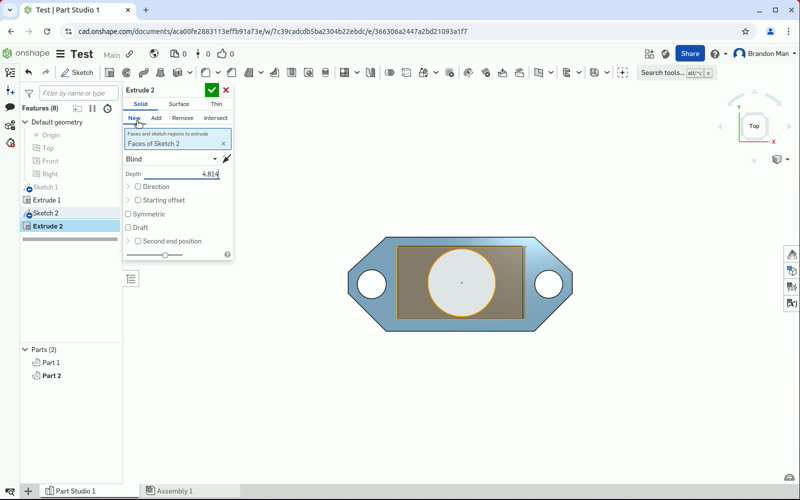
key(enter)
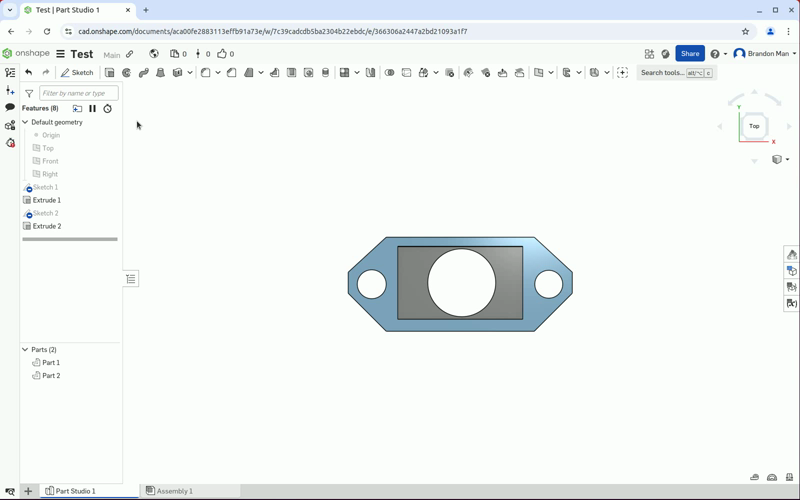
key(shift+h)
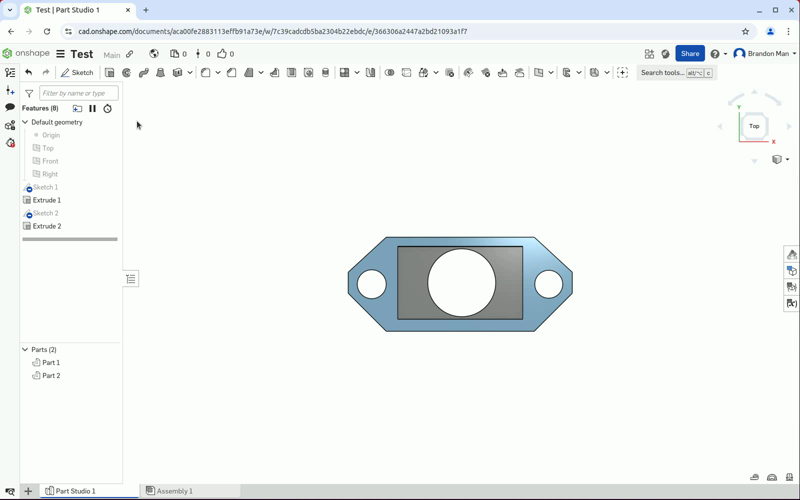
key(shift+h)
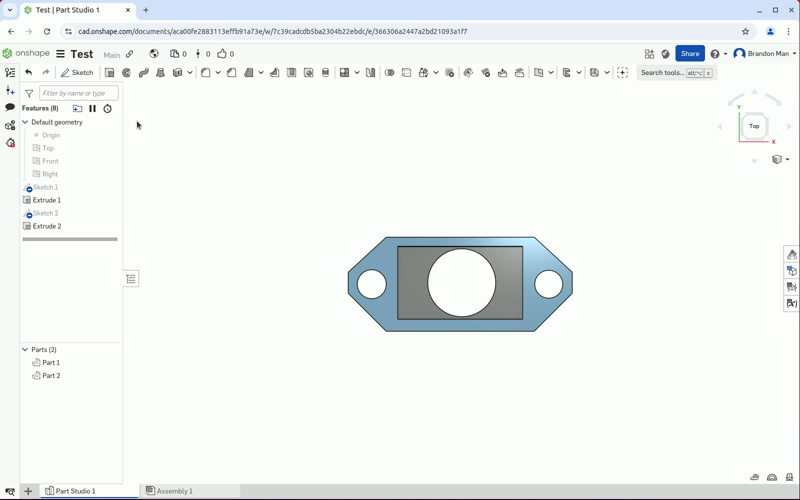
mouse_move(73, 189)
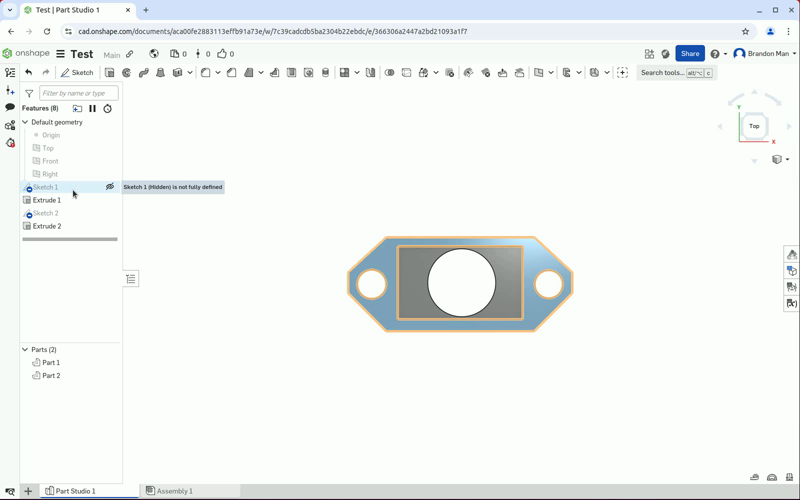
click(73, 189)
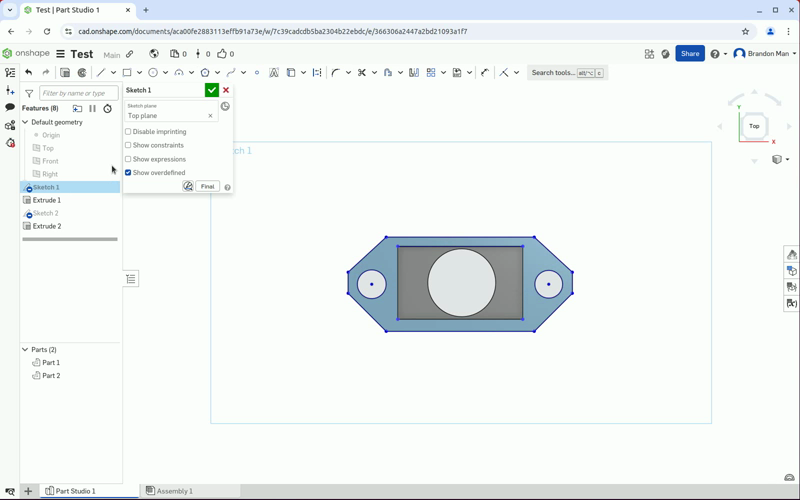
mouse_move(229, 92)
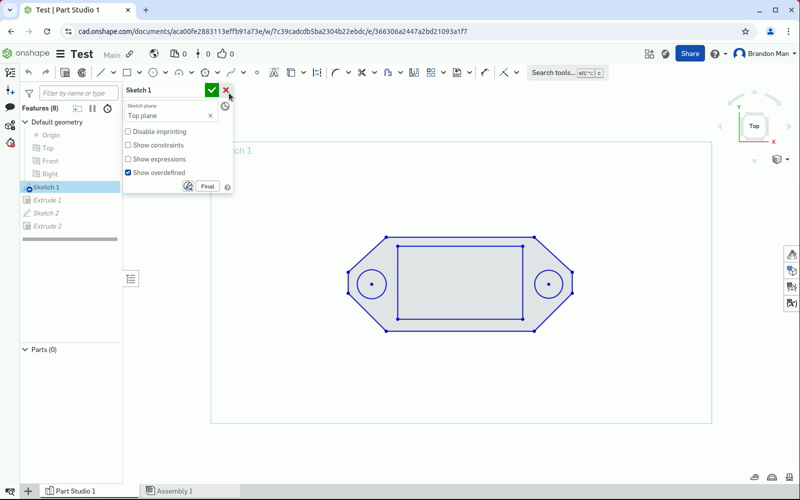
click(229, 92)
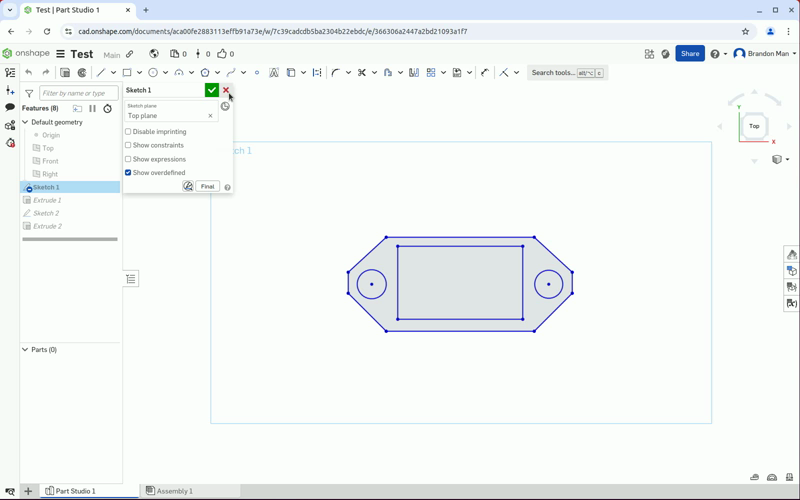
key(shift+s)
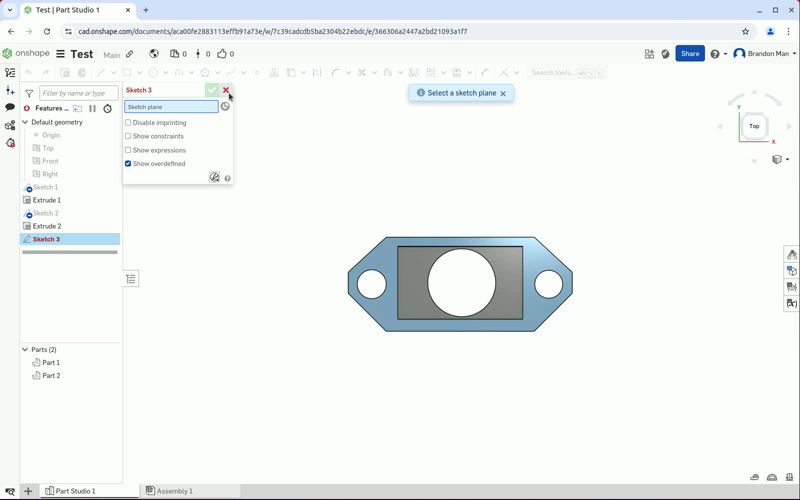
mouse_move(73, 150)
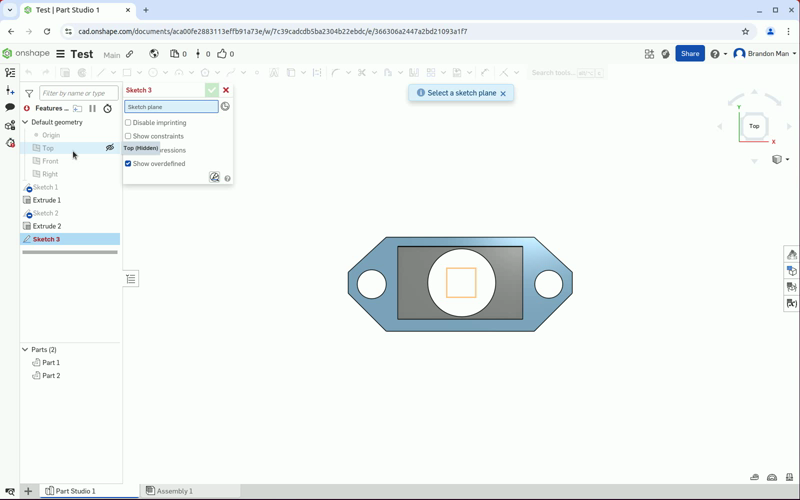
click(73, 150)
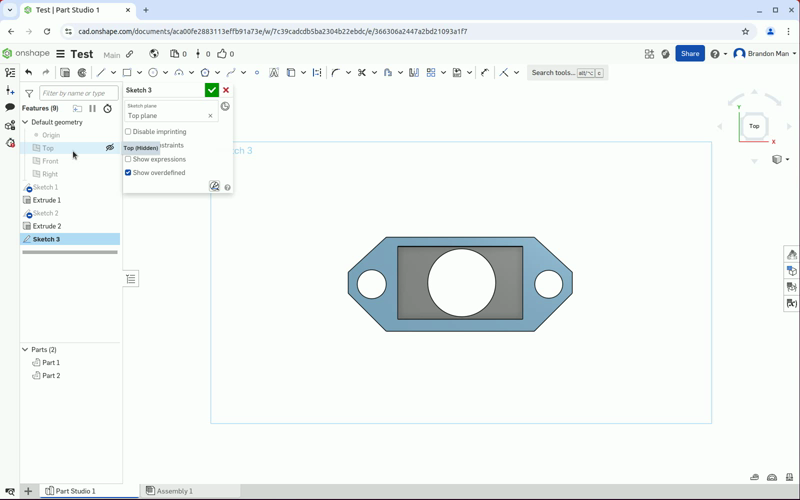
mouse_move(73, 352)
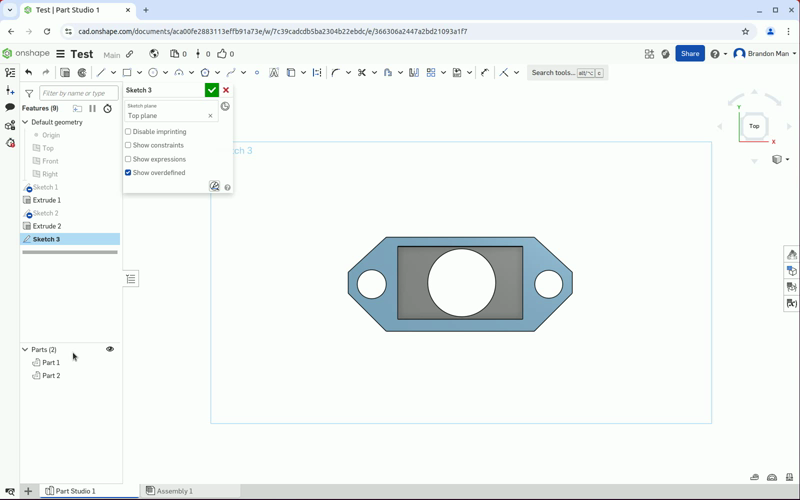
key(y)
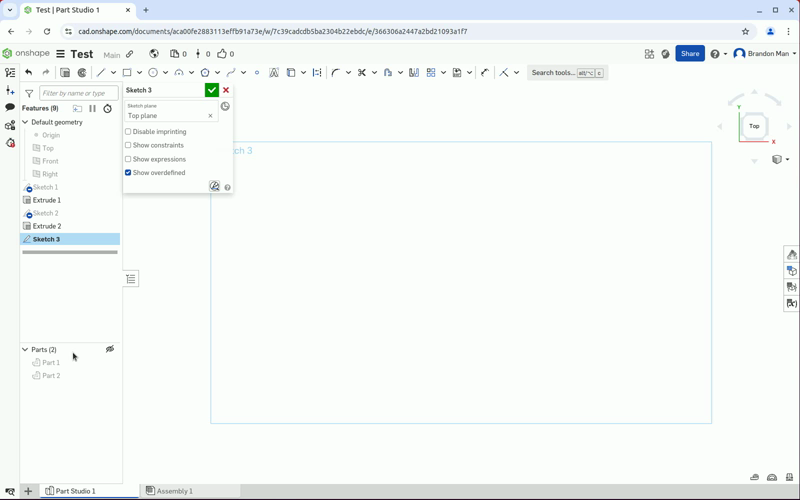
key(l)
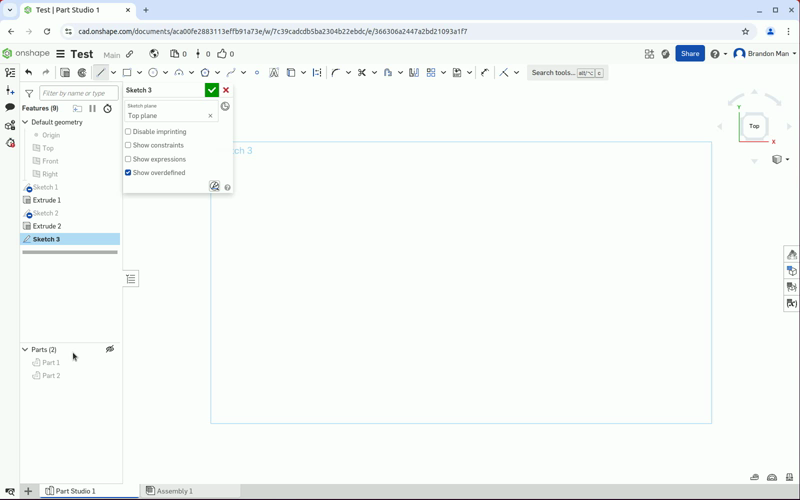
key_down(shift)
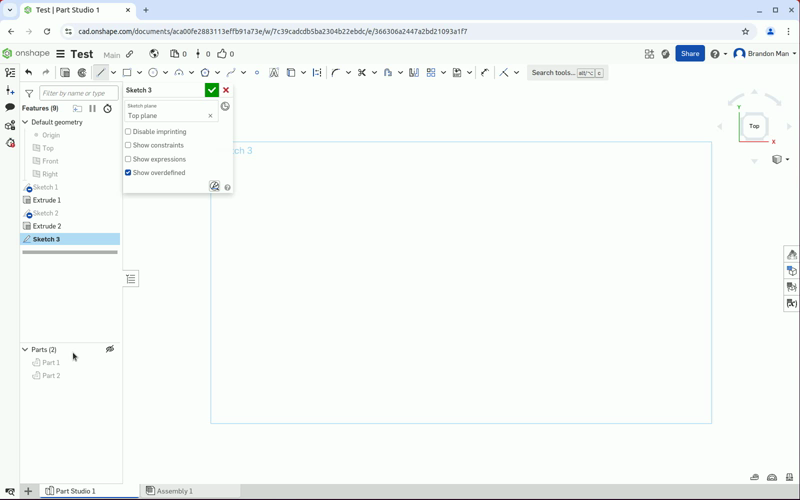
mouse_move(397, 319)
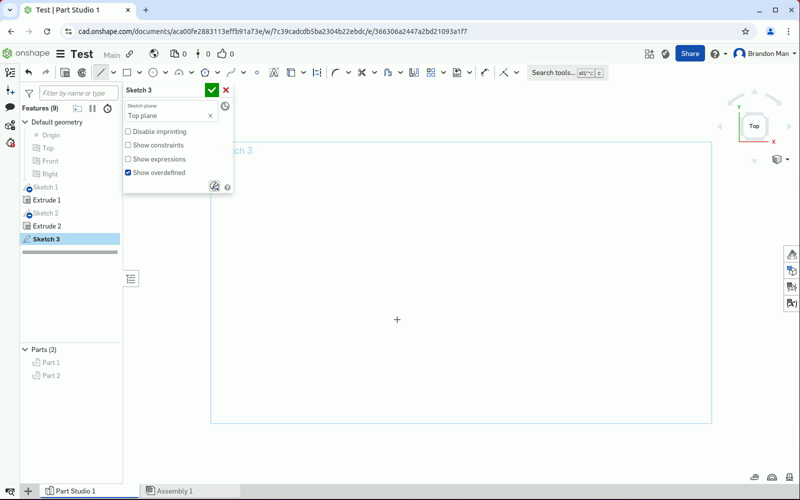
click(397, 319)
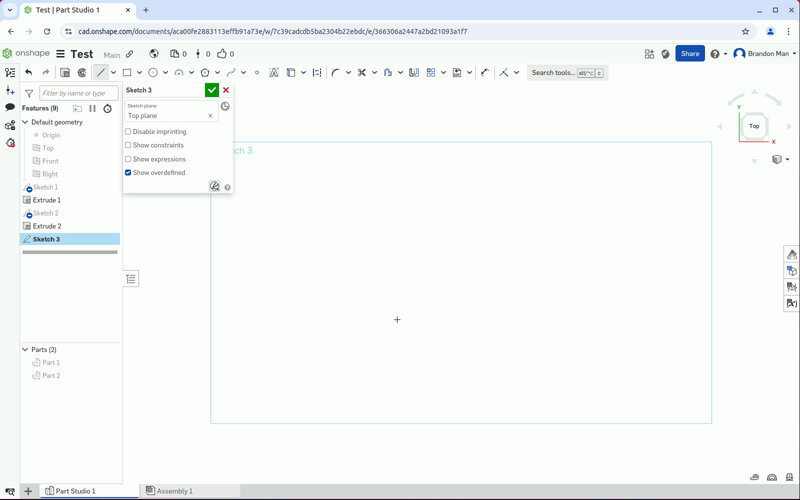
key_up(shift)
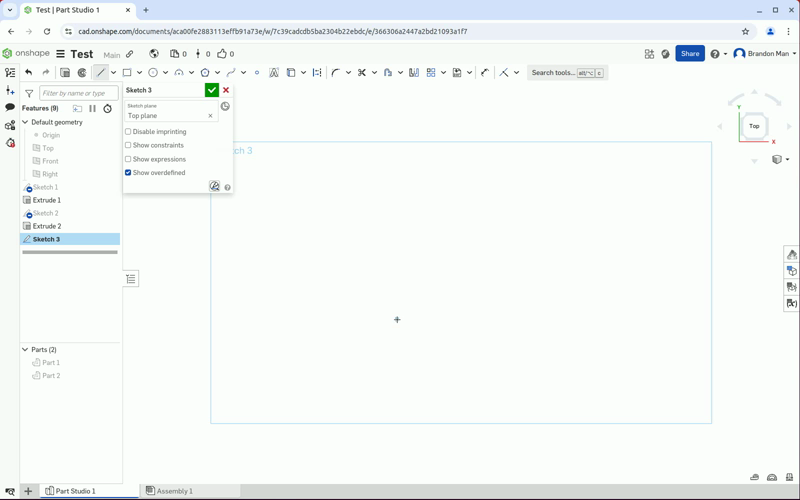
key_down(shift)
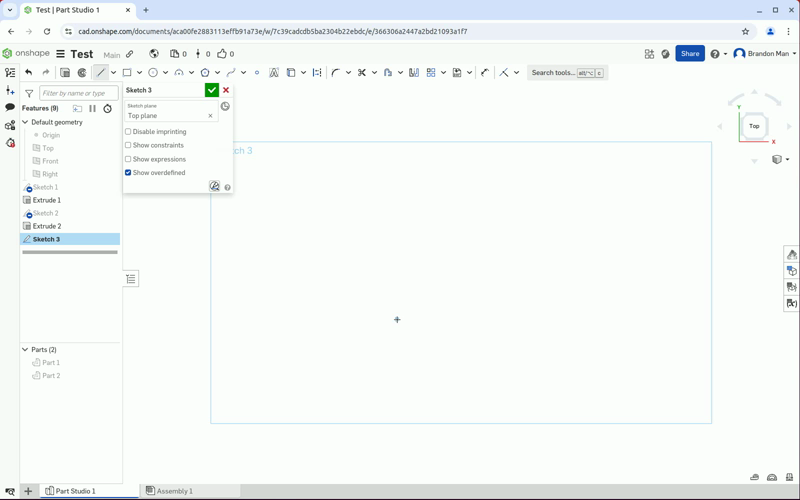
mouse_move(525, 319)
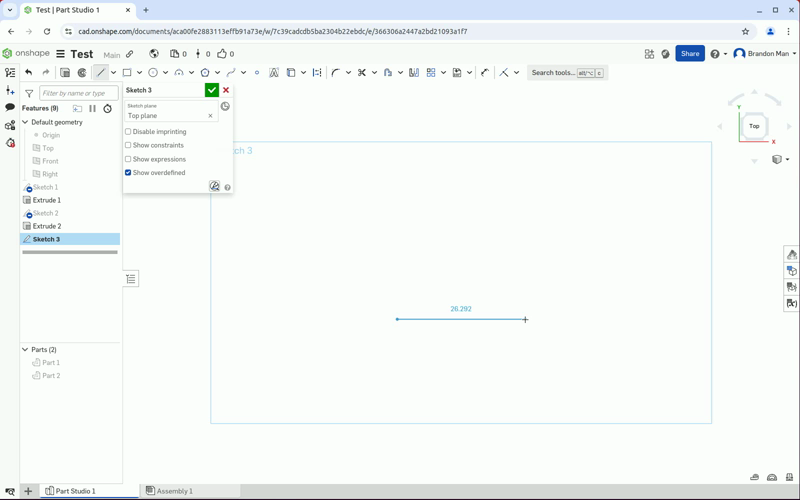
click(525, 319)
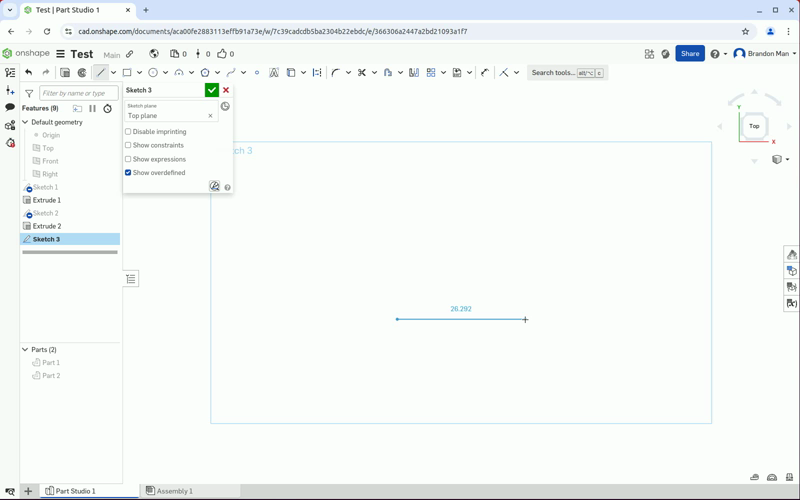
key_up(shift)
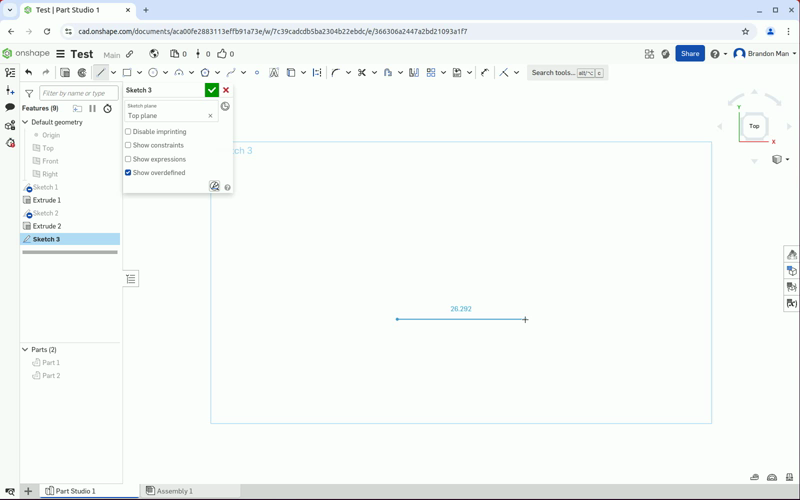
key_down(shift)
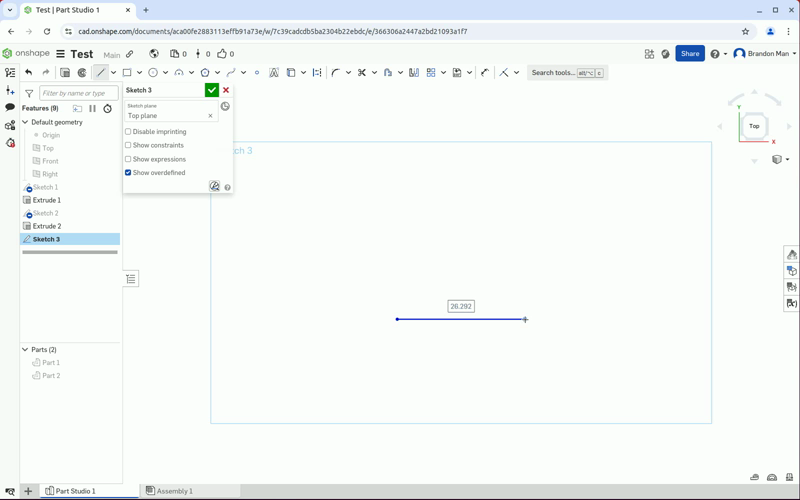
mouse_move(525, 246)
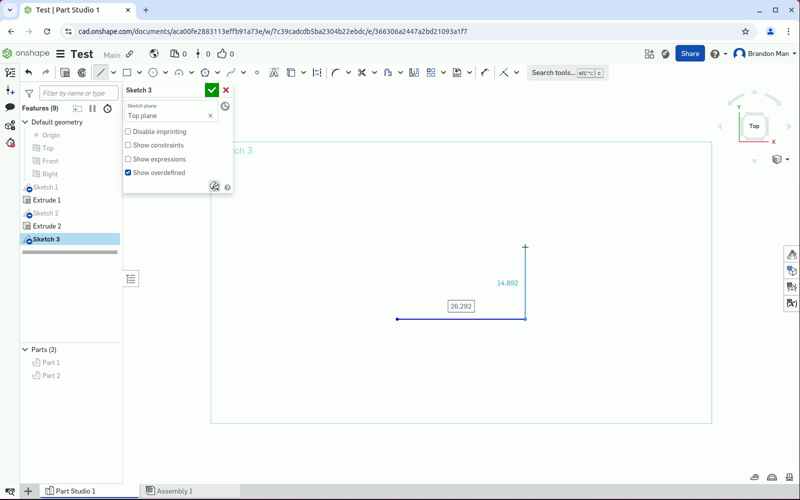
click(525, 246)
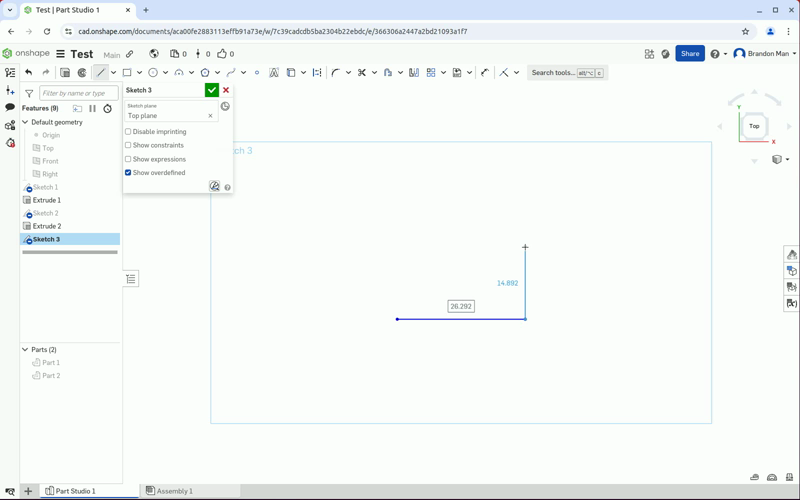
key_up(shift)
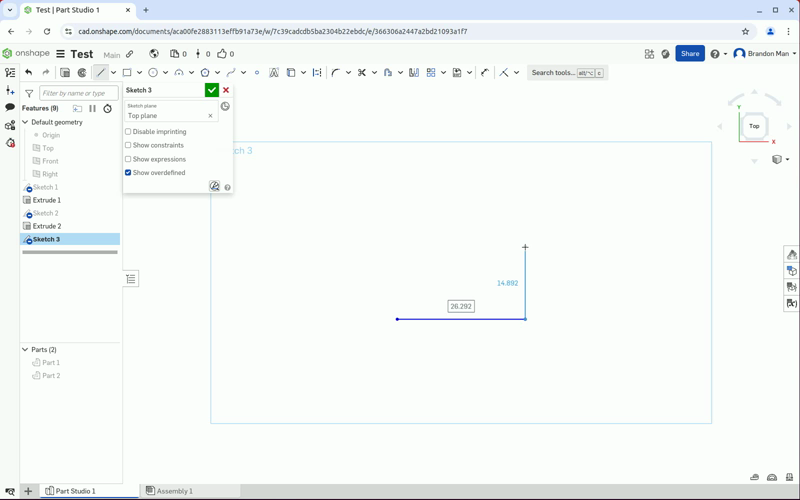
key_down(shift)
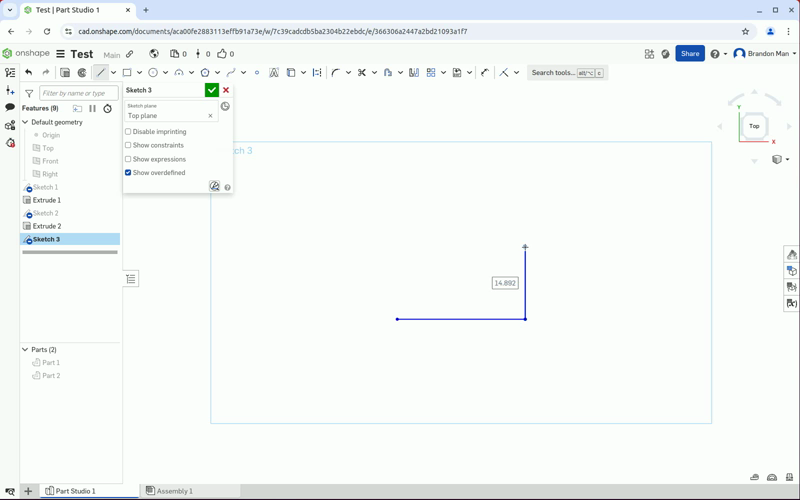
mouse_move(397, 246)
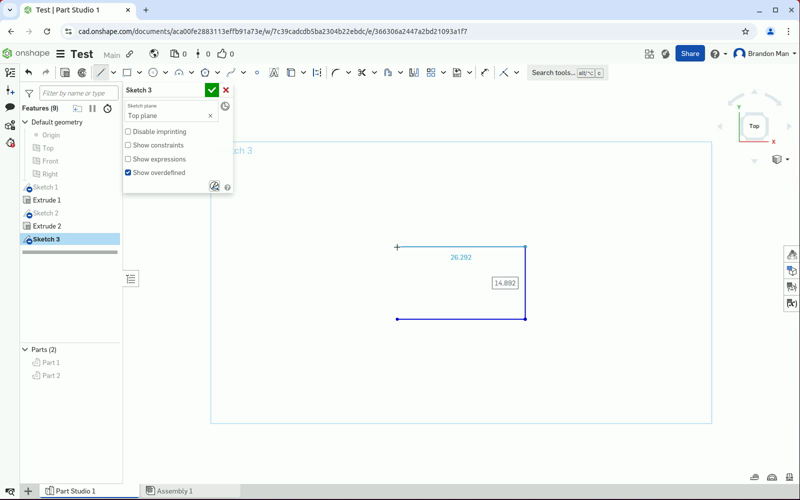
click(397, 246)
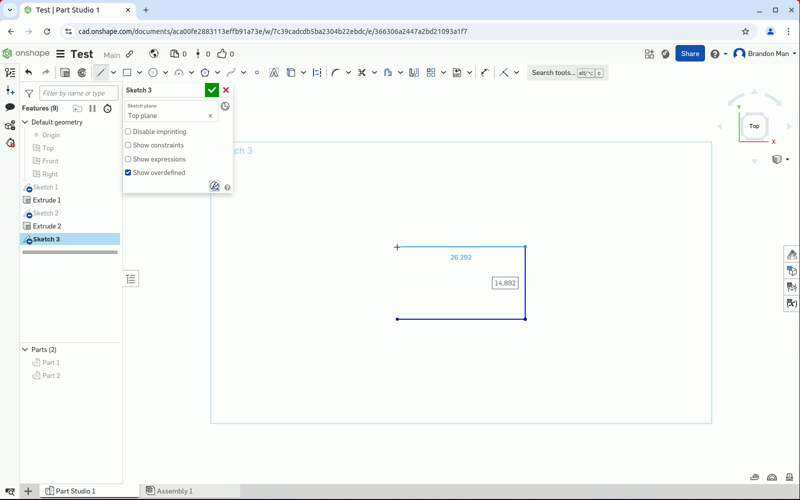
key_up(shift)
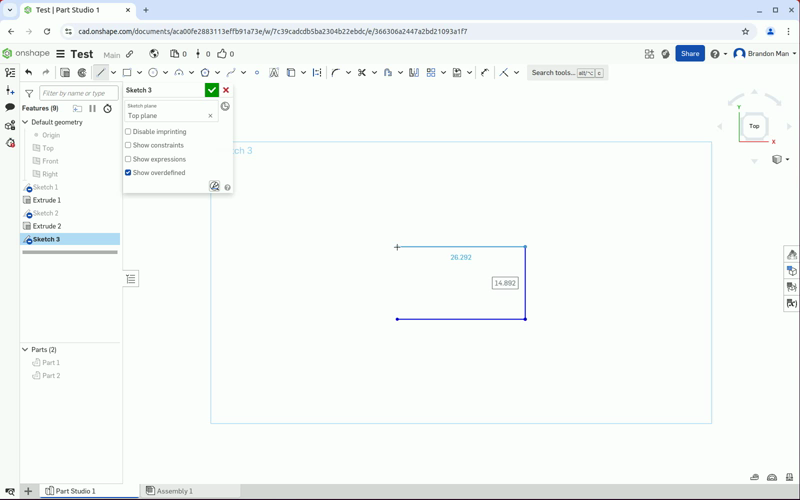
key_down(shift)
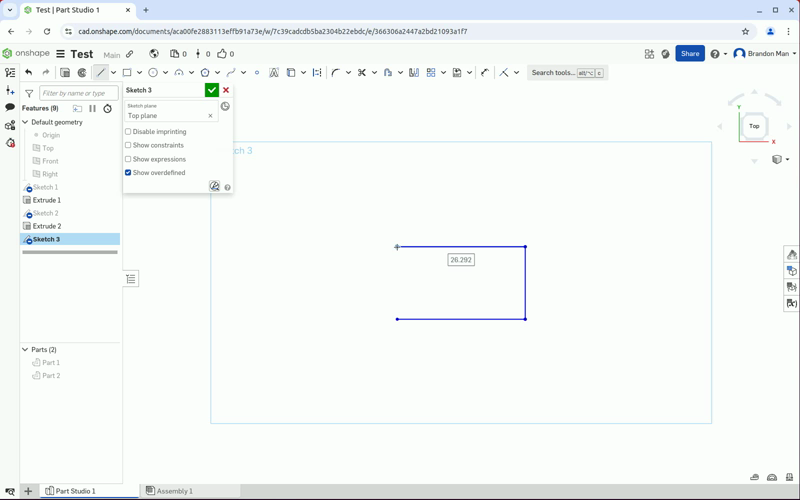
mouse_move(397, 319)
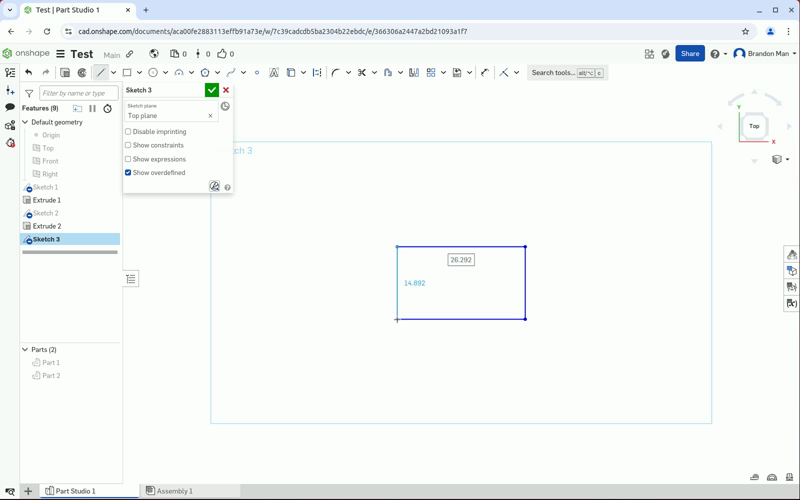
key_up(shift)
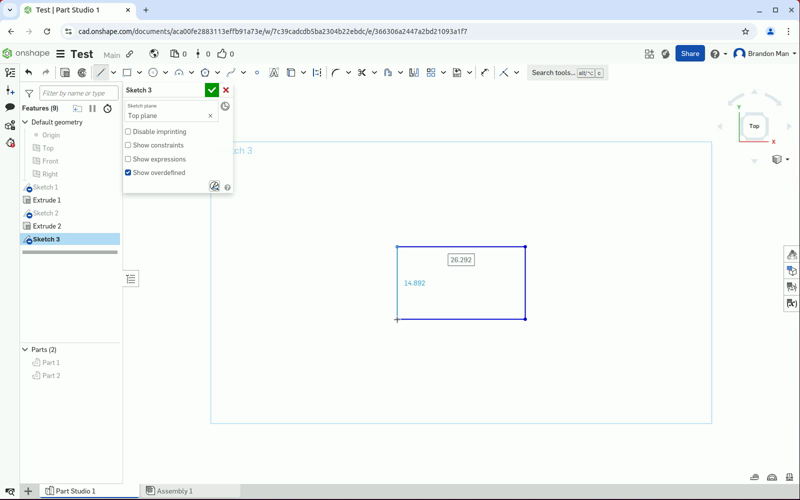
click(397, 319)
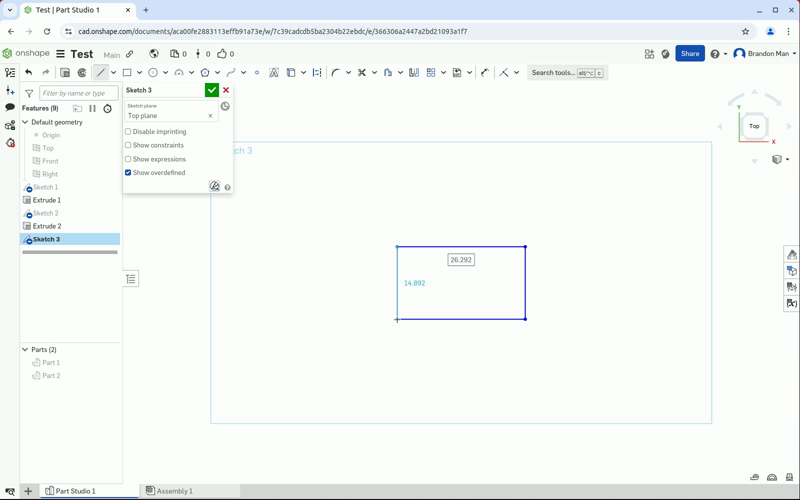
key(esc)
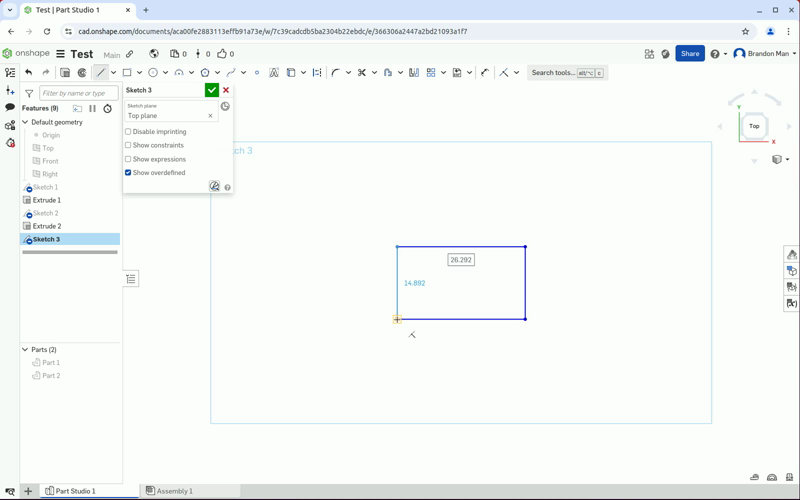
key(c)
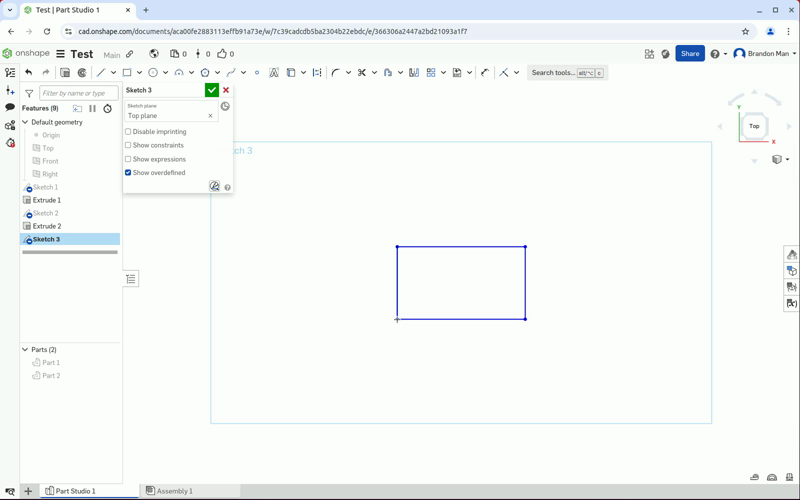
key_down(shift)
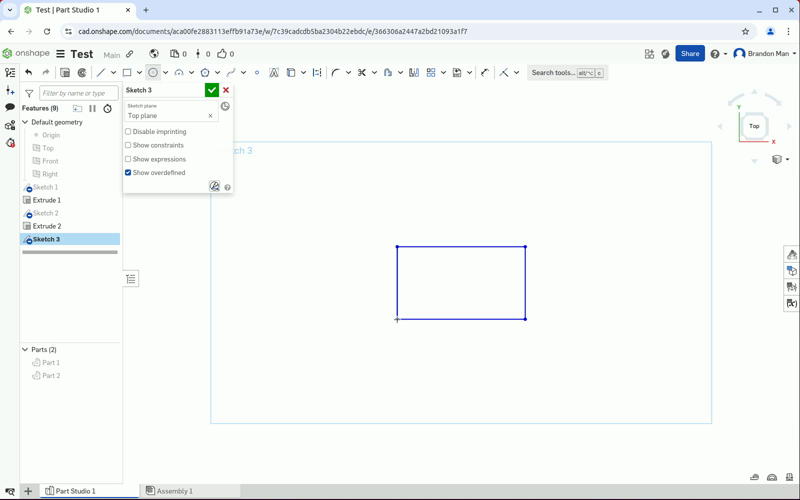
mouse_move(461, 282)
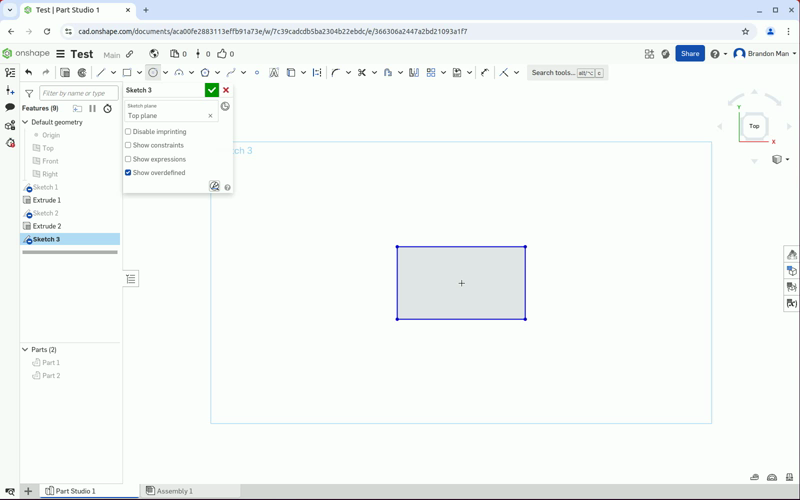
click(461, 282)
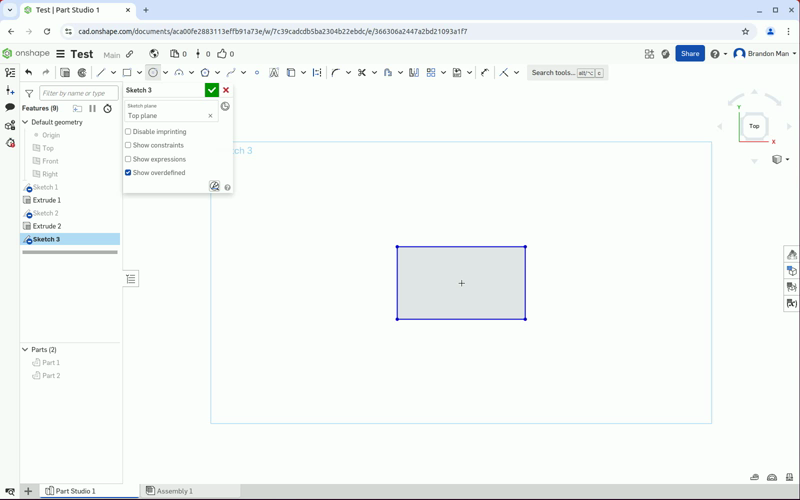
key_up(shift)
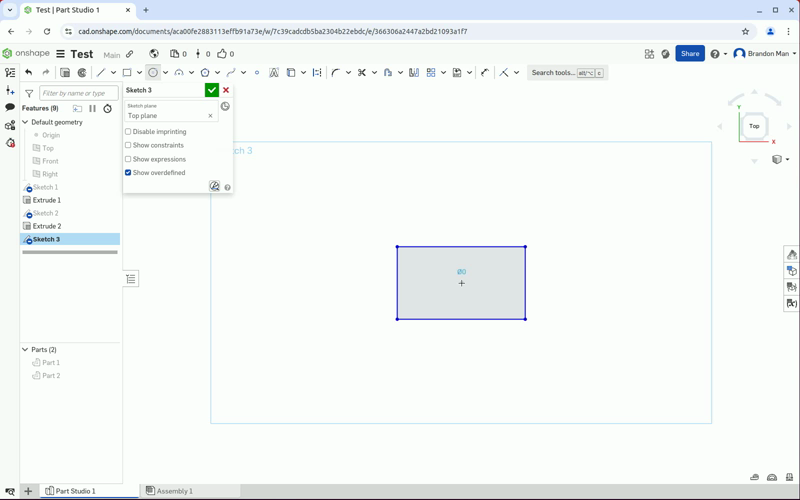
mouse_move(495, 282)
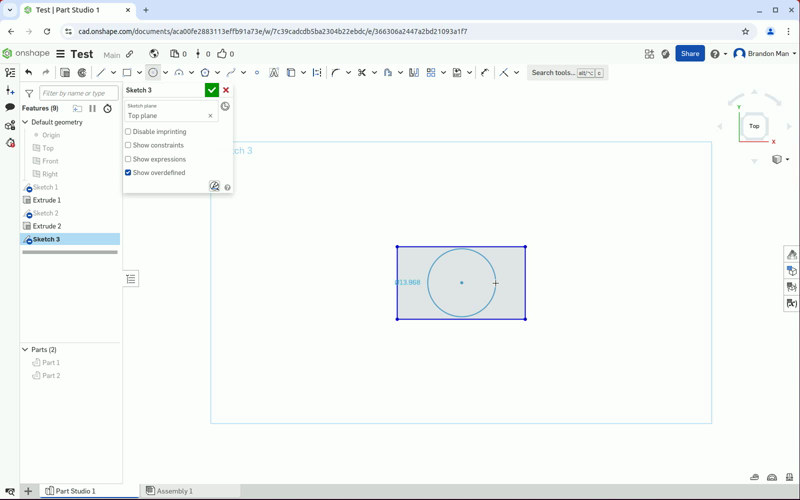
click(495, 282)
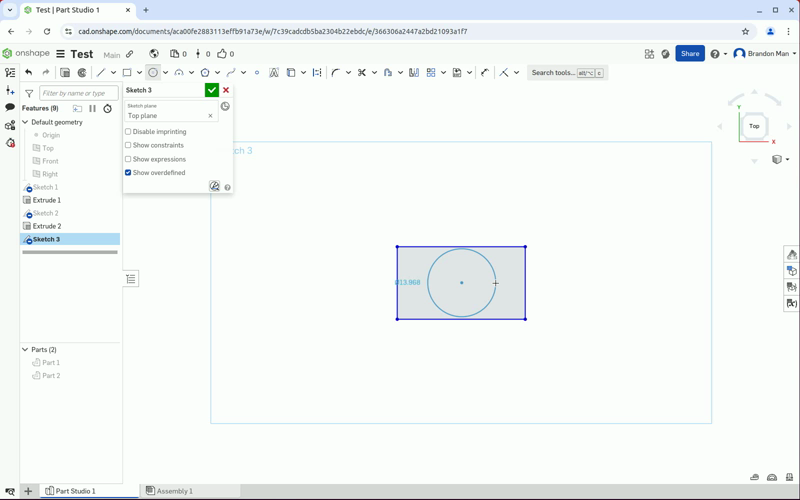
key(esc)
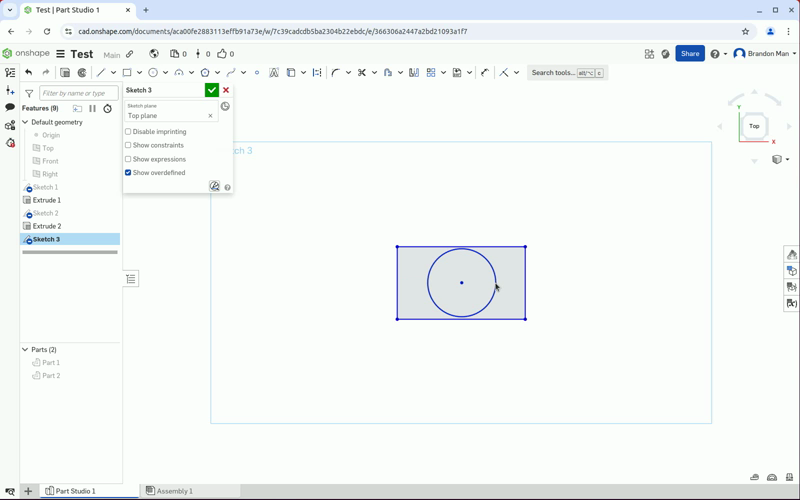
mouse_move(486, 253)
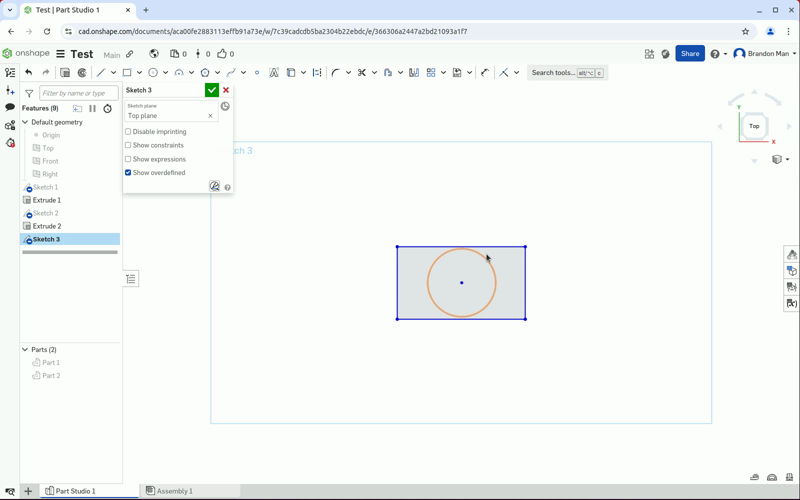
click(486, 253)
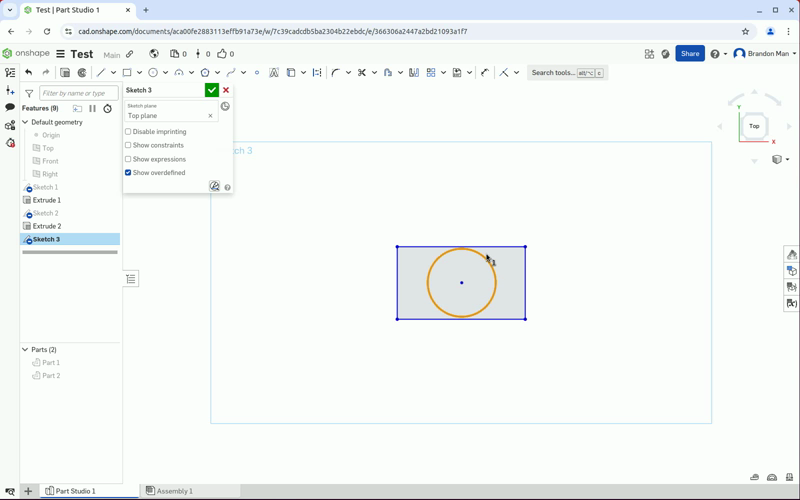
mouse_move(73, 352)
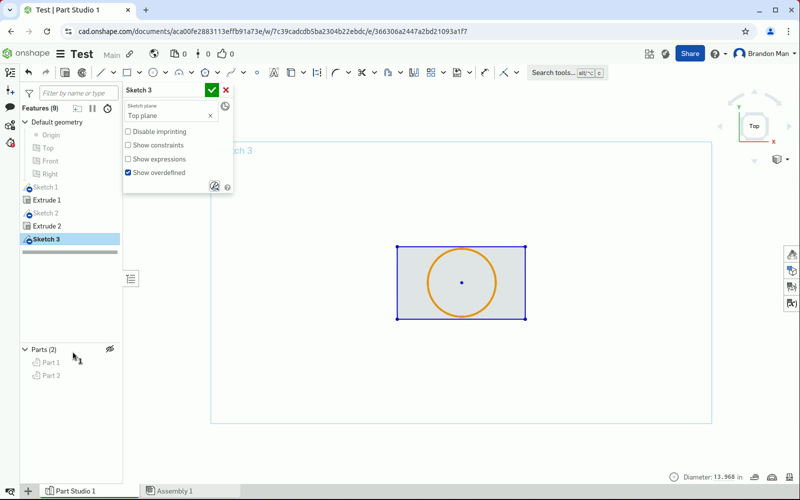
key(shift+y)
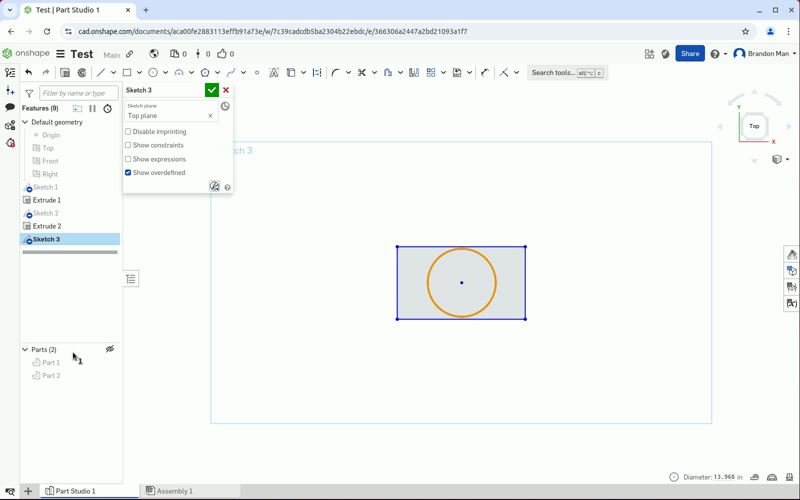
key(shift+e)
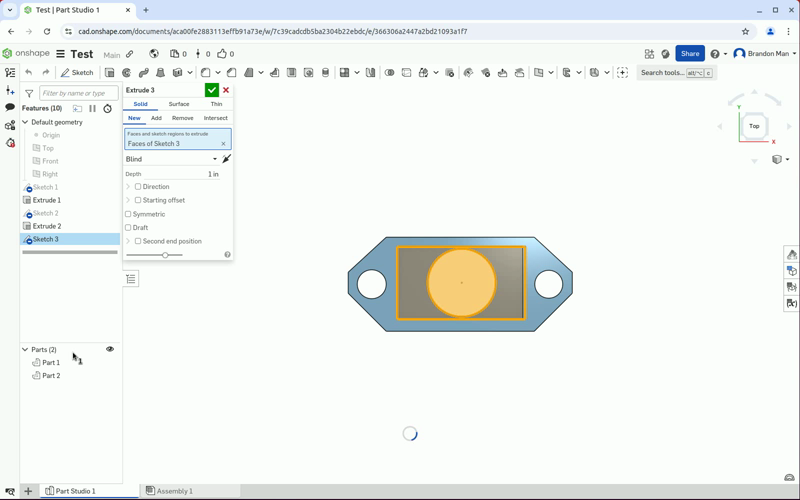
mouse_move(143, 106)
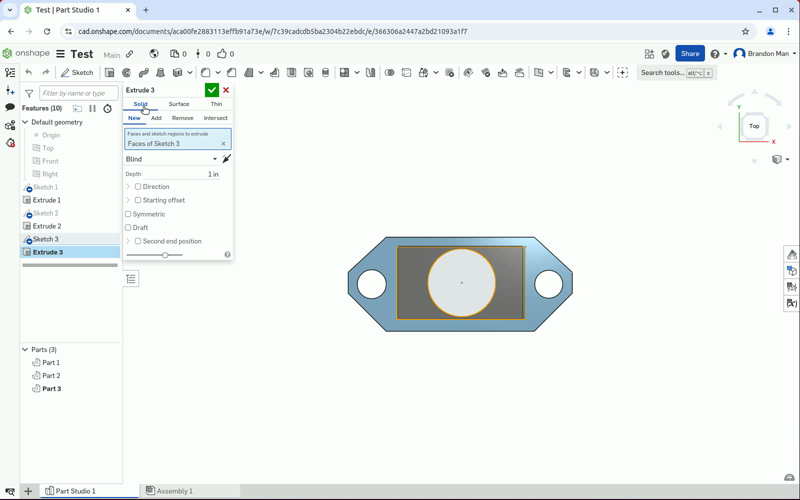
click(143, 106)
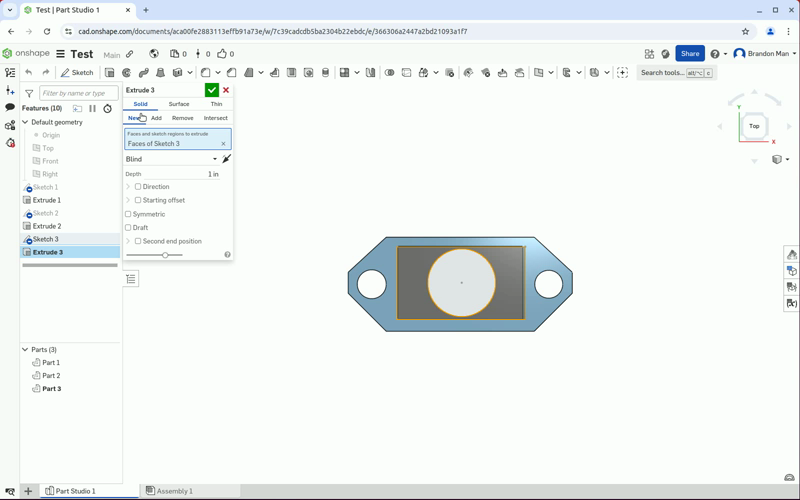
mouse_move(137, 120)
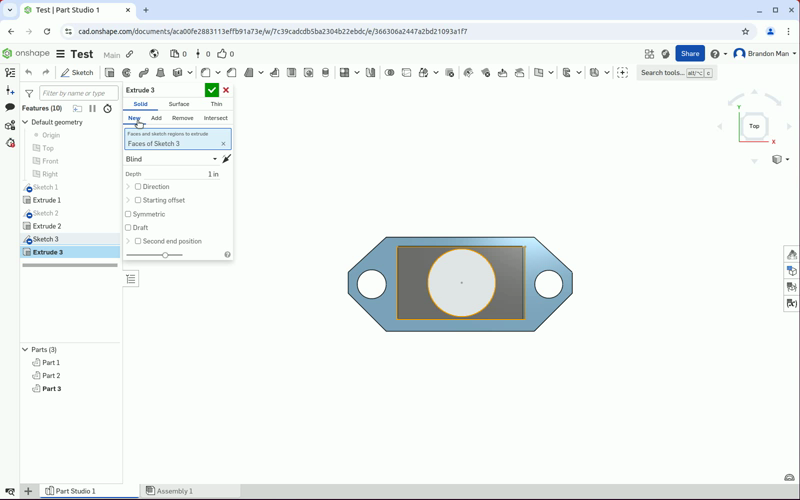
click(137, 120)
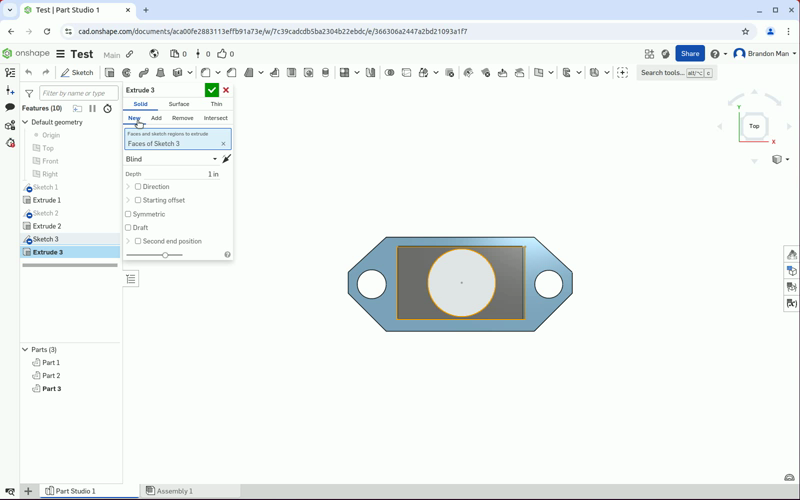
key(tab, 4)
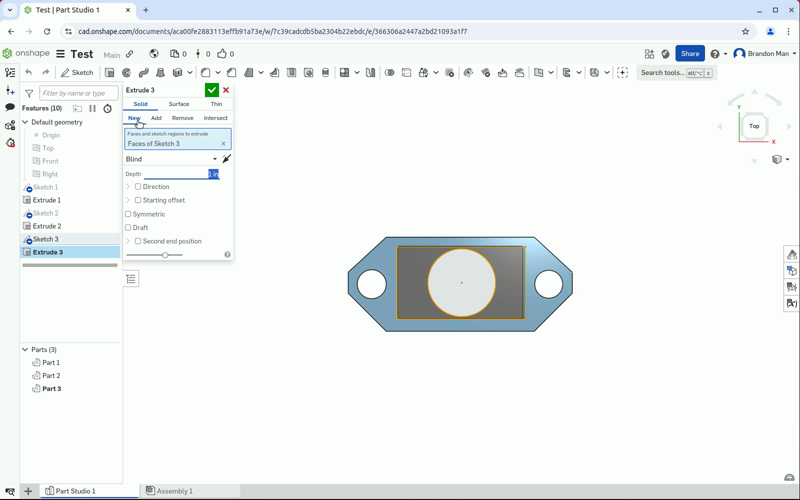
text(4.814)
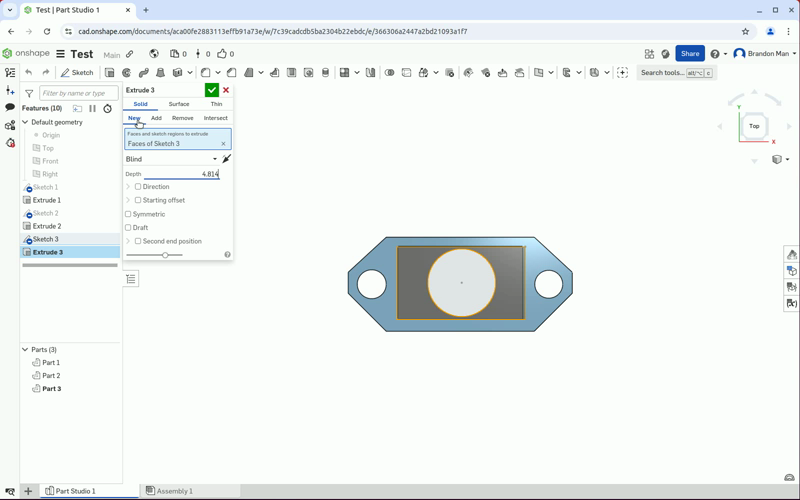
key(enter)
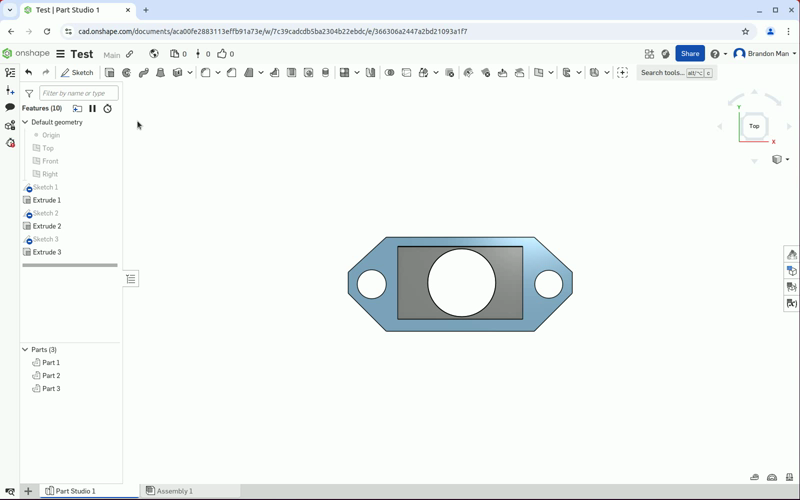
key(shift+h)
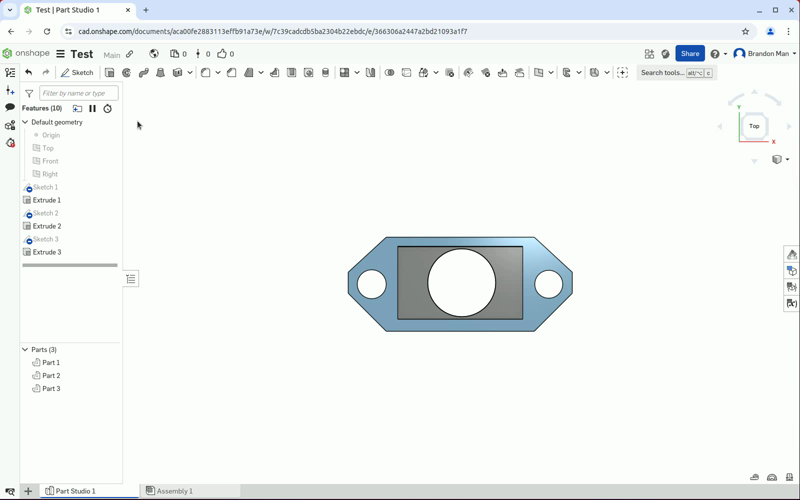
key(shift+h)
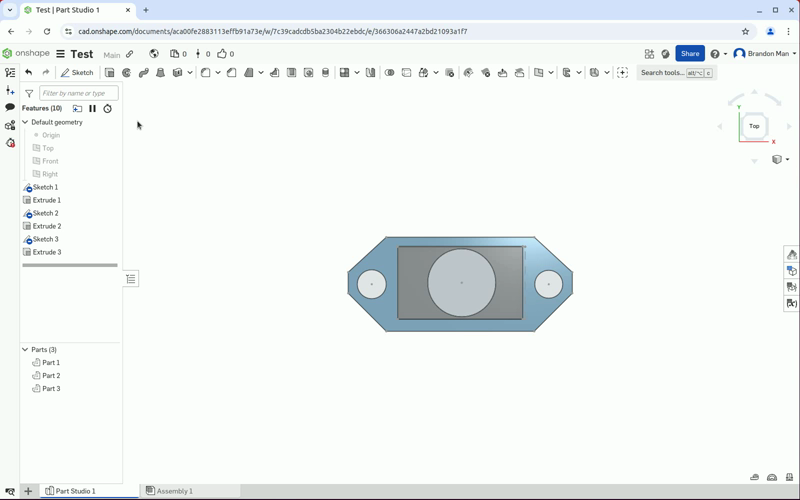
key(shift+7)
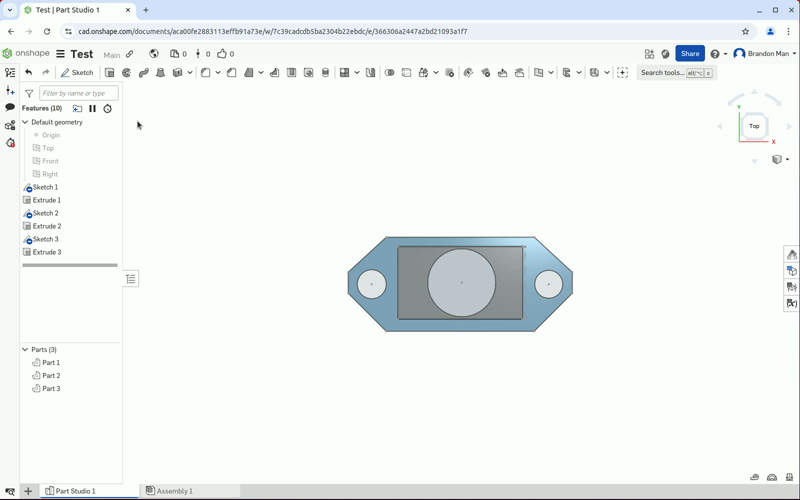
key(up, 3)
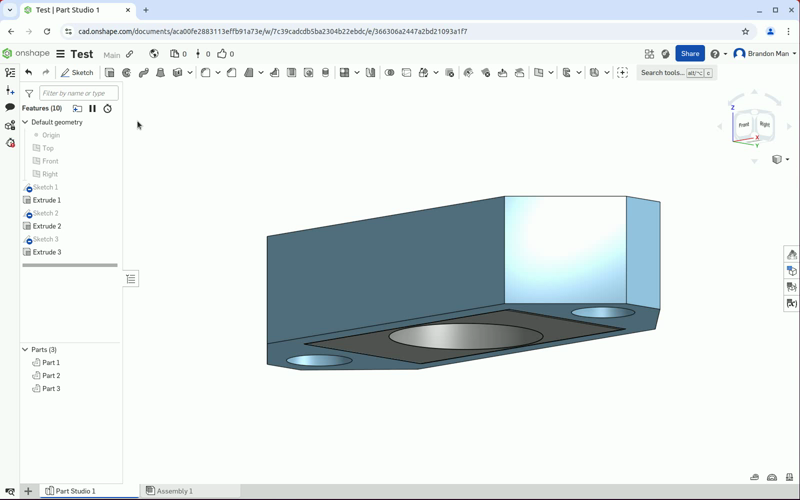
key(left, 3)
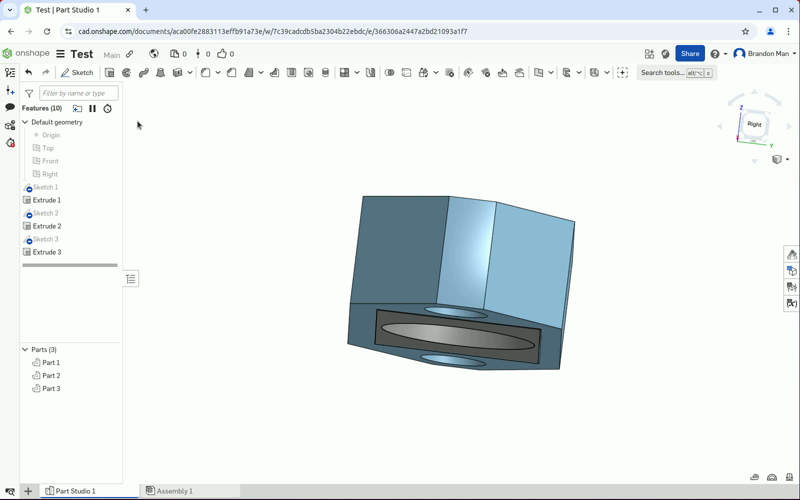
key(right, 3)
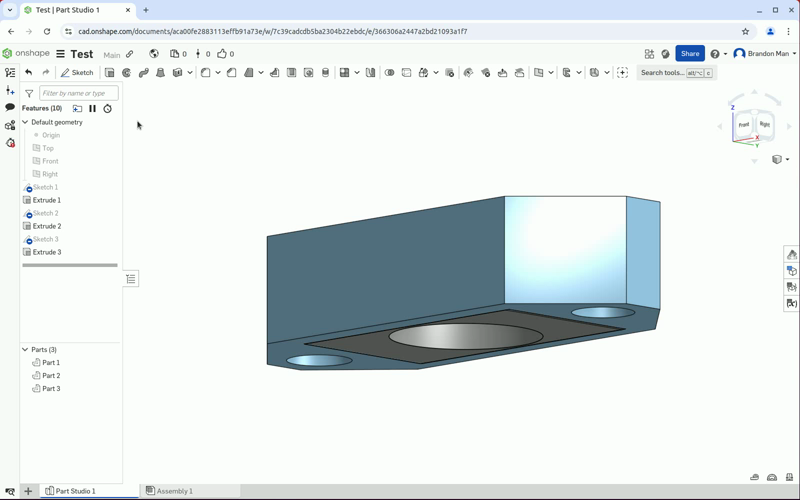
key(down, 3)
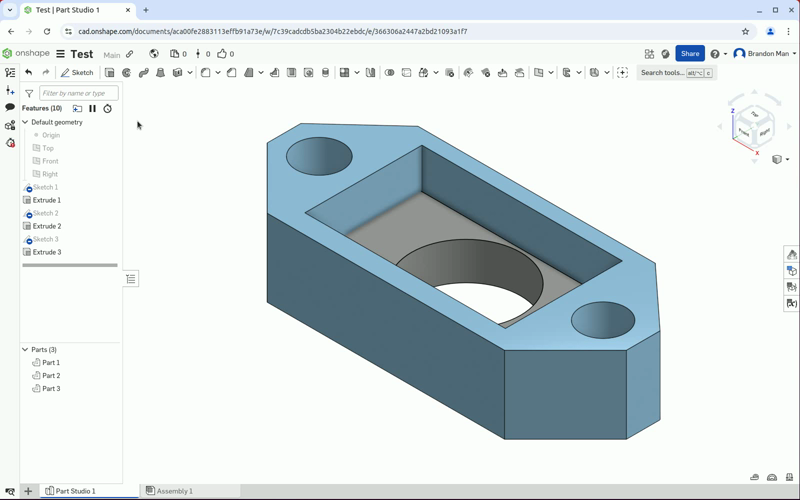
mouse_move(73, 189)
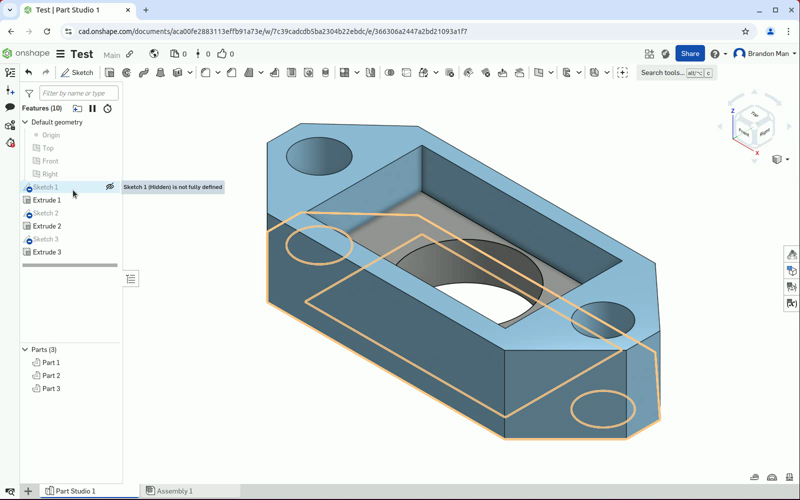
click(73, 189)